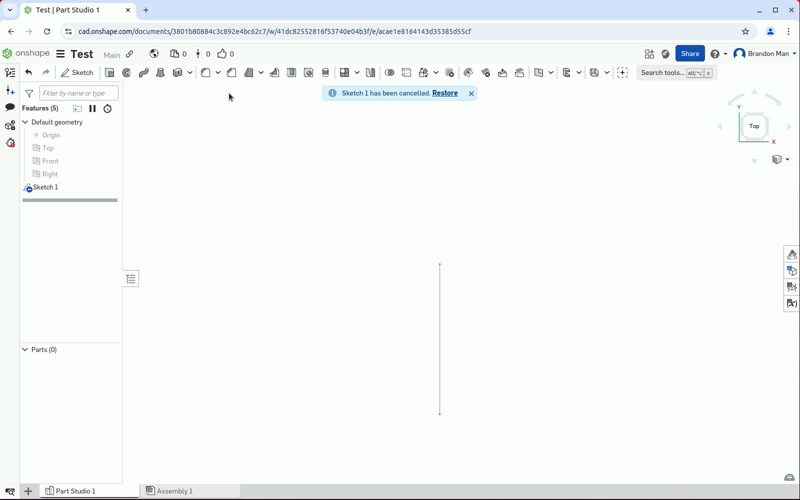
key(shift+h)
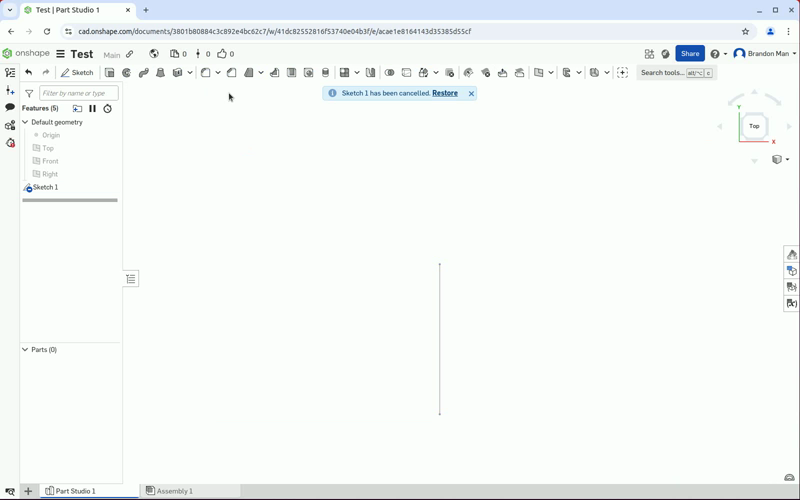
key(shift+s)
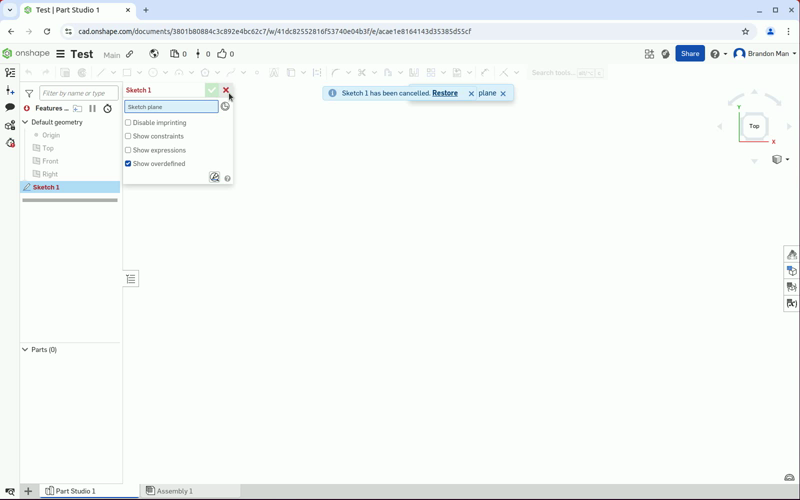
mouse_move(73, 150)
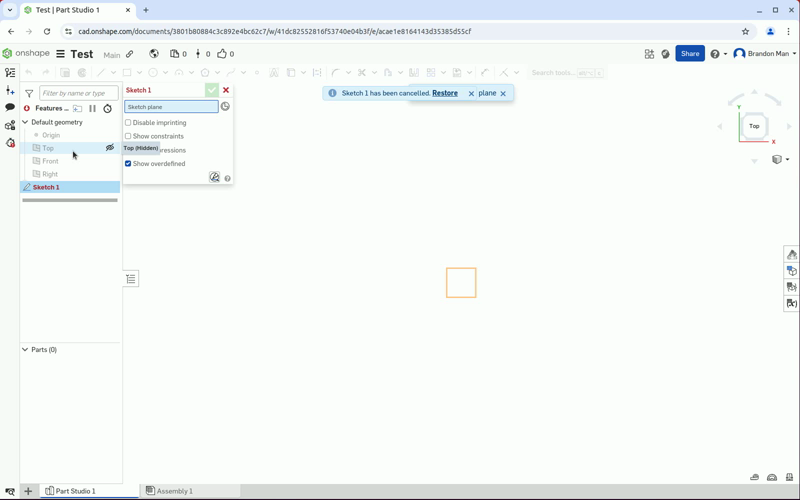
click(73, 150)
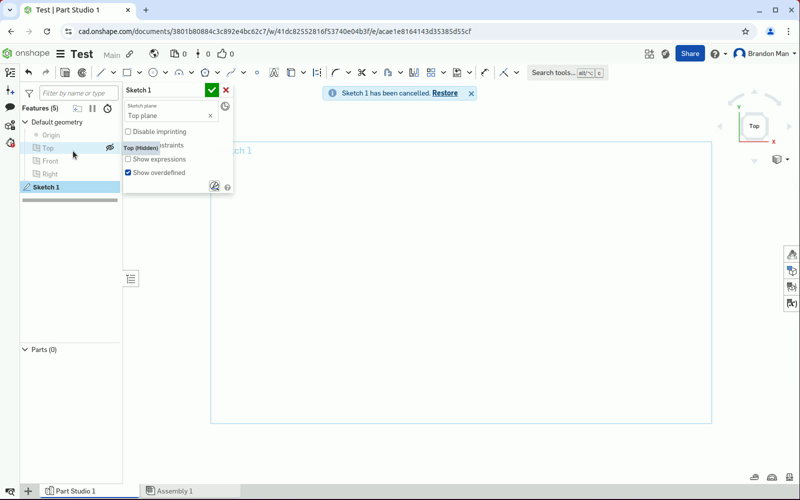
mouse_move(73, 352)
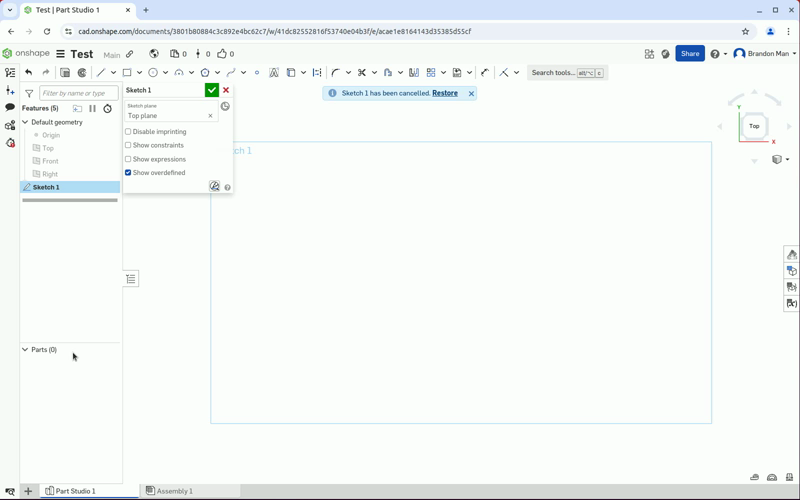
key(y)
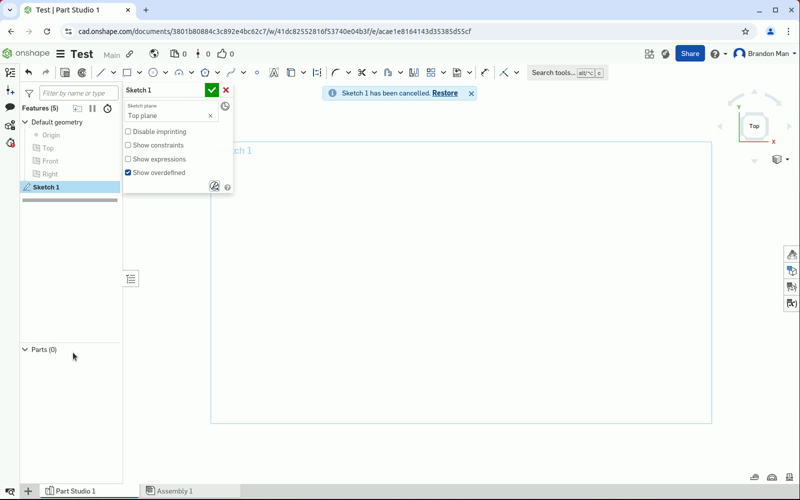
key(l)
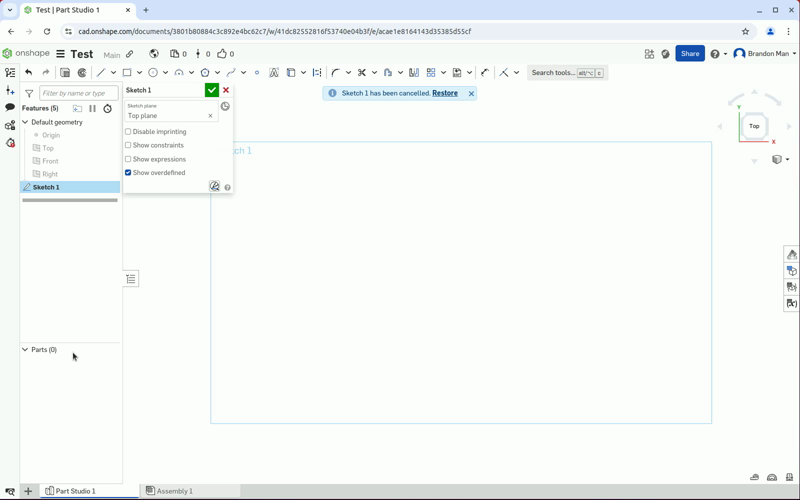
key_down(shift)
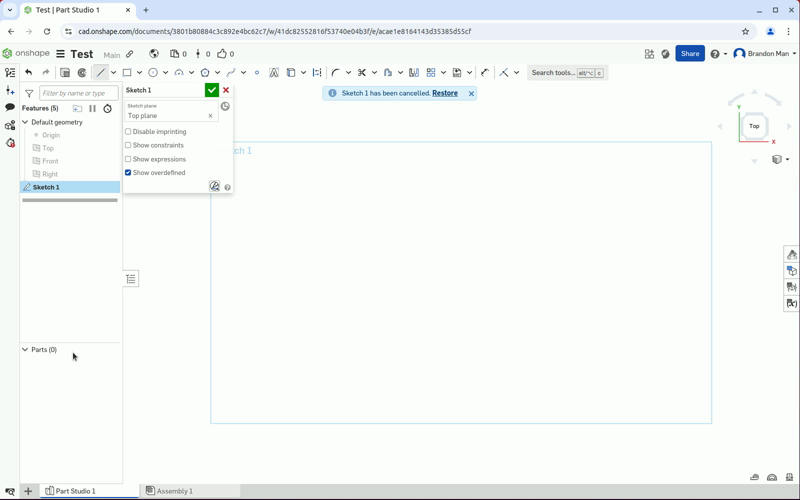
mouse_move(348, 282)
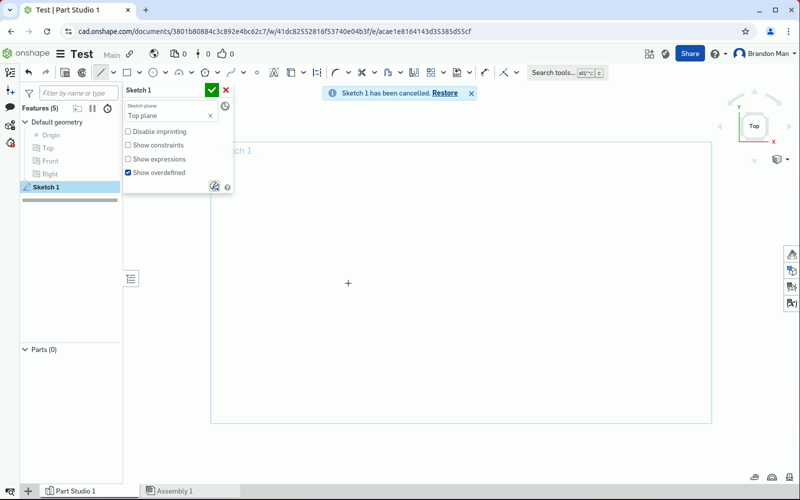
click(348, 282)
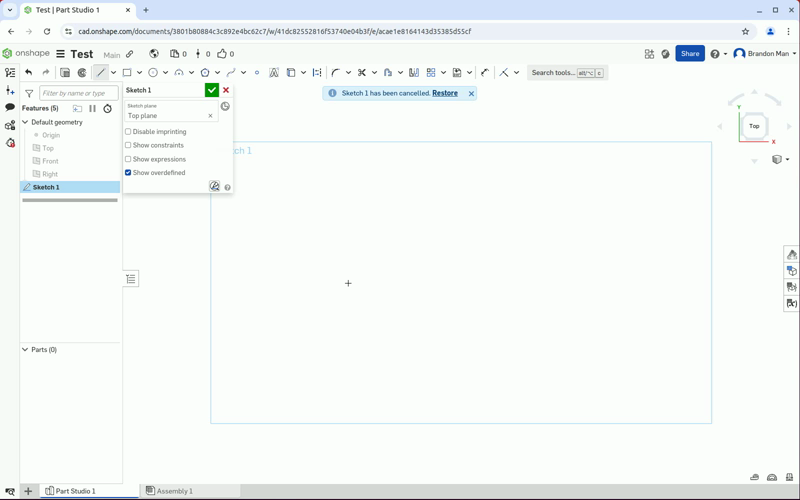
key_up(shift)
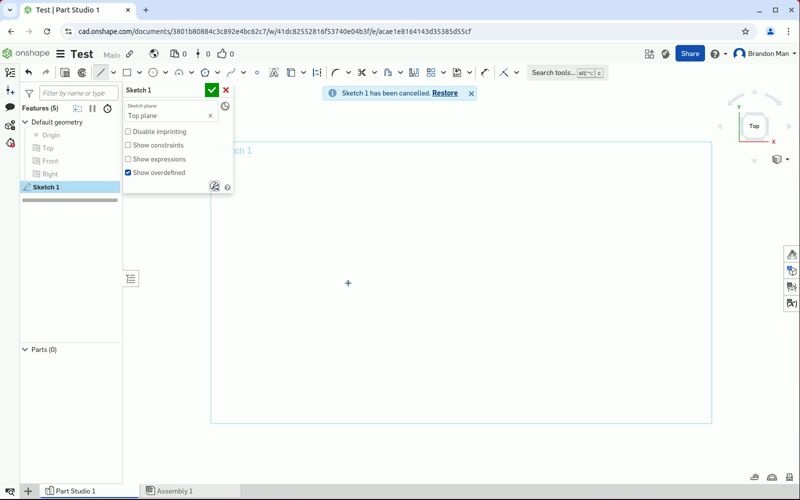
key_down(shift)
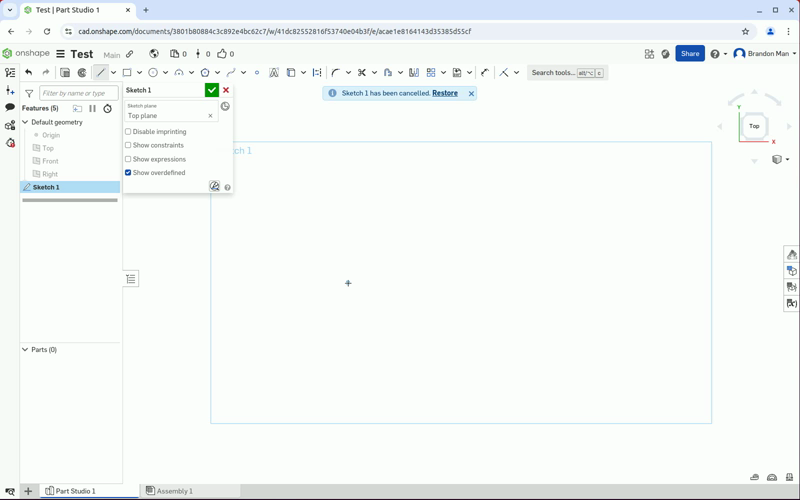
mouse_move(460, 282)
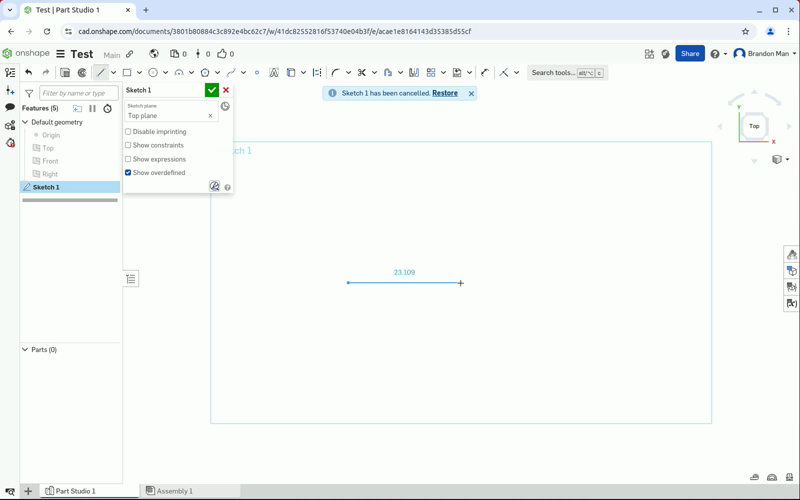
click(460, 282)
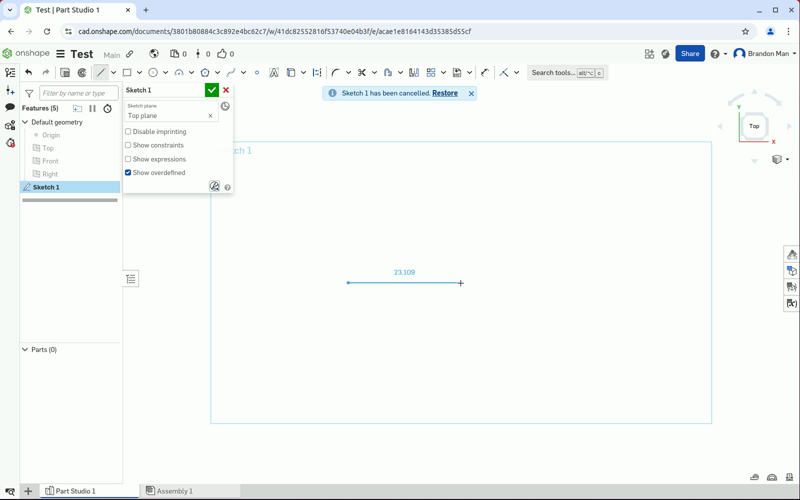
key_up(shift)
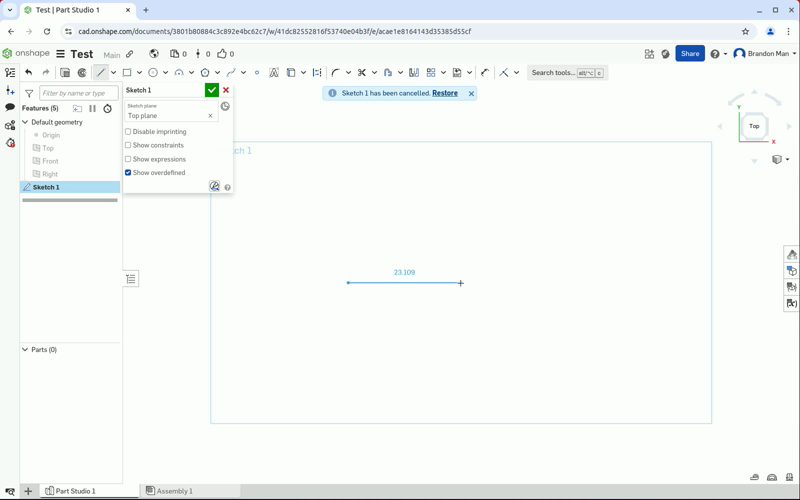
key_down(shift)
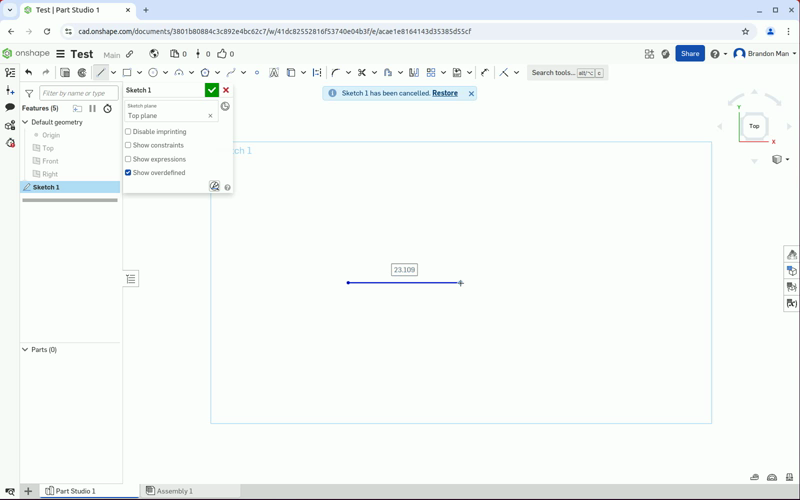
mouse_move(460, 170)
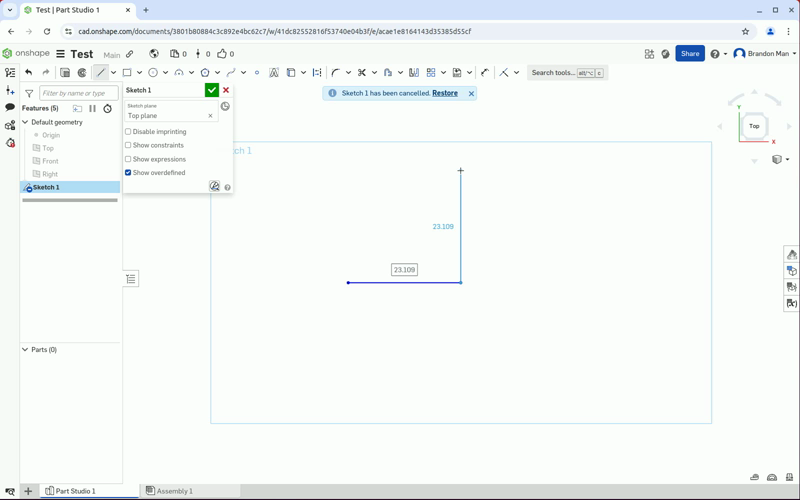
click(460, 170)
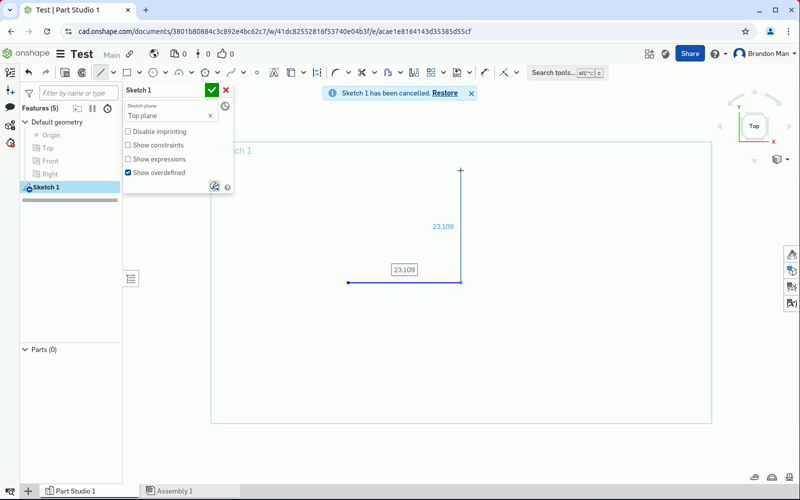
key_up(shift)
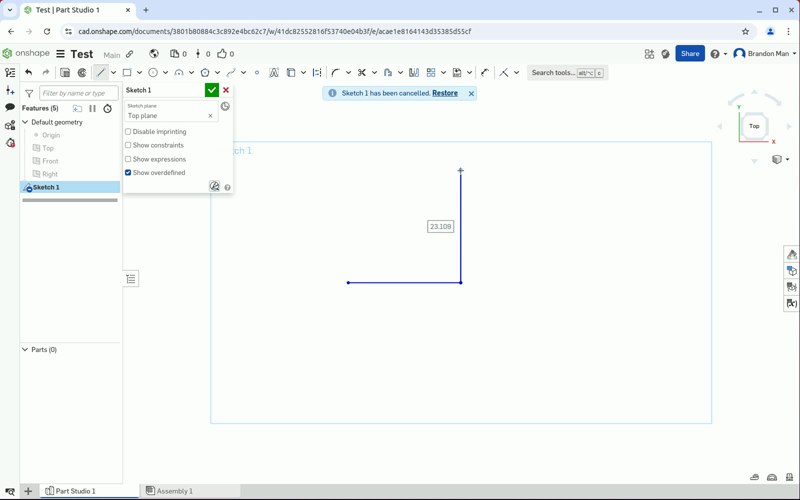
key_down(shift)
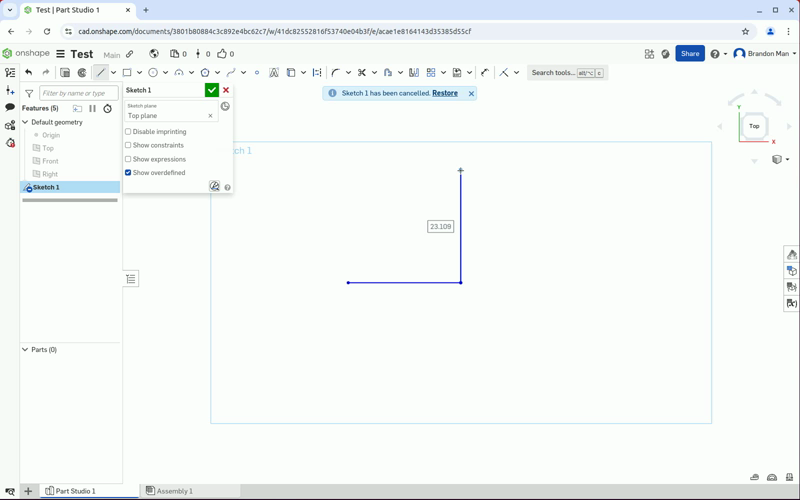
mouse_move(348, 170)
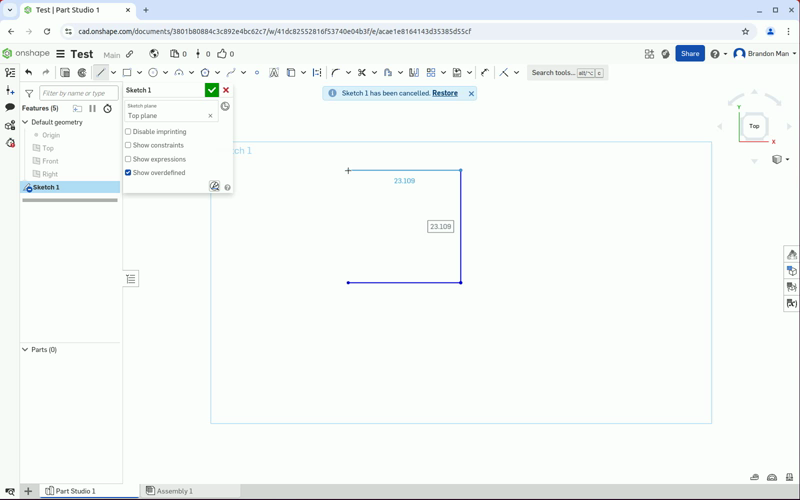
click(348, 170)
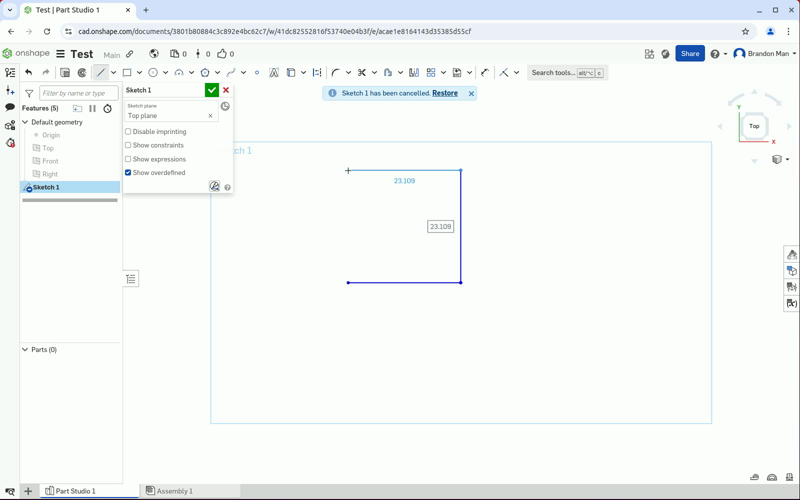
key_up(shift)
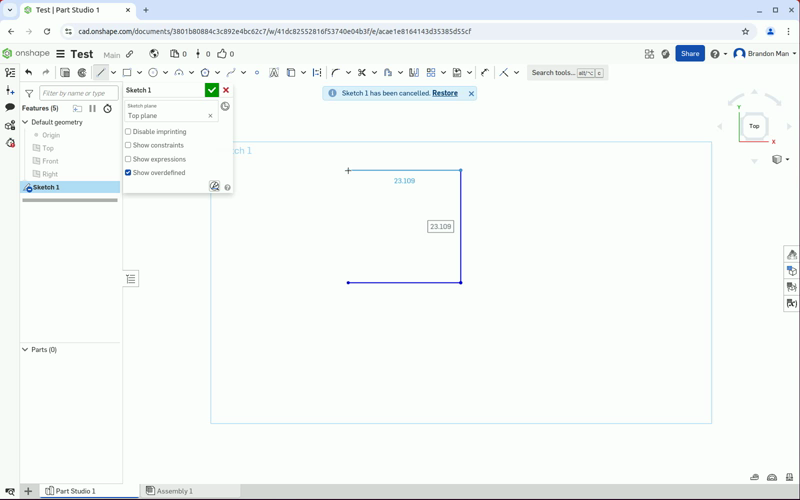
key_down(shift)
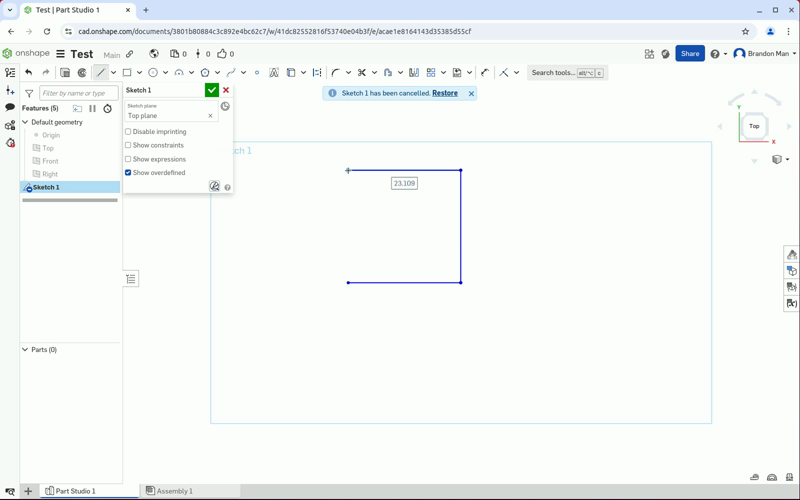
mouse_move(348, 282)
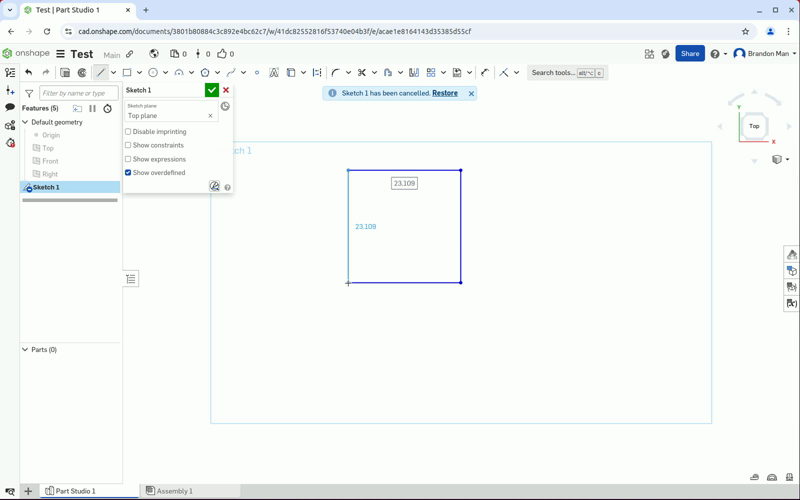
key_up(shift)
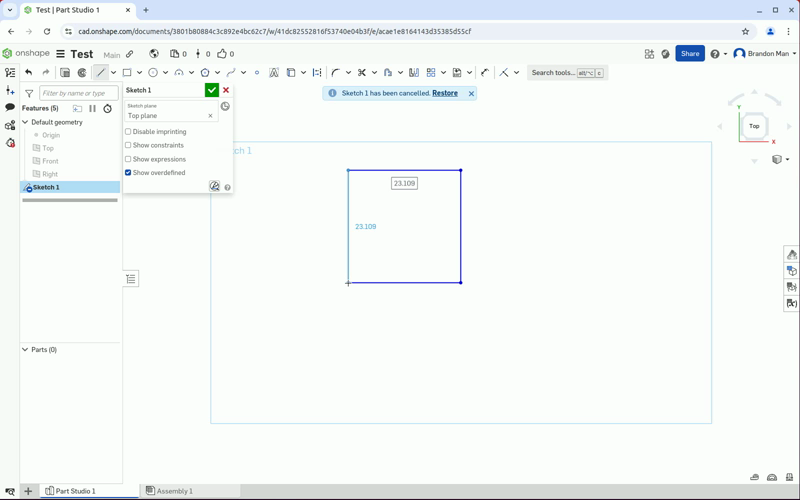
click(348, 282)
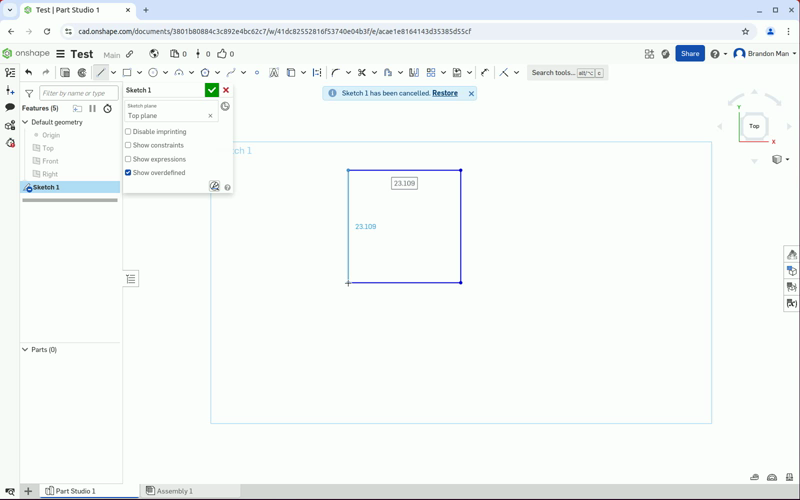
key(esc)
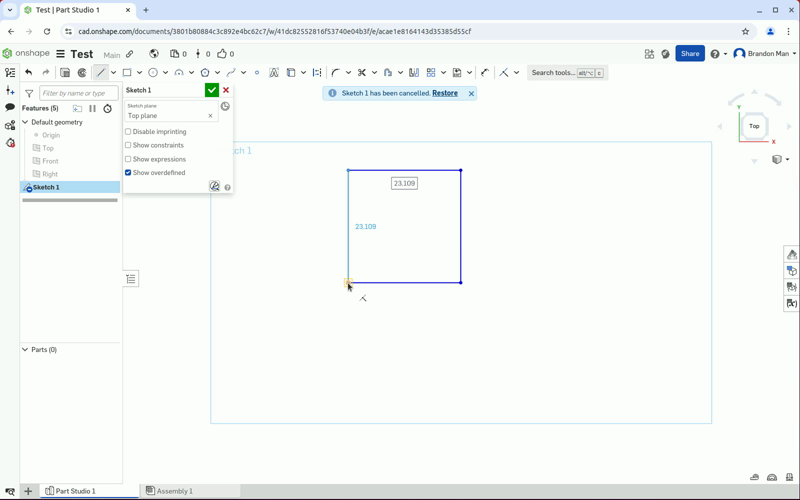
mouse_move(366, 187)
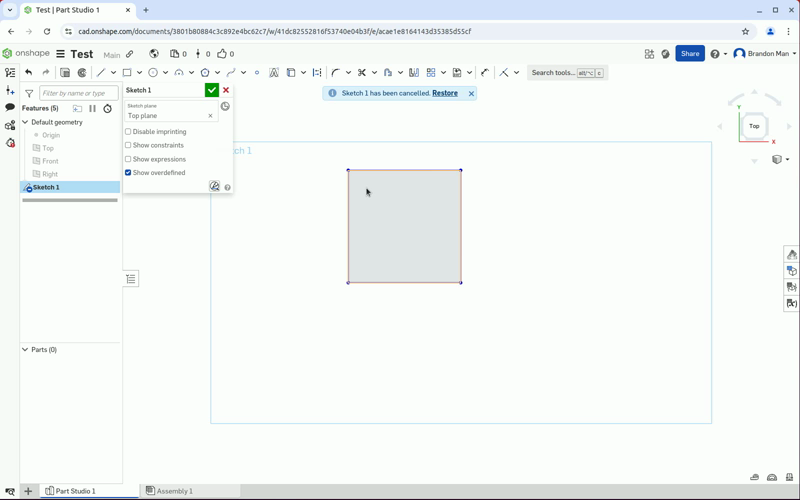
click(366, 187)
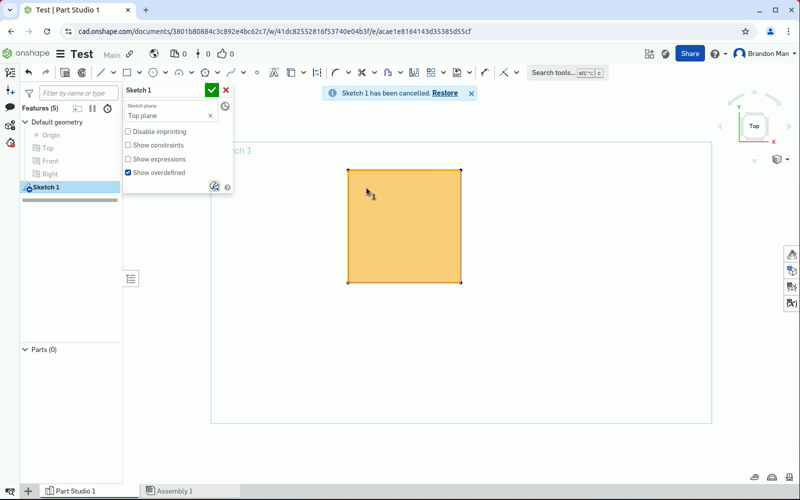
mouse_move(73, 352)
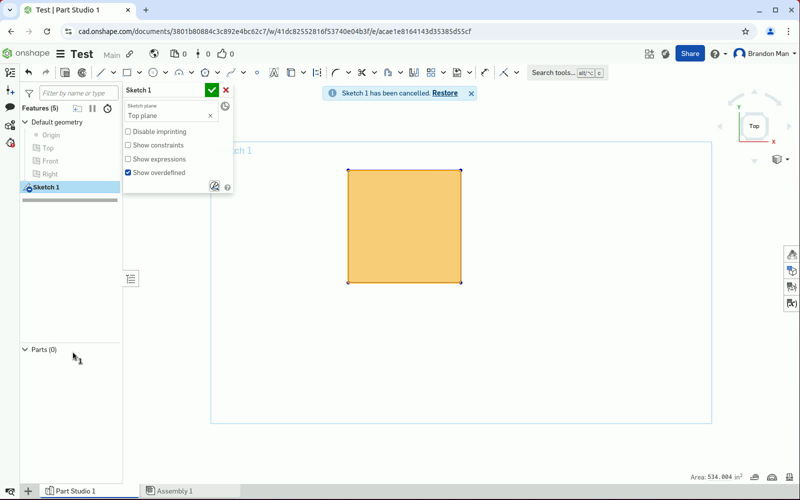
key(shift+y)
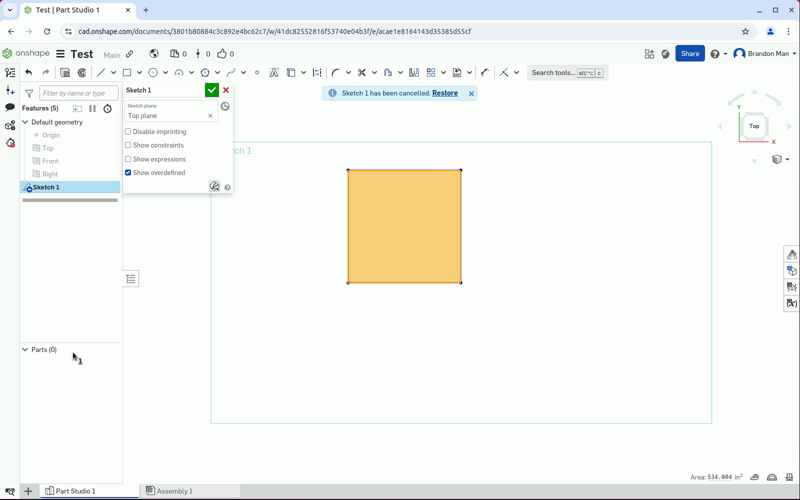
key(shift+e)
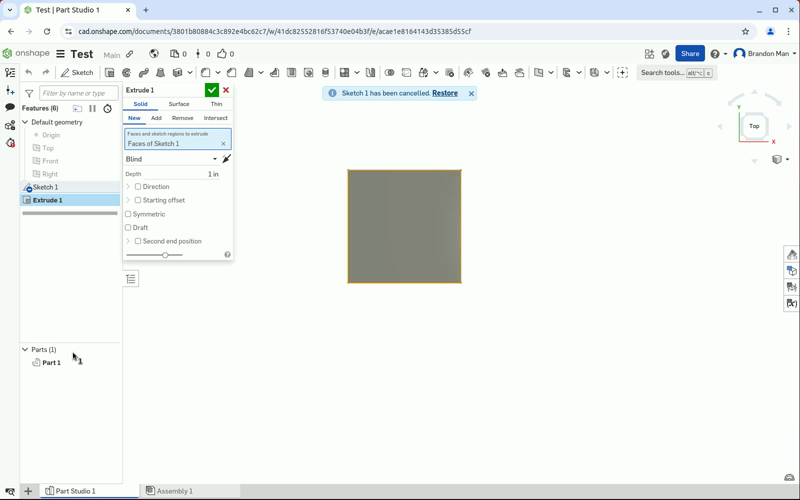
mouse_move(143, 106)
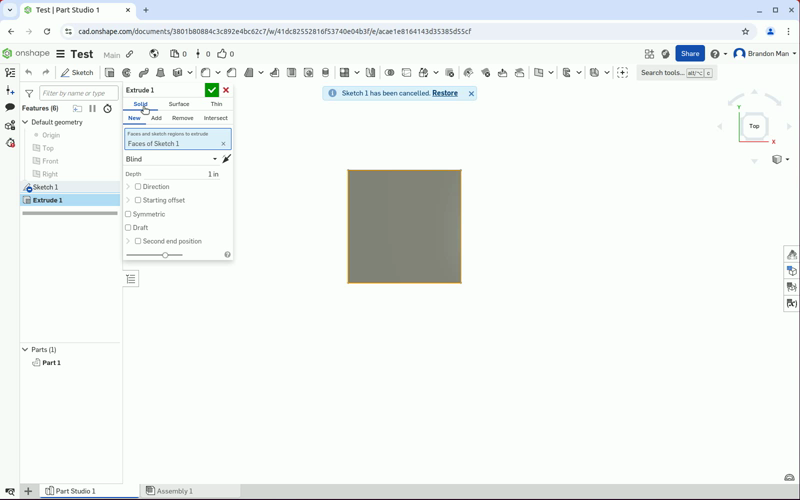
click(143, 106)
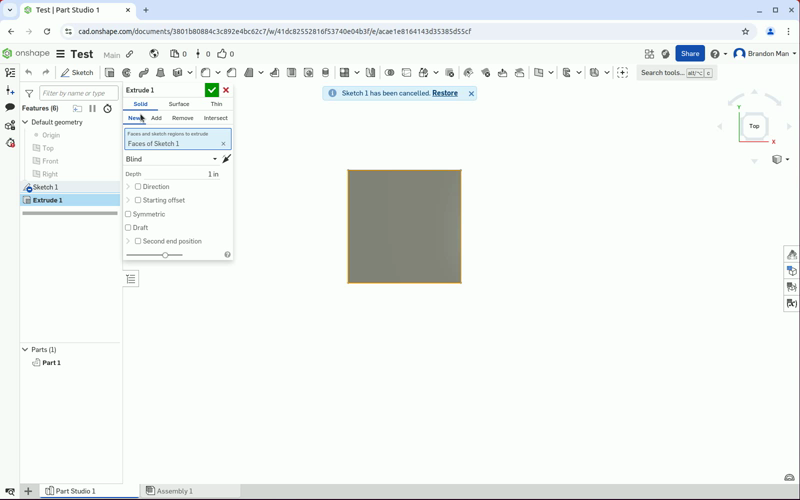
mouse_move(137, 120)
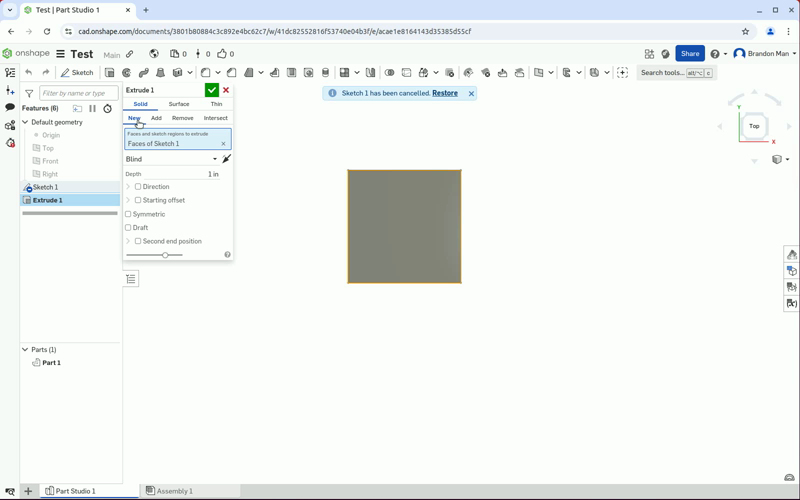
click(137, 120)
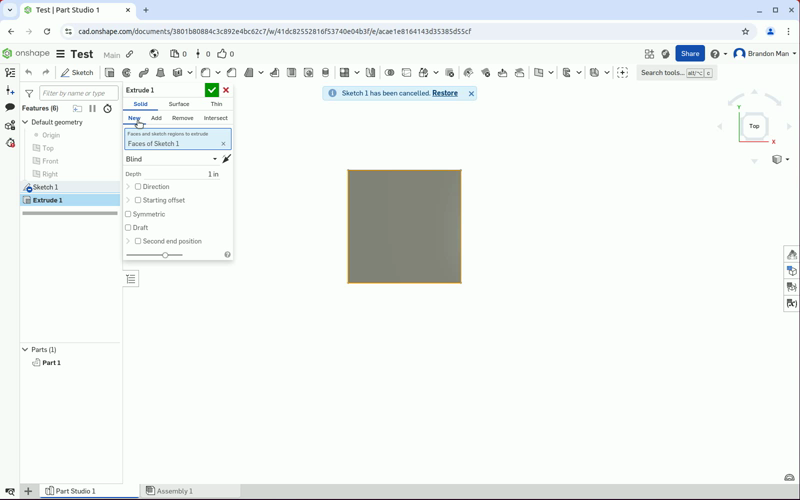
key(tab, 4)
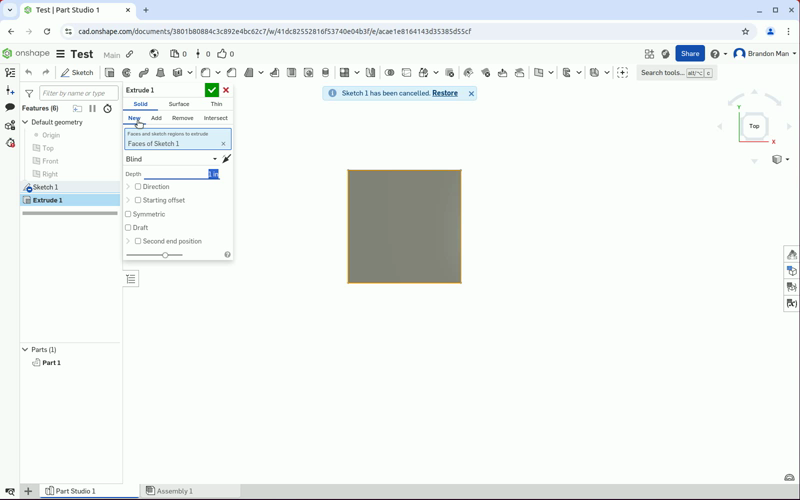
text(13.961)
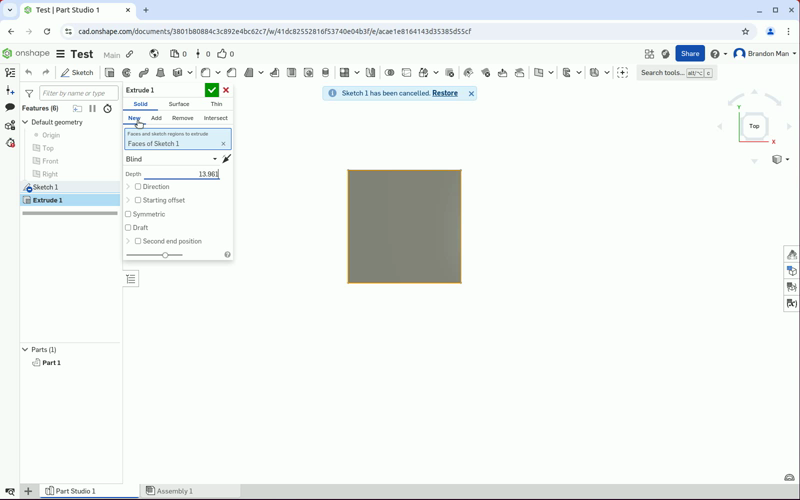
key(enter)
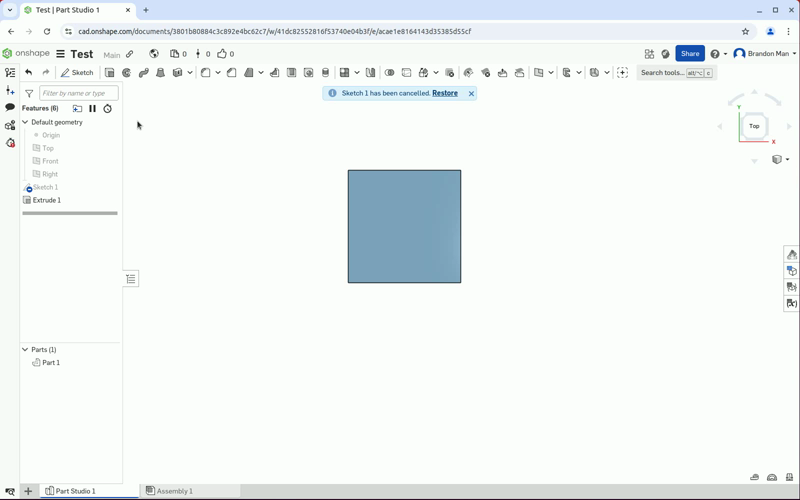
key(shift+h)
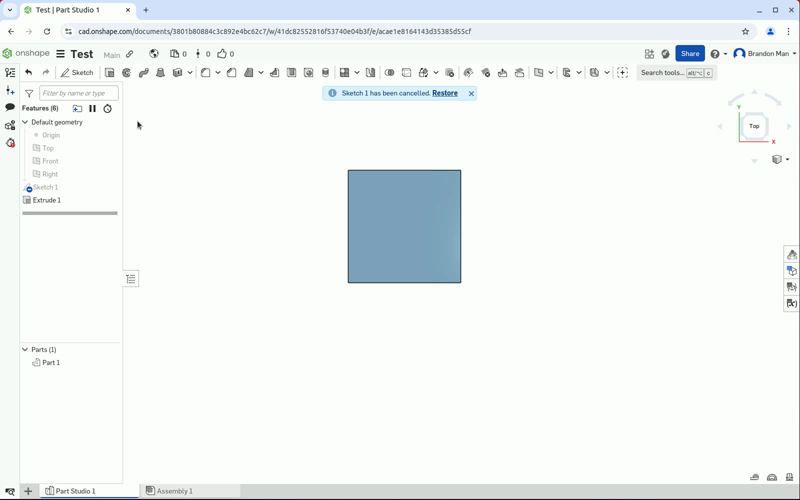
key(shift+h)
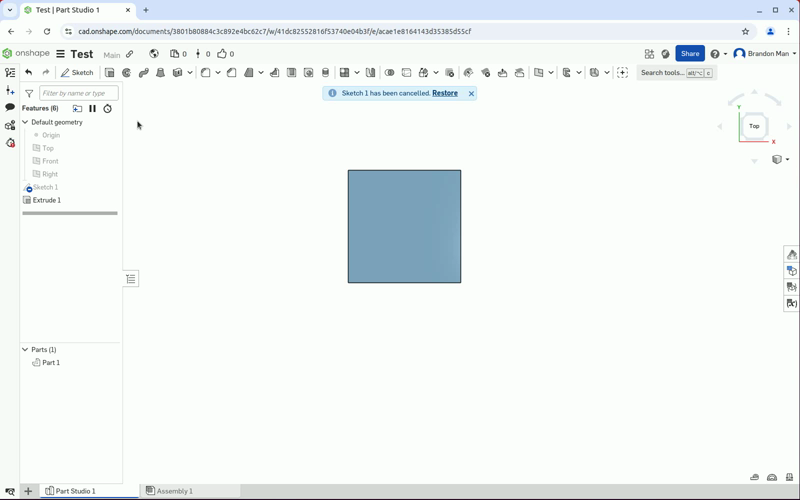
mouse_move(73, 189)
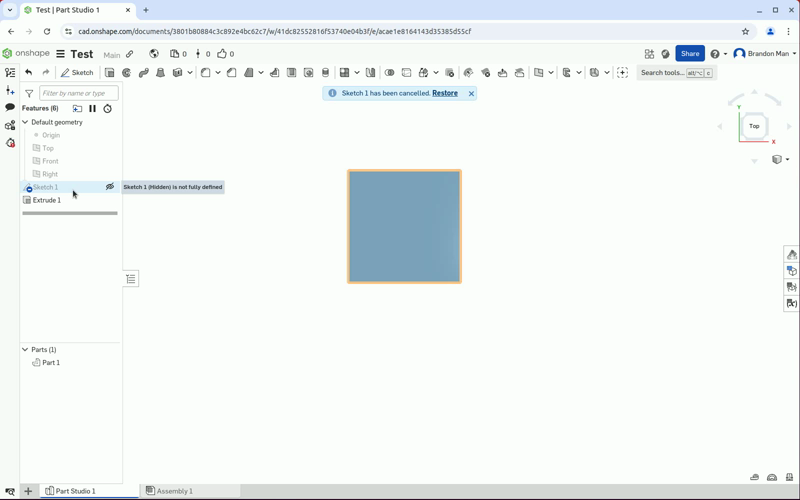
click(73, 189)
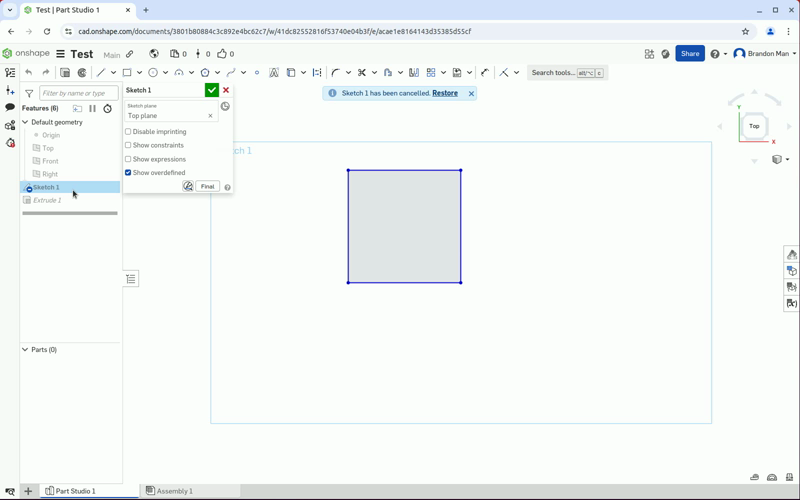
mouse_move(229, 92)
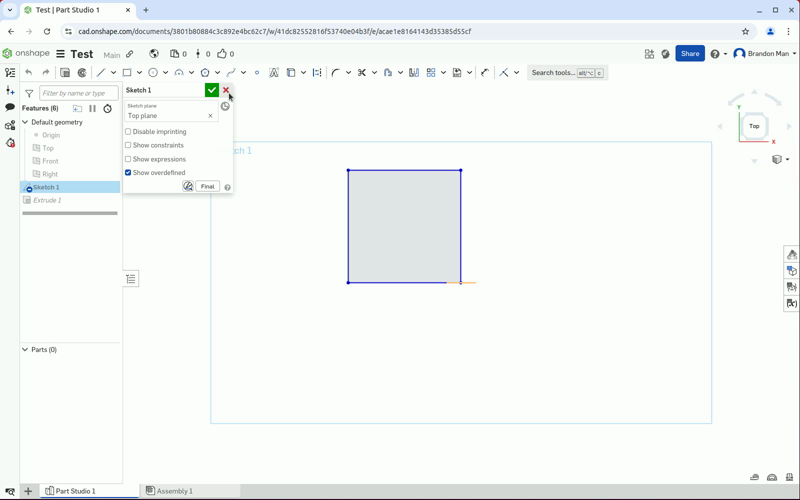
click(229, 92)
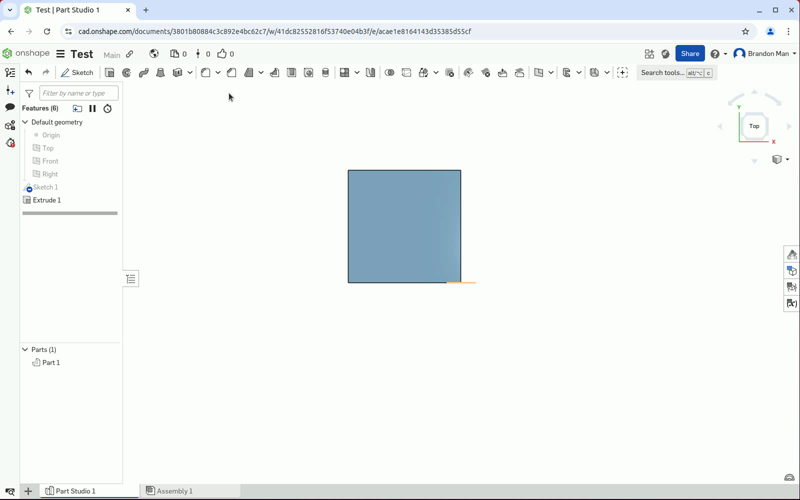
mouse_move(541, 75)
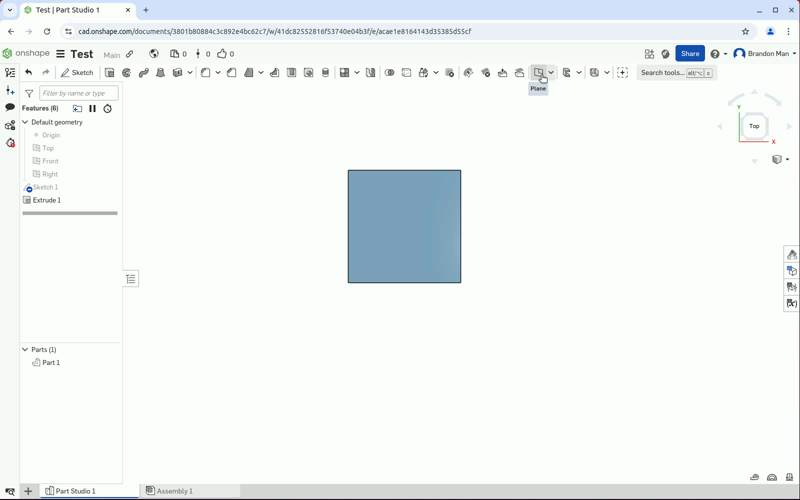
click(541, 75)
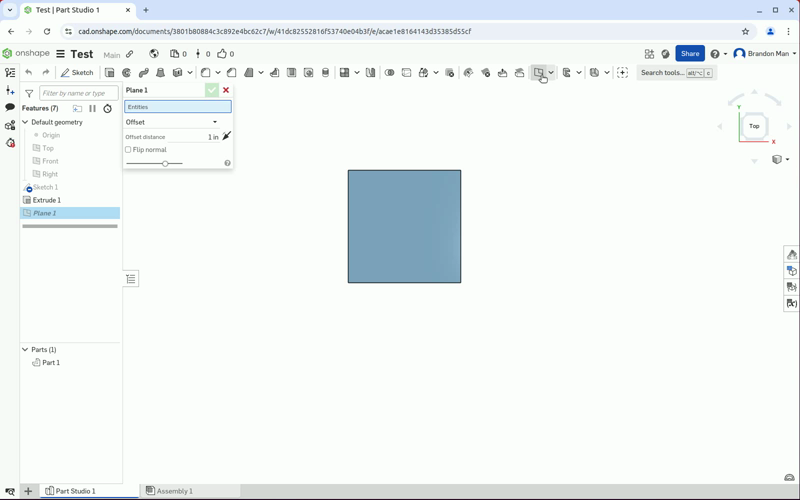
mouse_move(73, 150)
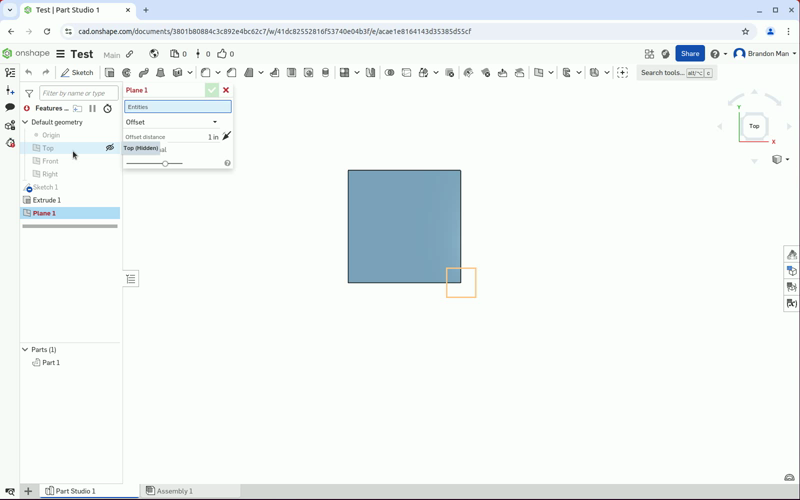
click(73, 150)
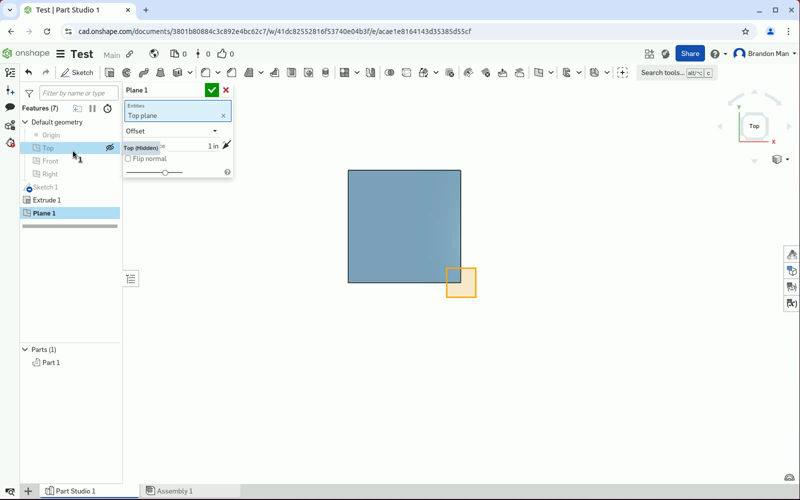
key(tab, 2)
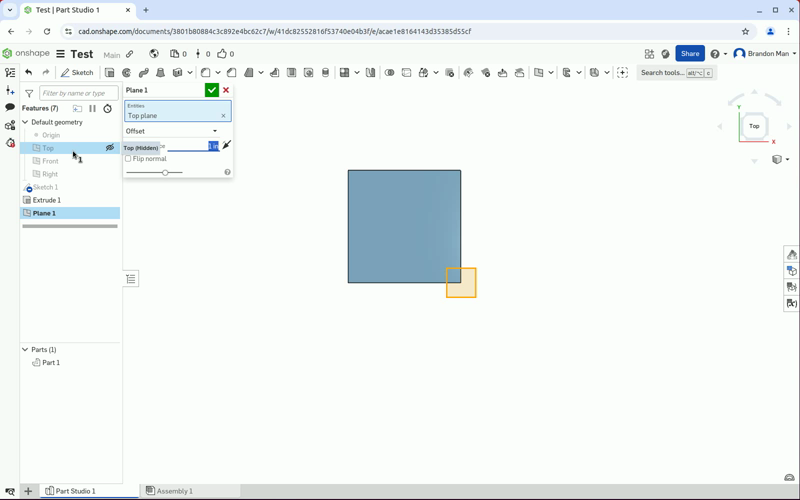
text(13.957)
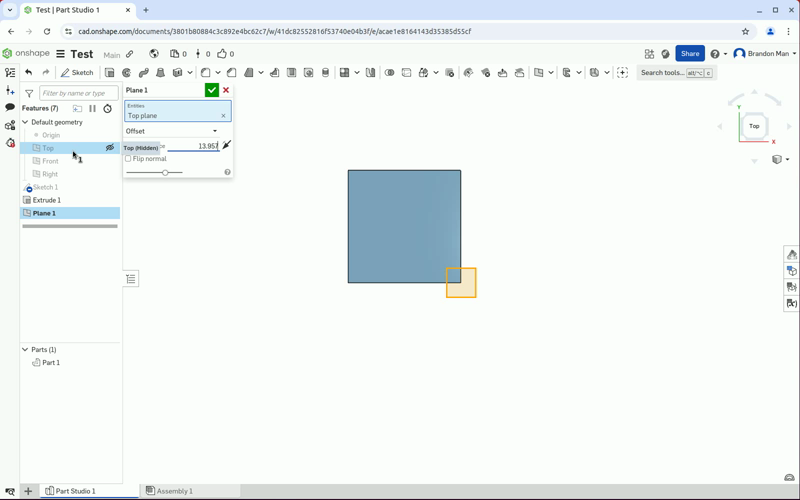
key(enter, 2)
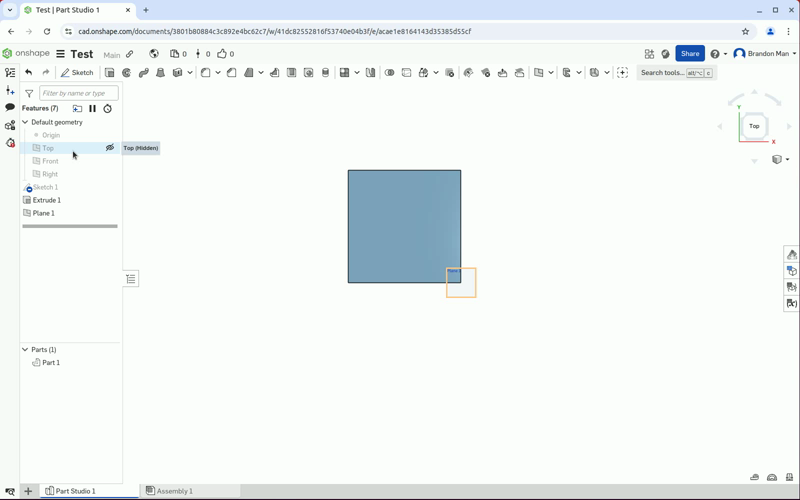
key(shift+s)
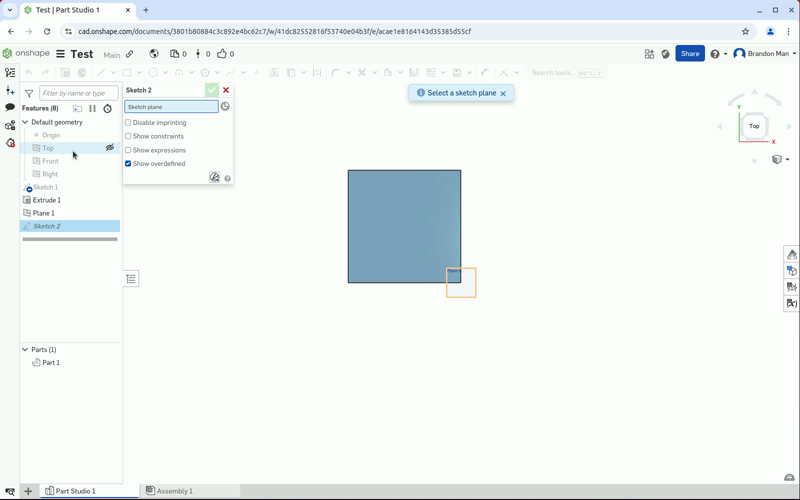
mouse_move(73, 215)
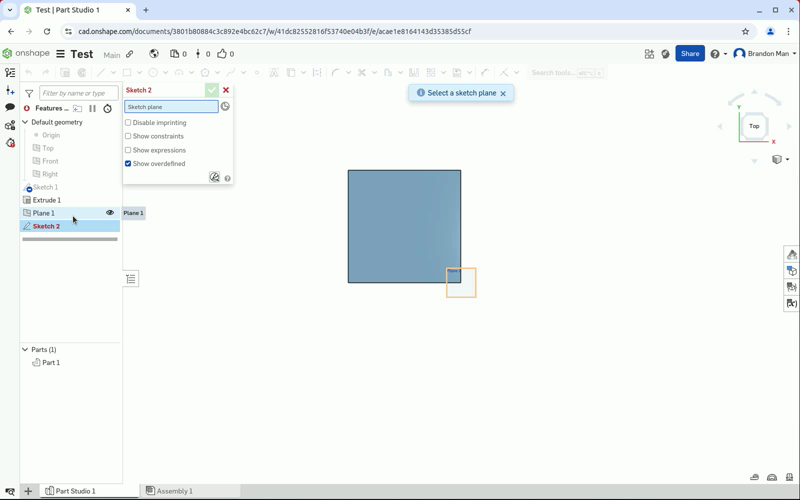
click(73, 215)
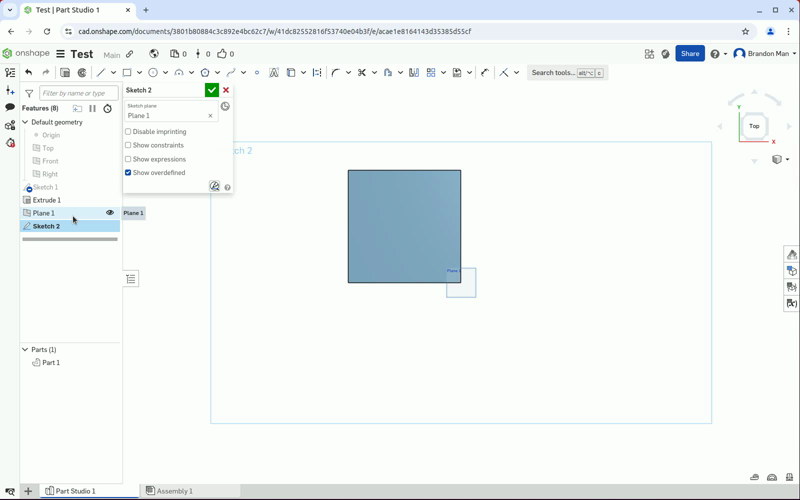
mouse_move(73, 352)
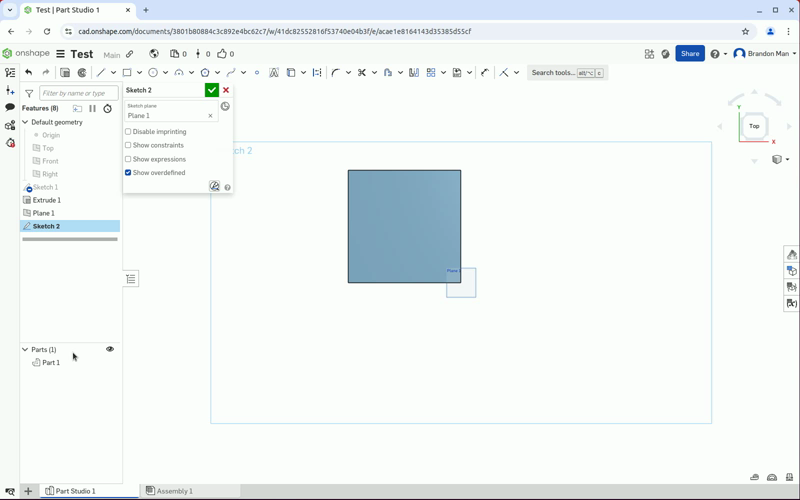
key(y)
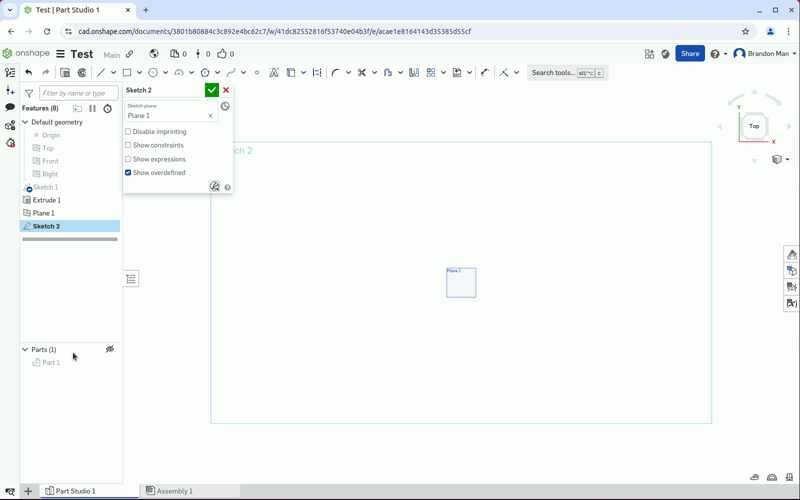
key(c)
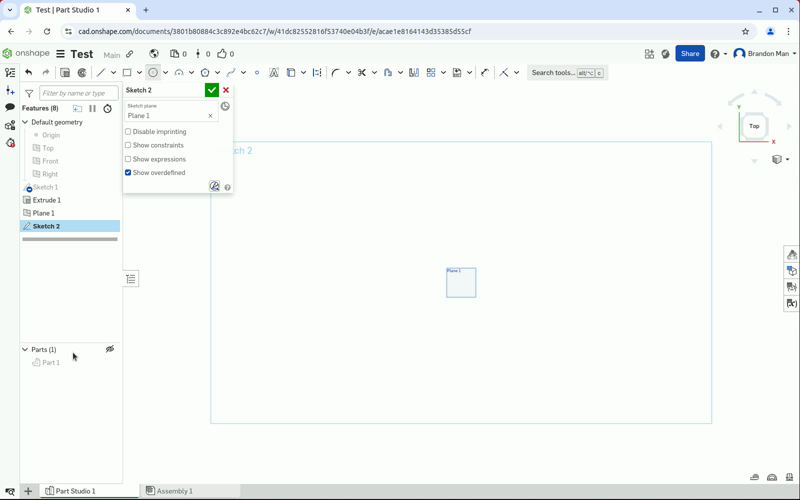
key_down(shift)
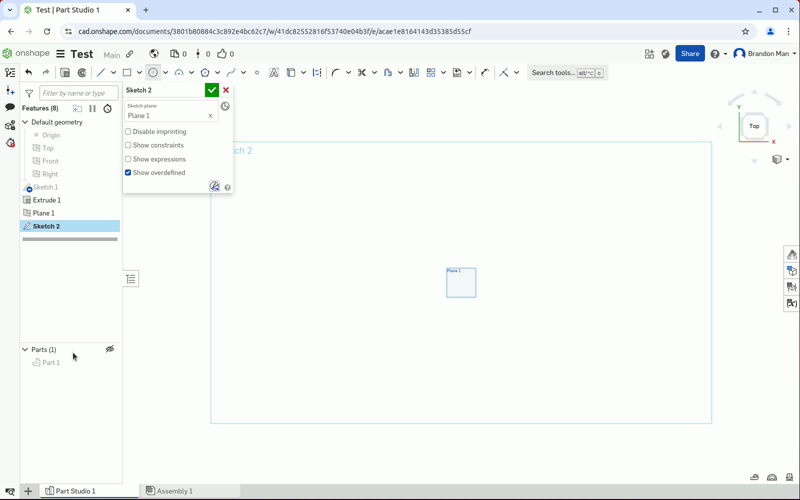
mouse_move(433, 254)
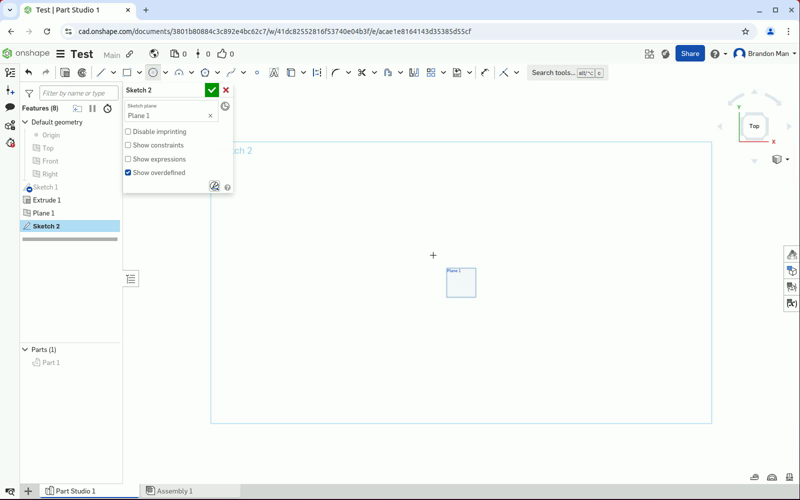
click(433, 254)
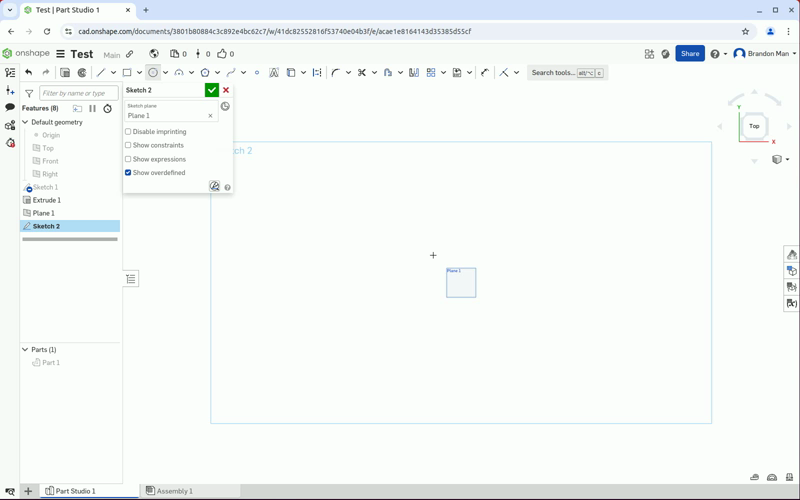
key_up(shift)
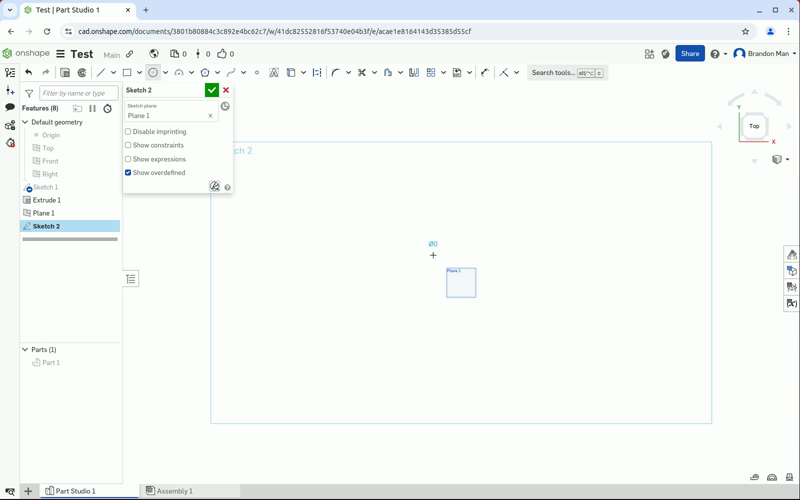
mouse_move(451, 254)
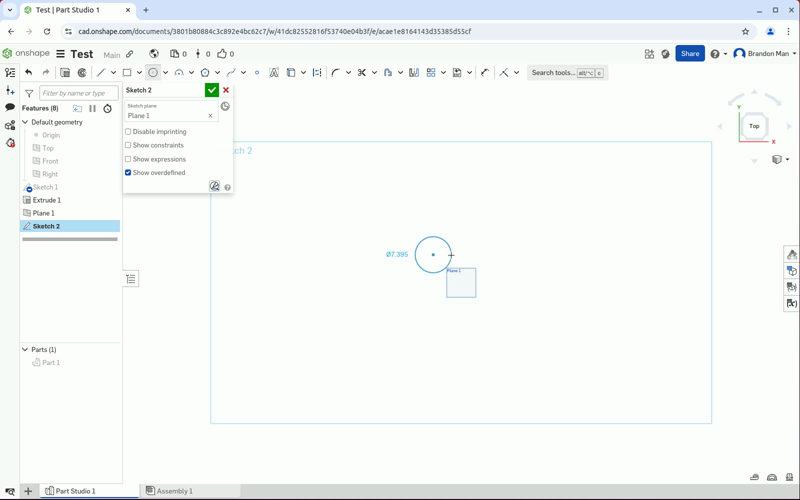
click(451, 254)
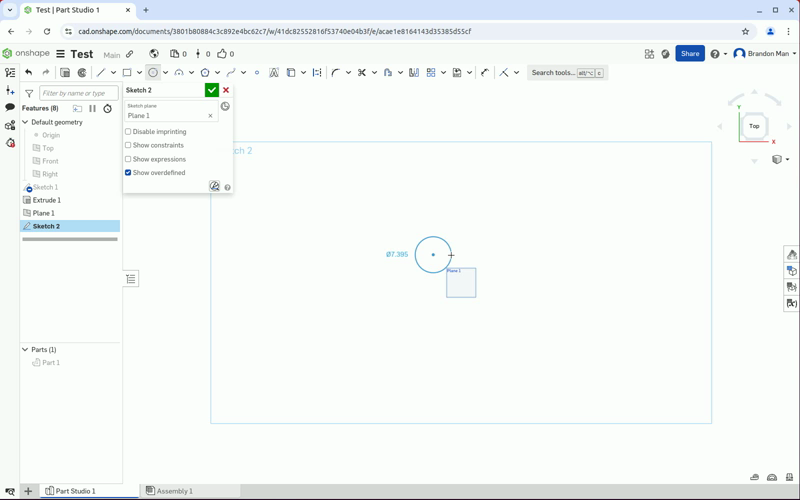
key(esc)
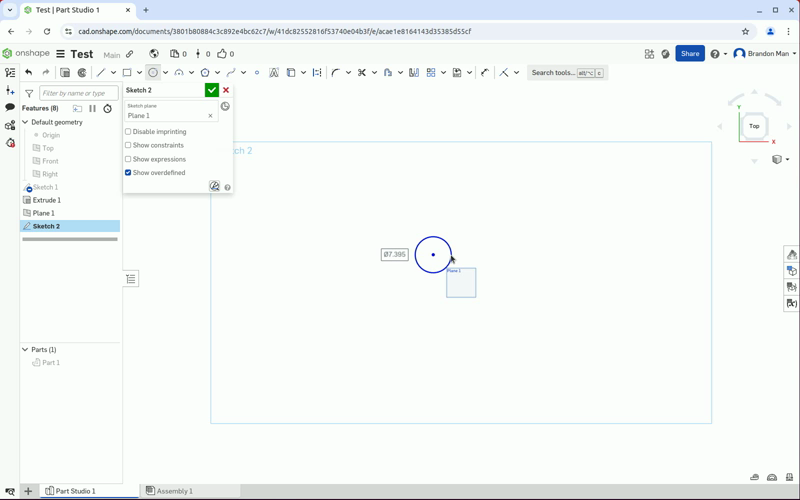
mouse_move(434, 253)
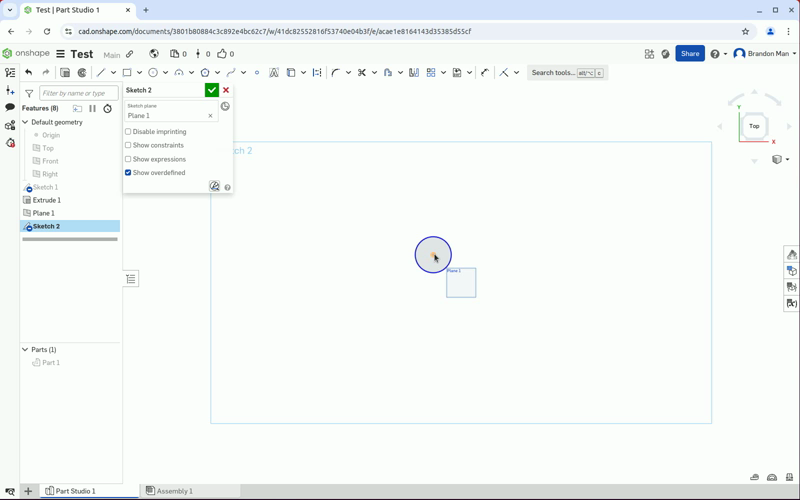
scroll(6)
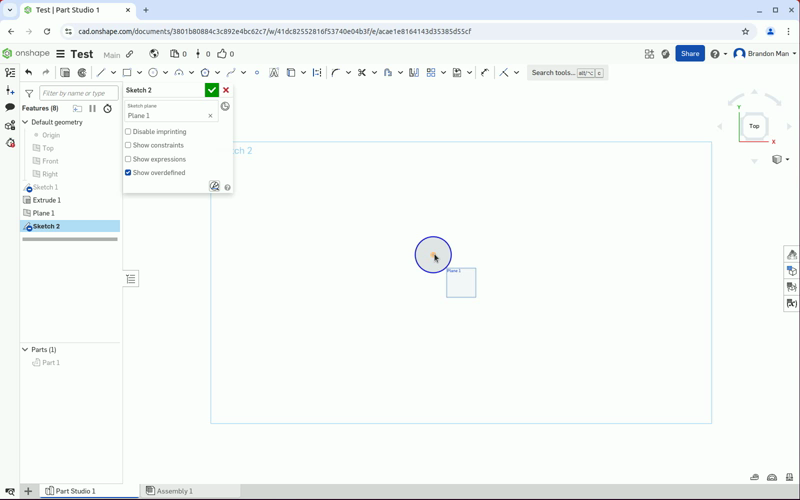
scroll(6)
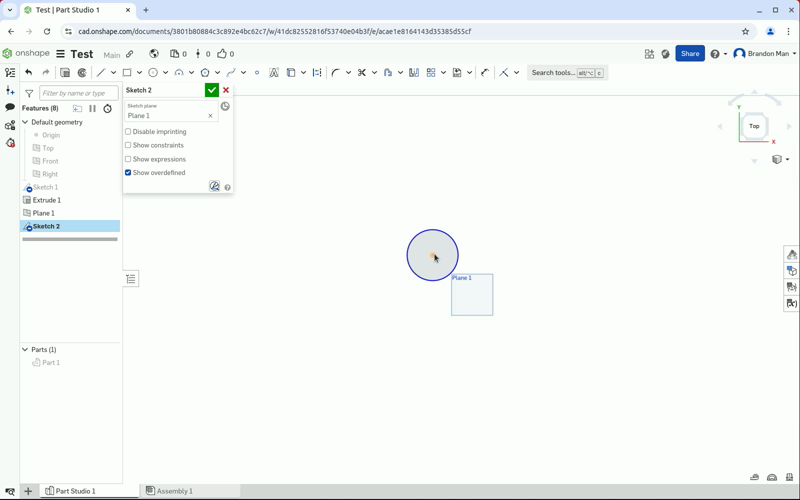
scroll(6)
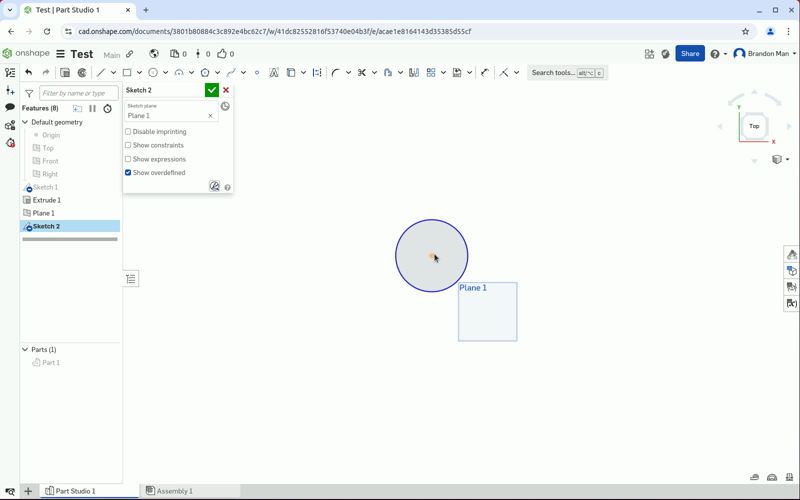
scroll(6)
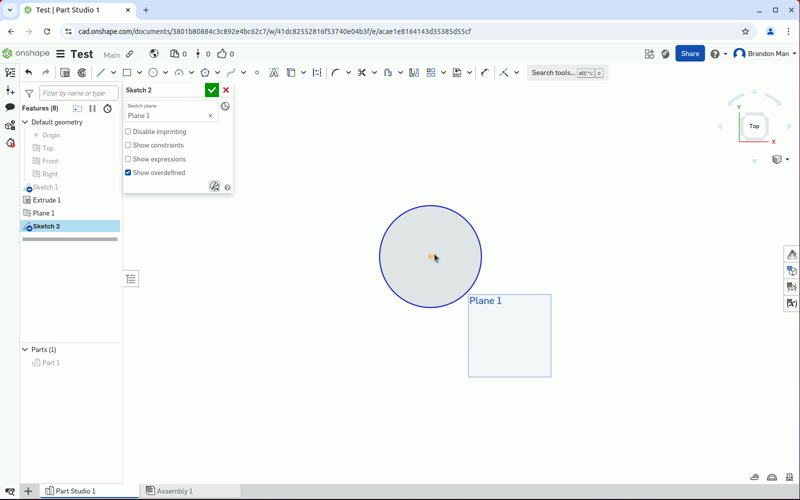
scroll(6)
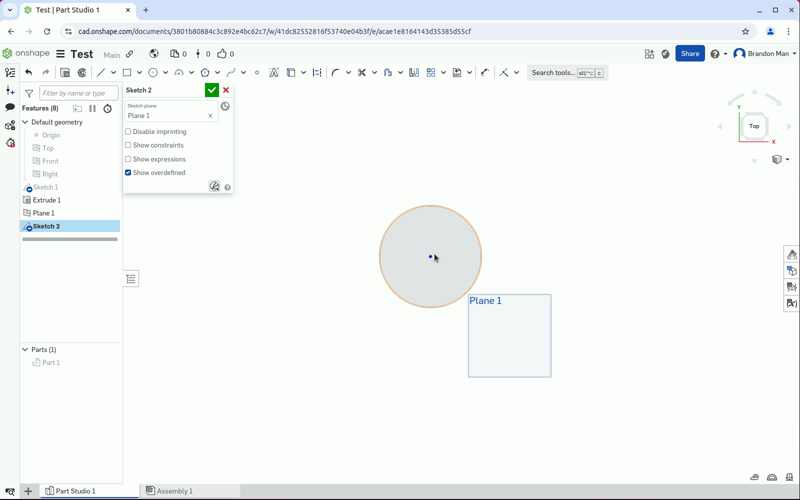
scroll(6)
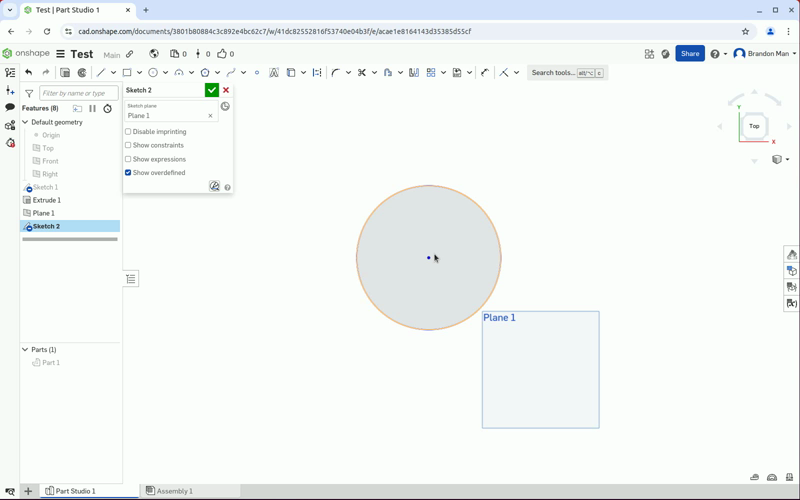
scroll(6)
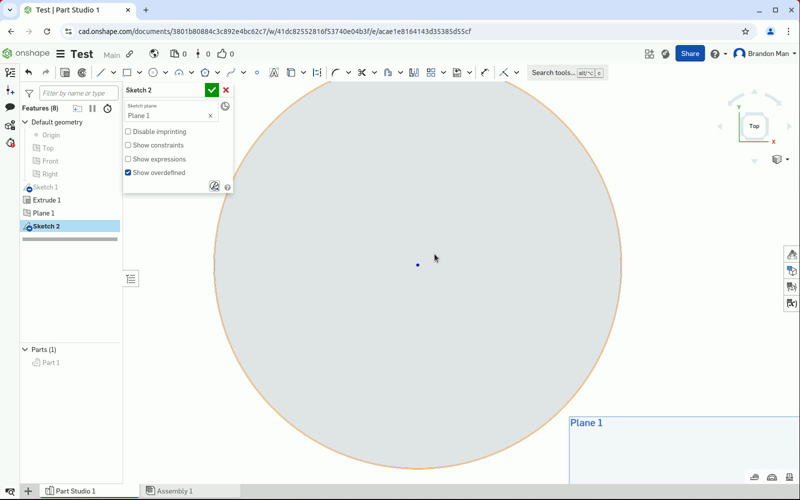
click(434, 253)
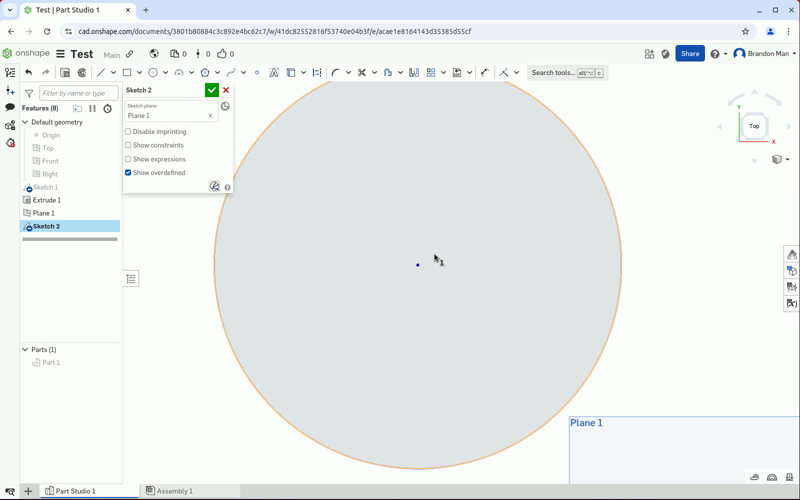
scroll(-6)
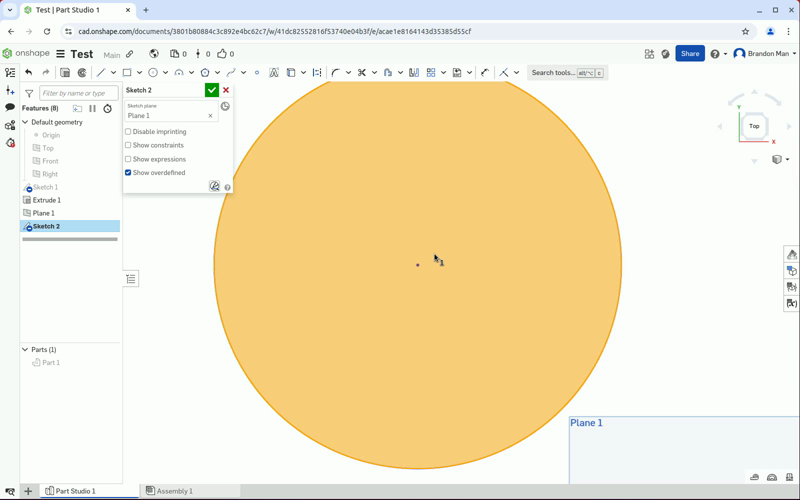
scroll(-6)
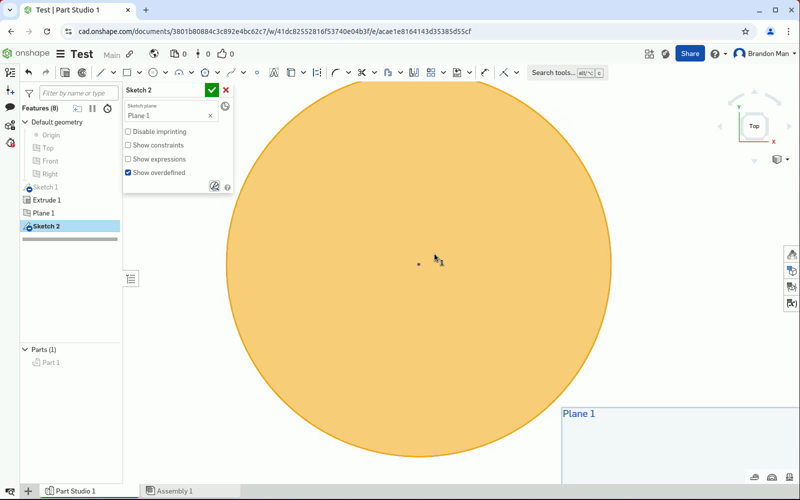
scroll(-6)
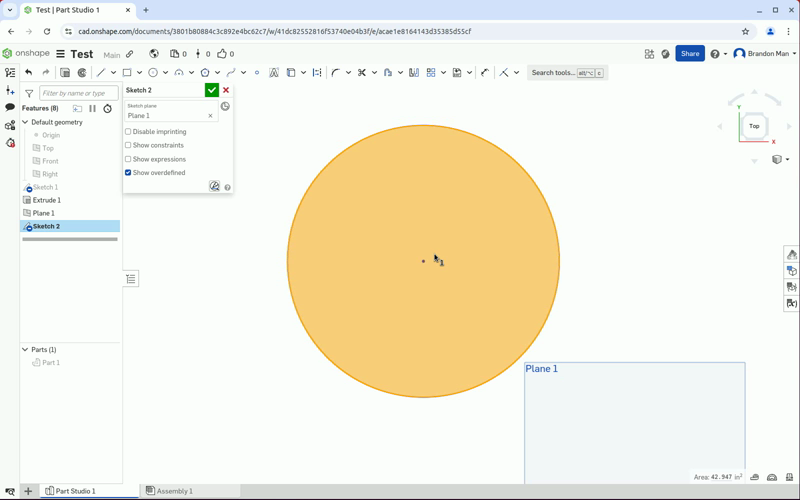
scroll(-6)
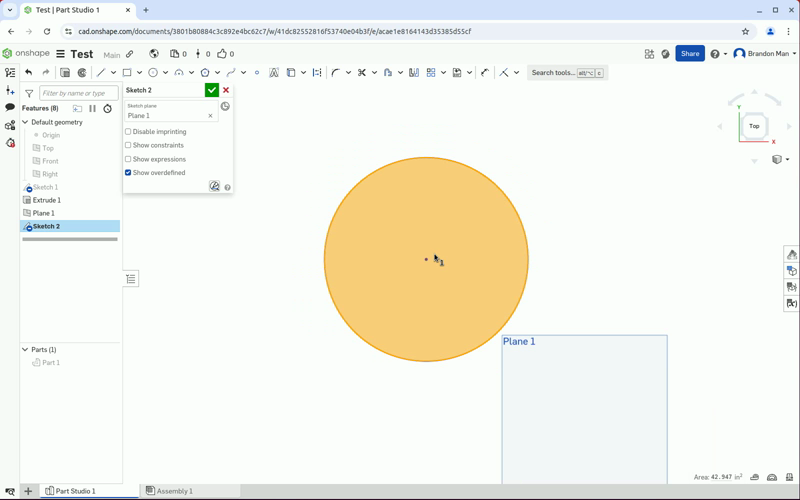
scroll(-6)
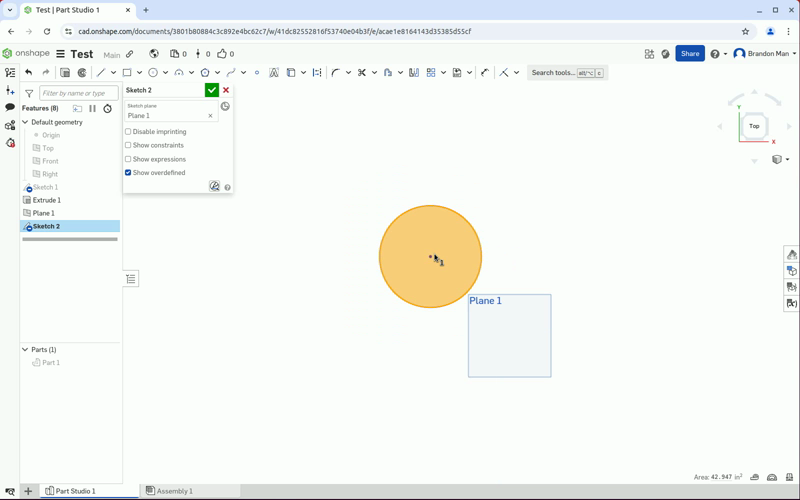
scroll(-6)
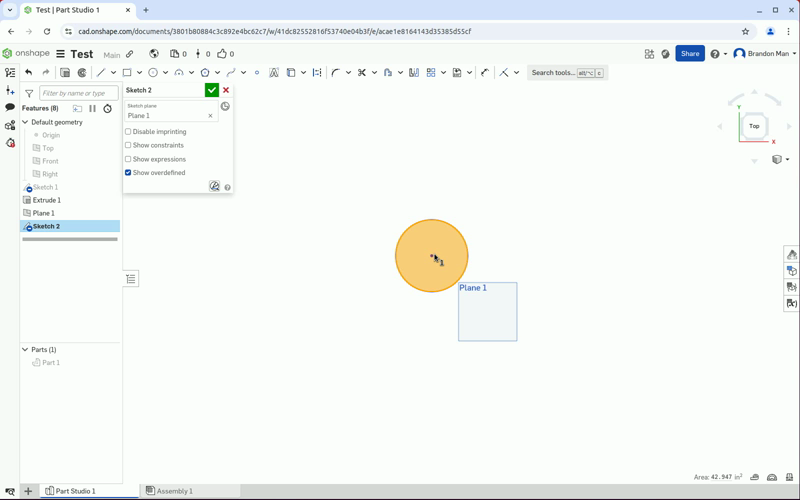
scroll(-6)
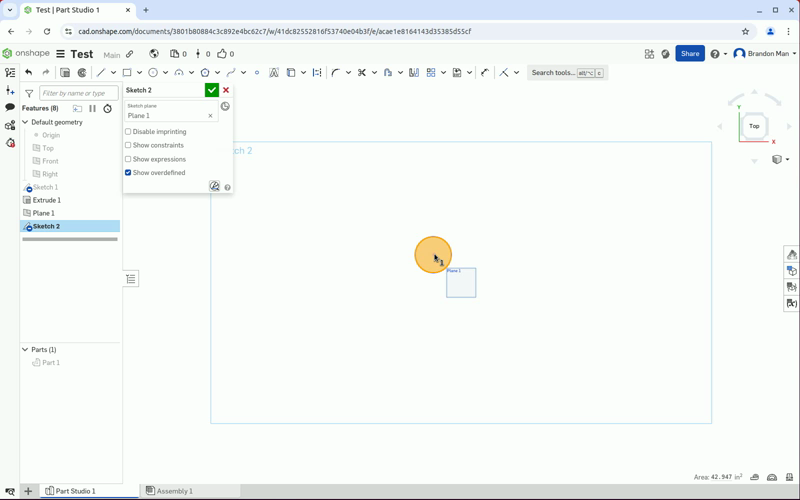
mouse_move(73, 352)
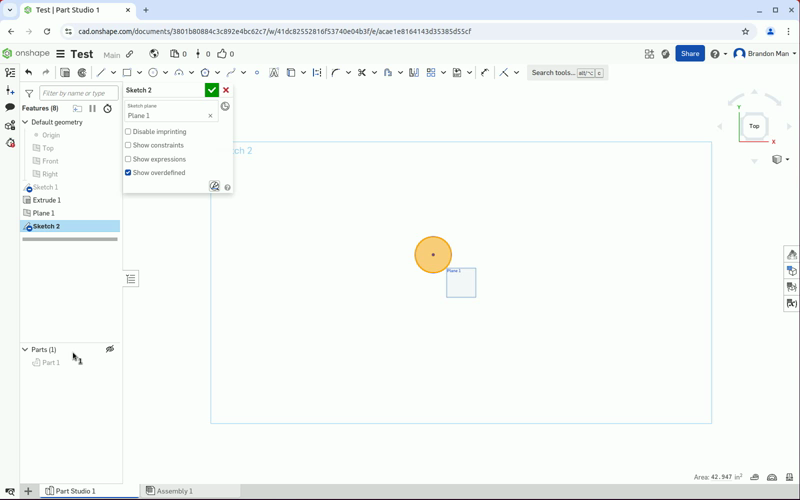
key(shift+y)
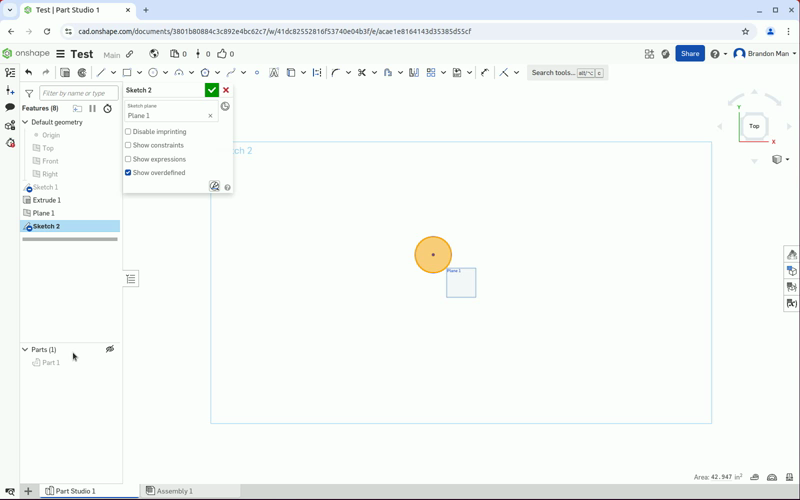
key(shift+e)
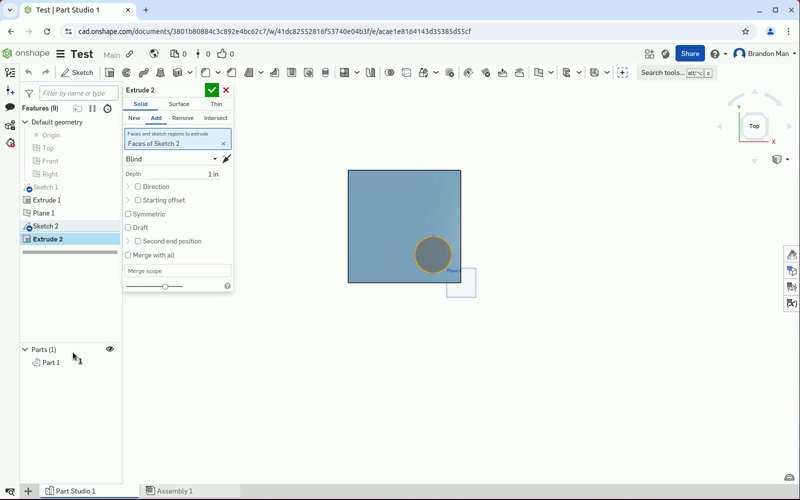
mouse_move(143, 106)
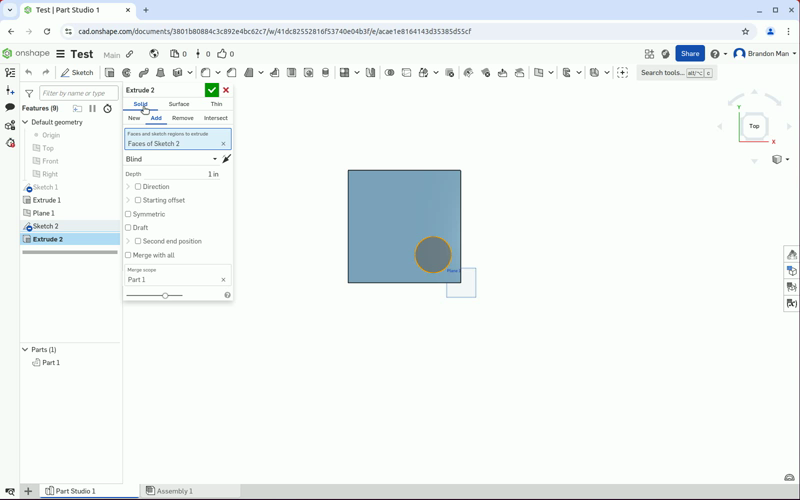
click(143, 106)
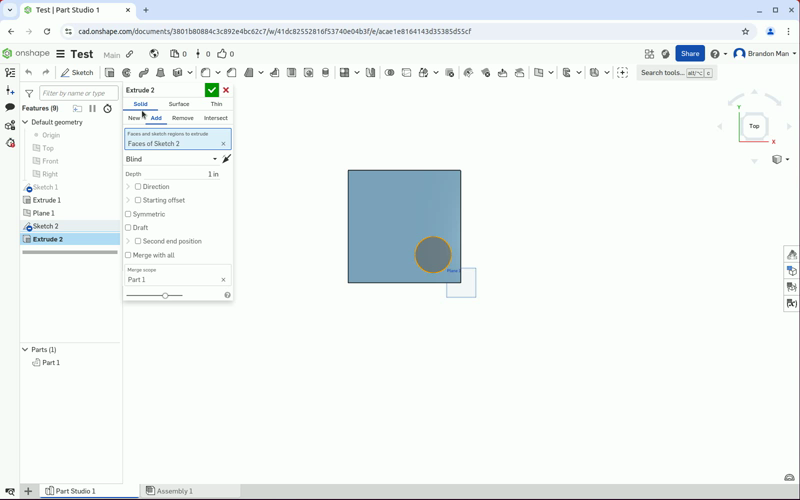
mouse_move(137, 120)
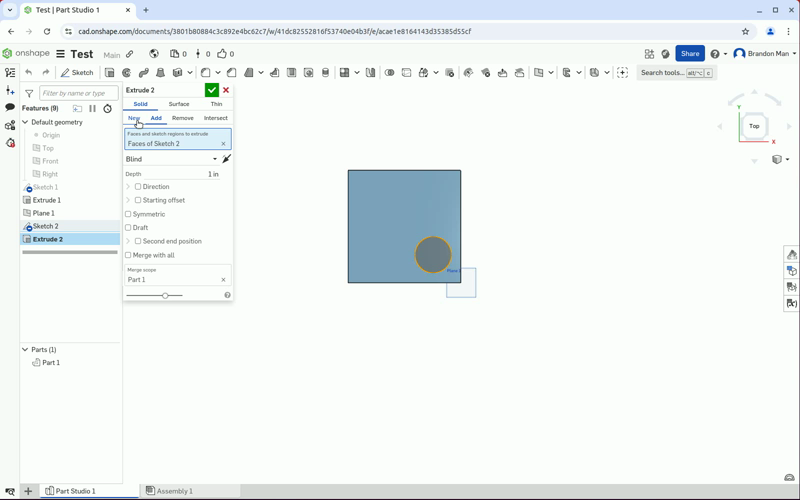
click(137, 120)
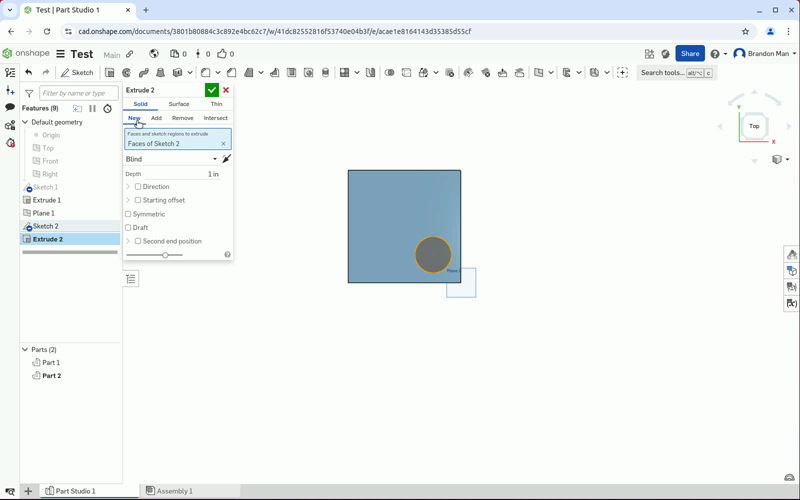
key(tab, 4)
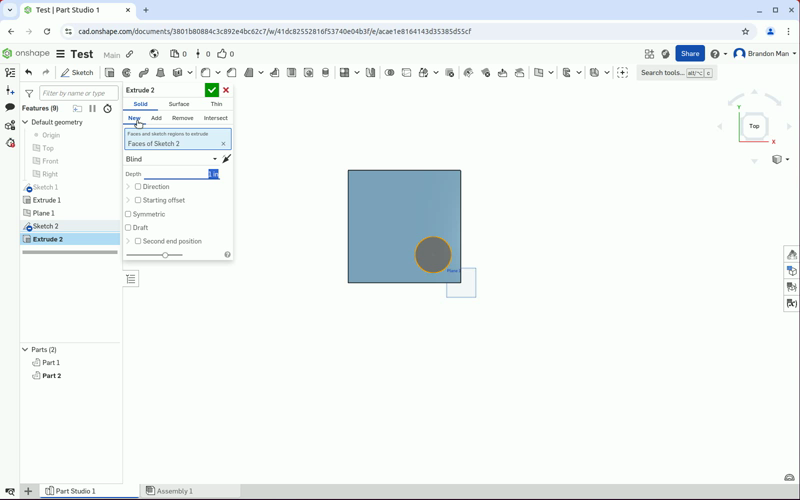
text(2.407)
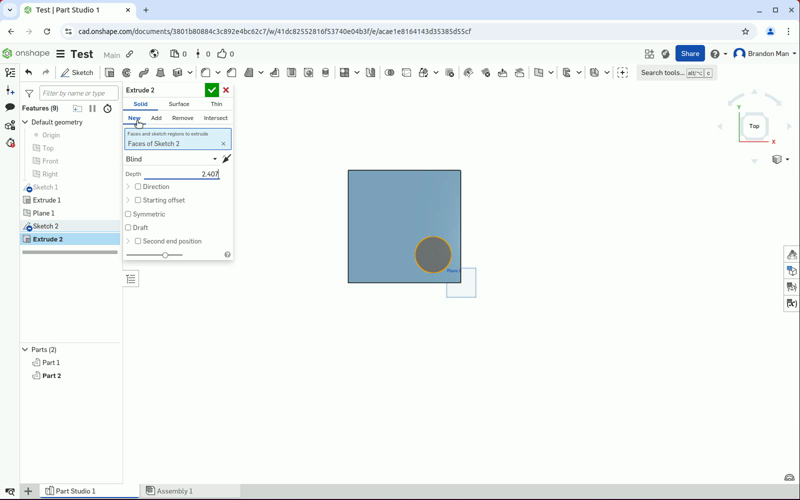
key(enter)
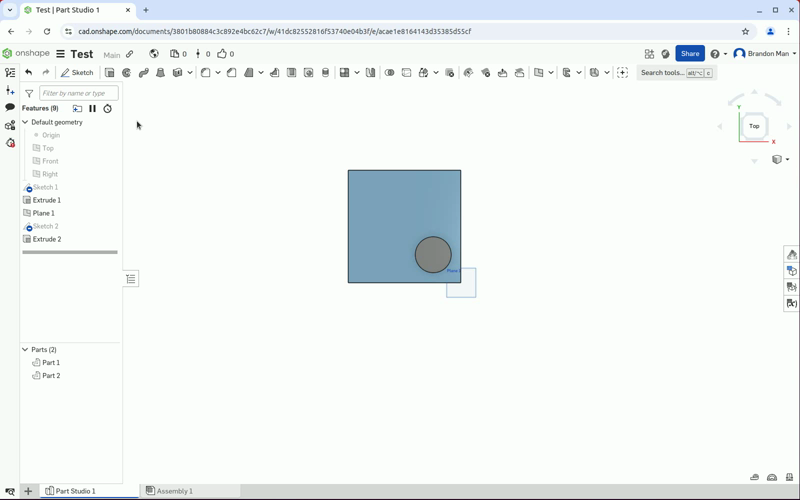
key(shift+h)
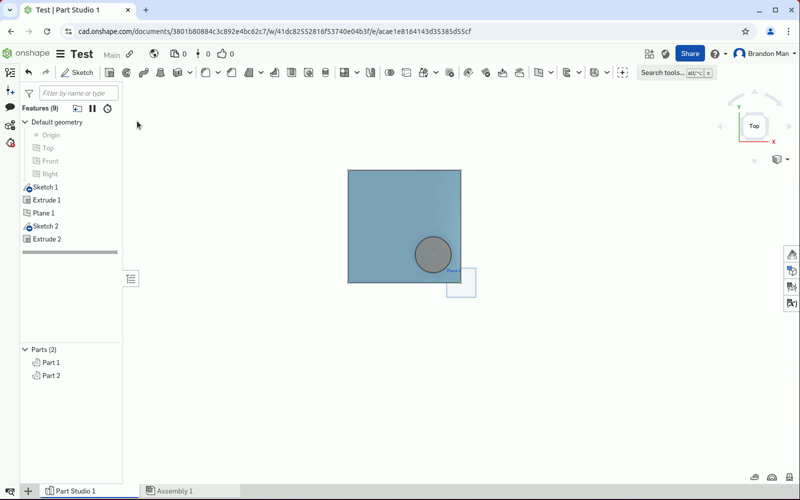
key(shift+h)
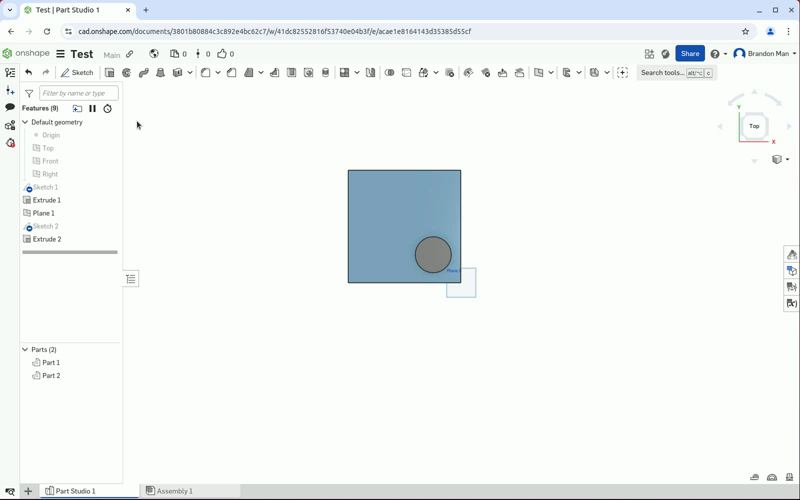
mouse_move(73, 189)
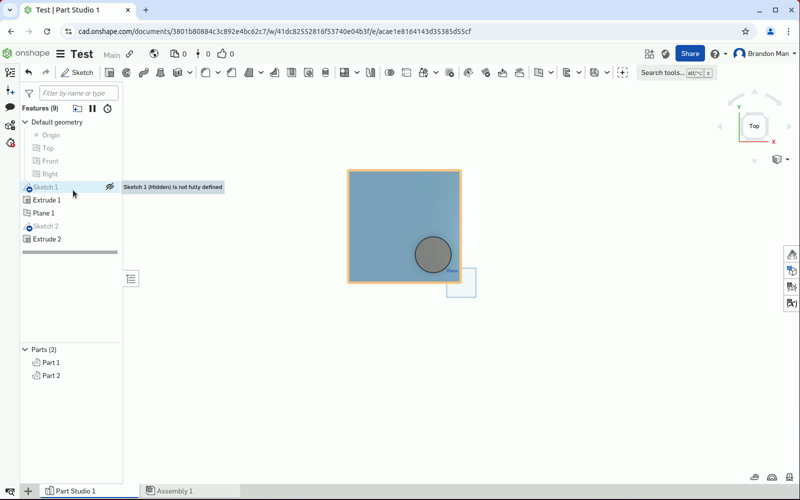
click(73, 189)
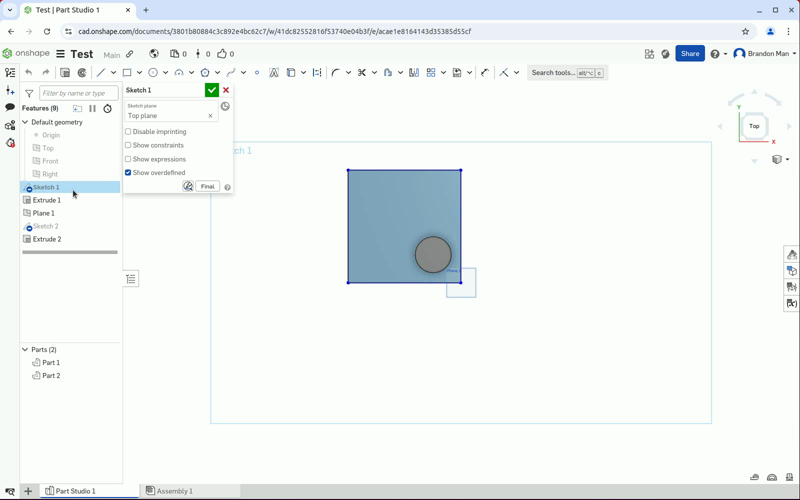
mouse_move(229, 92)
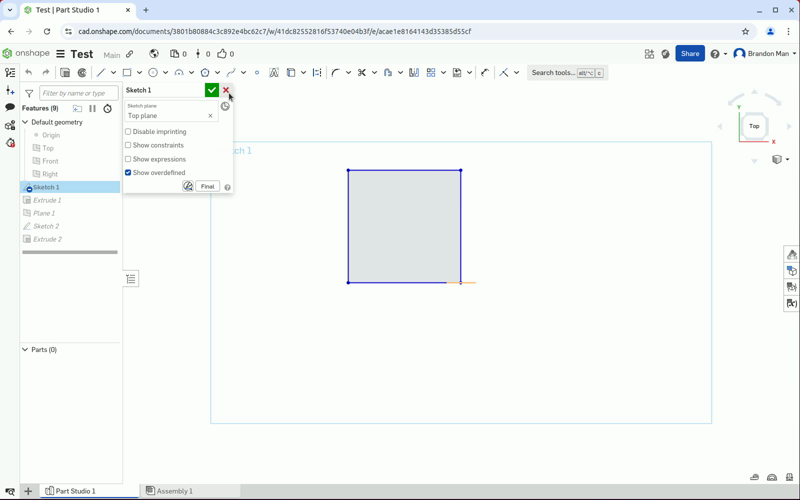
click(229, 92)
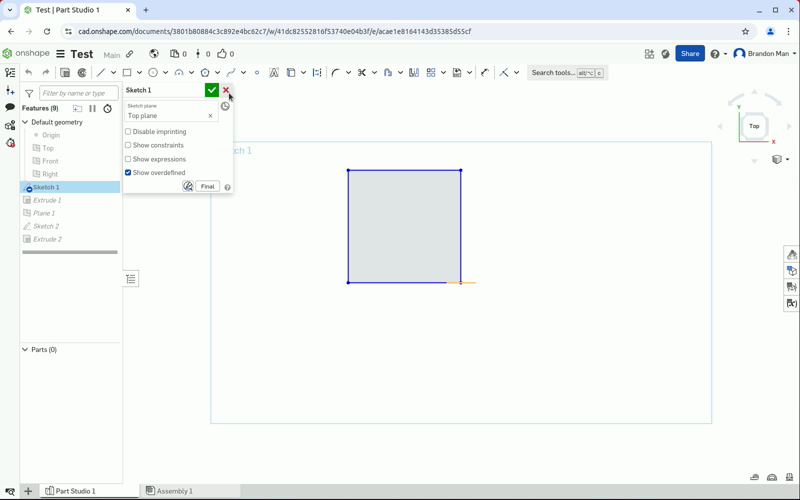
key(shift+s)
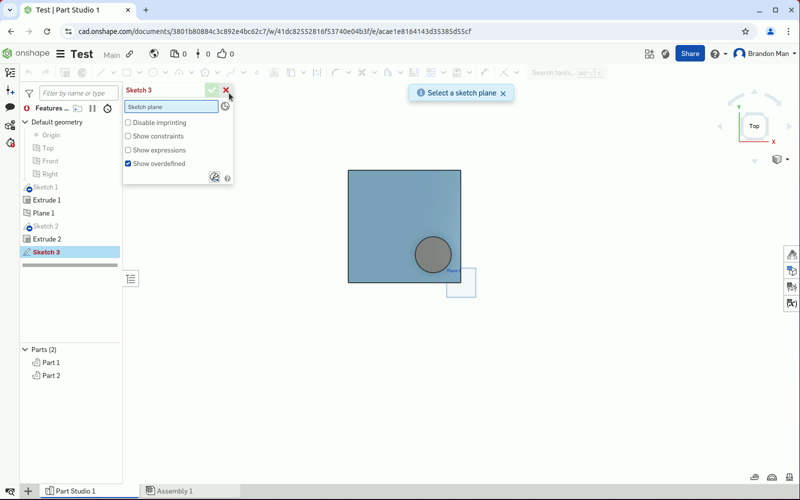
mouse_move(73, 215)
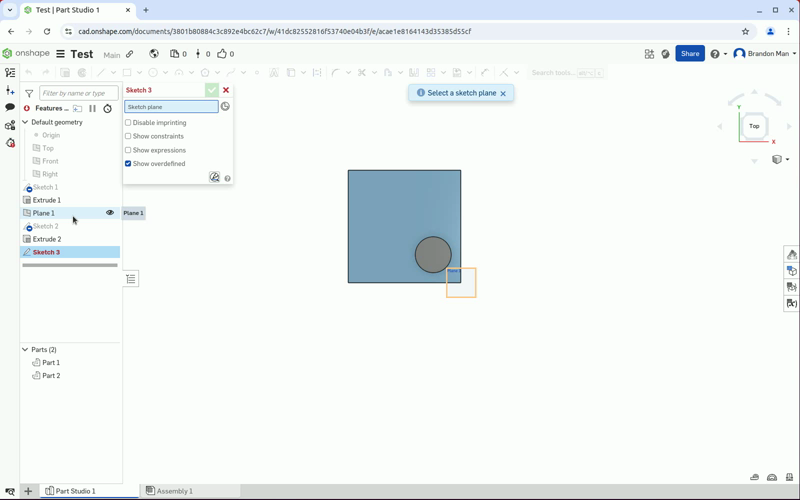
click(73, 215)
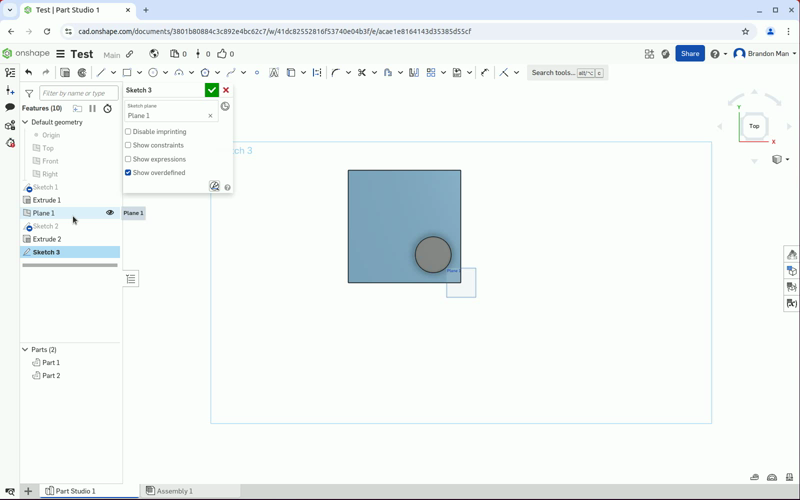
mouse_move(73, 352)
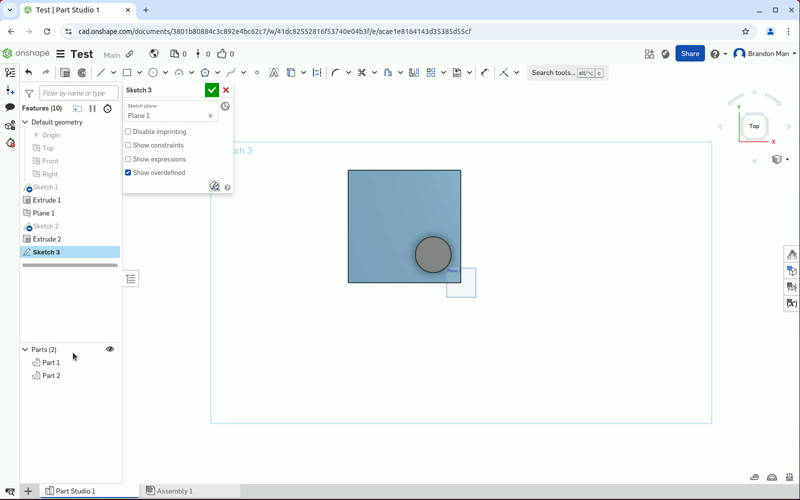
key(y)
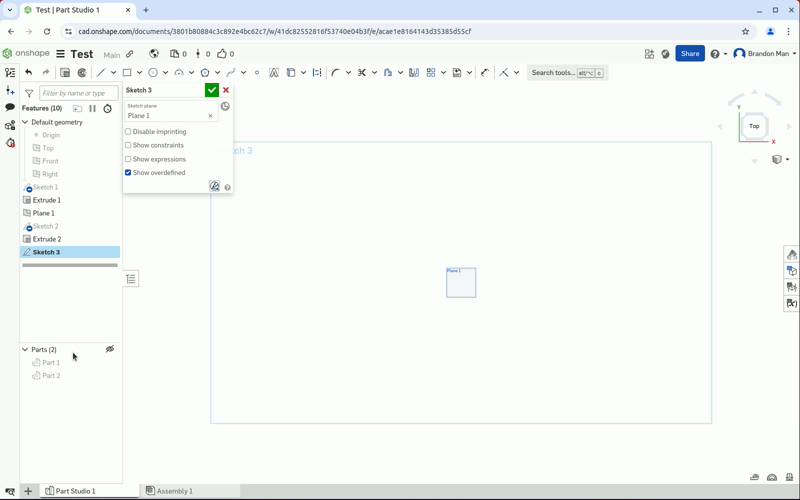
key(c)
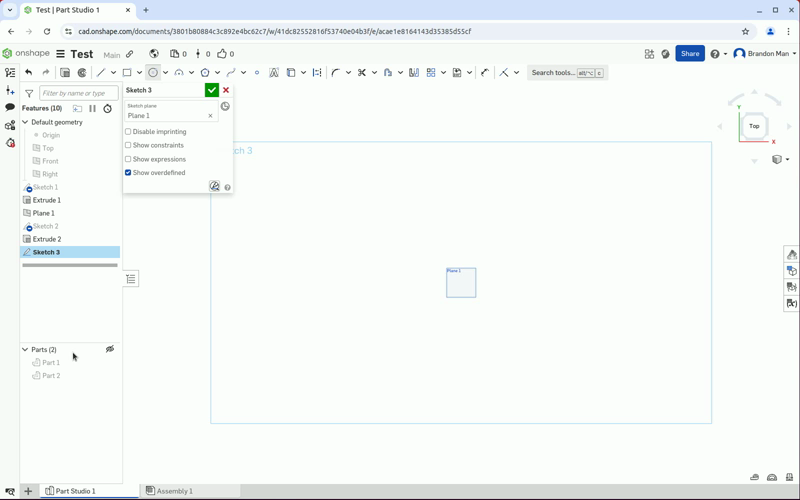
key_down(shift)
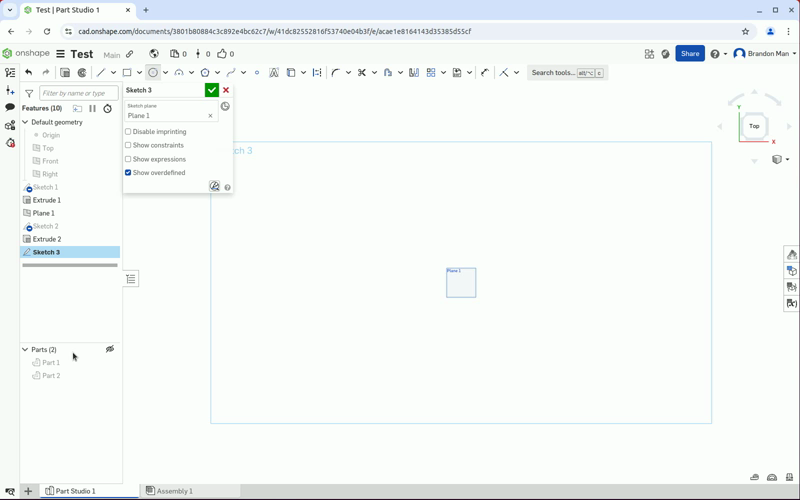
mouse_move(433, 198)
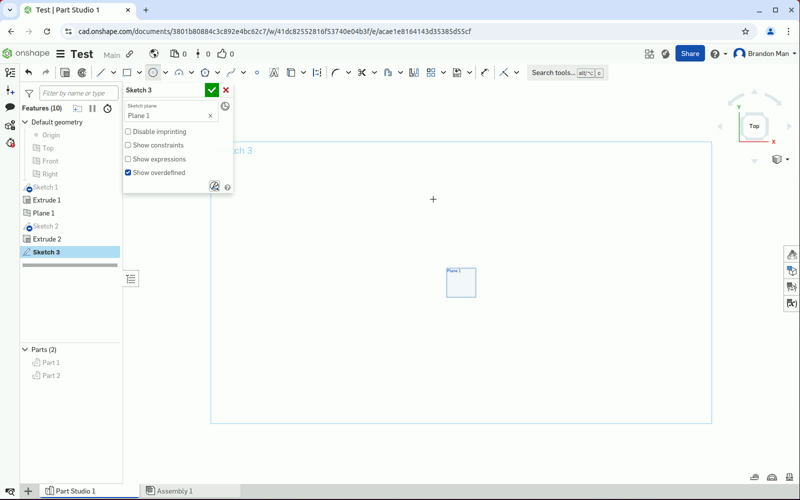
click(433, 198)
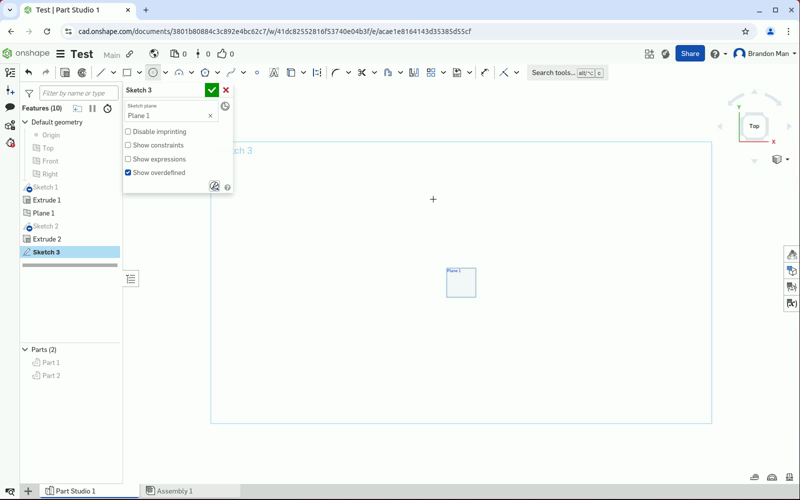
key_up(shift)
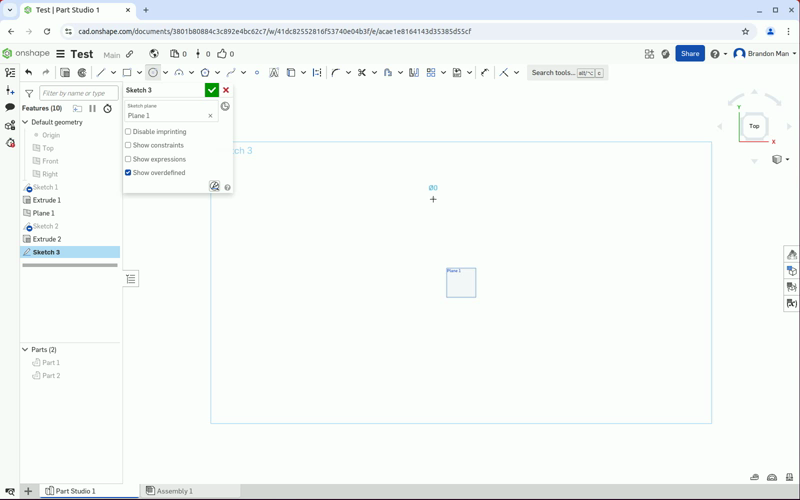
mouse_move(451, 198)
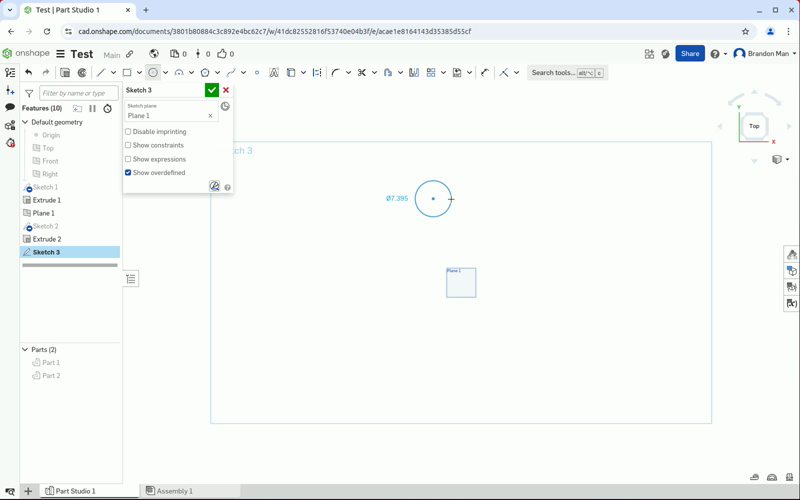
click(451, 198)
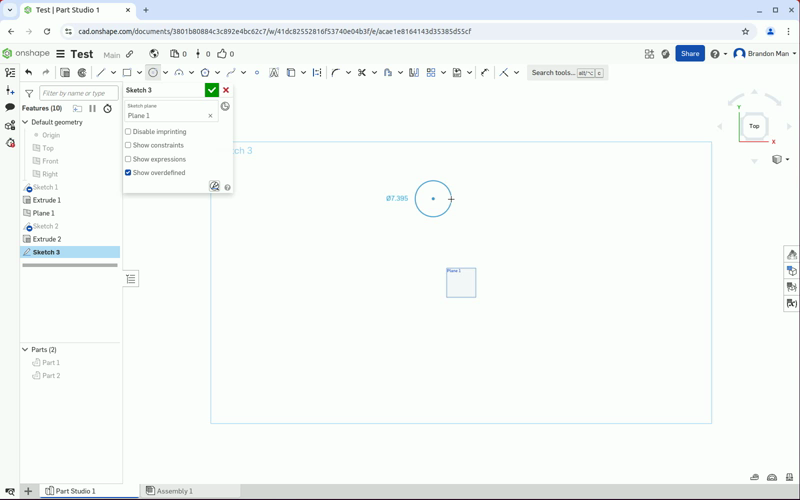
key(esc)
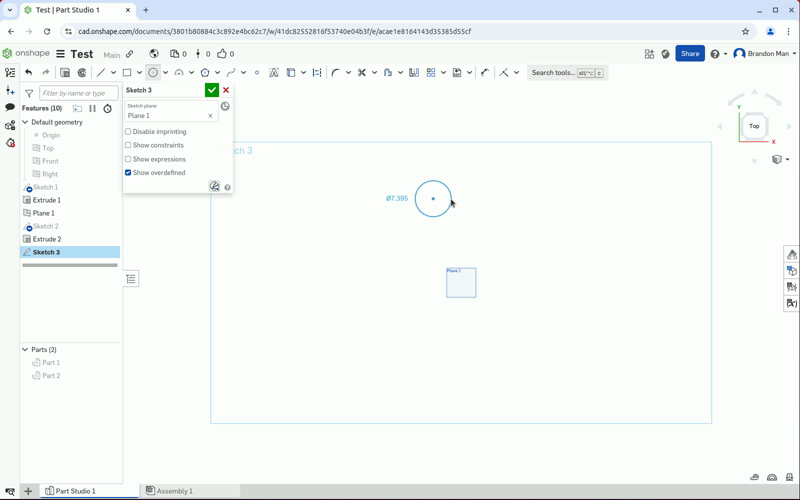
mouse_move(428, 186)
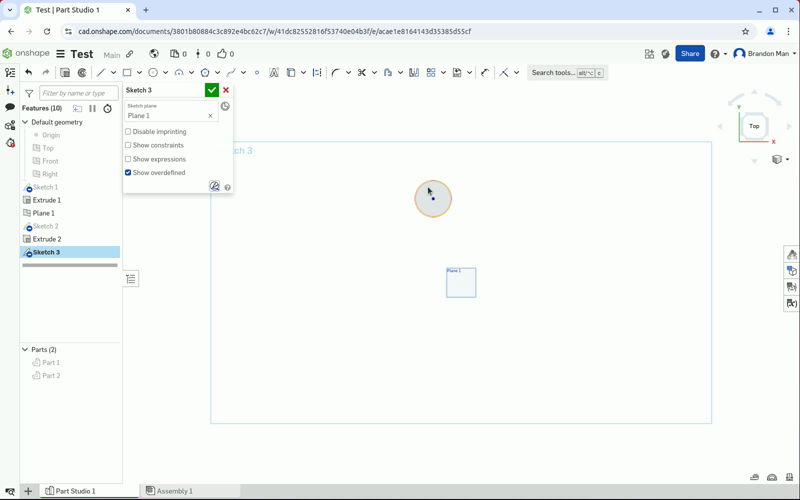
scroll(6)
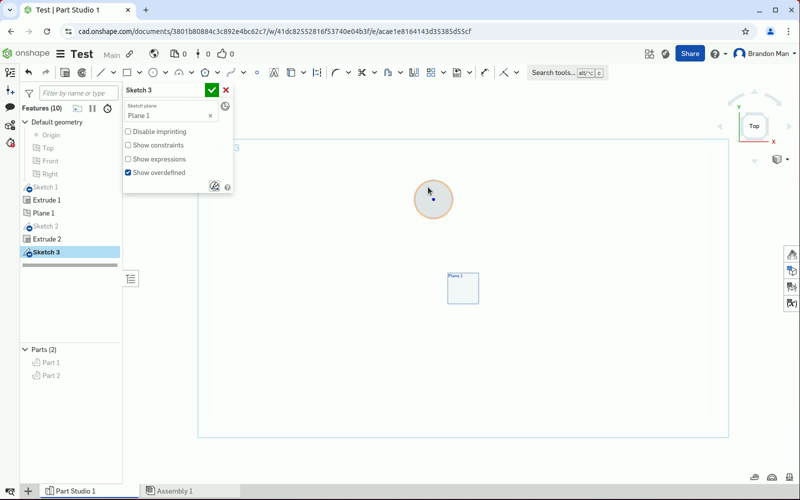
scroll(6)
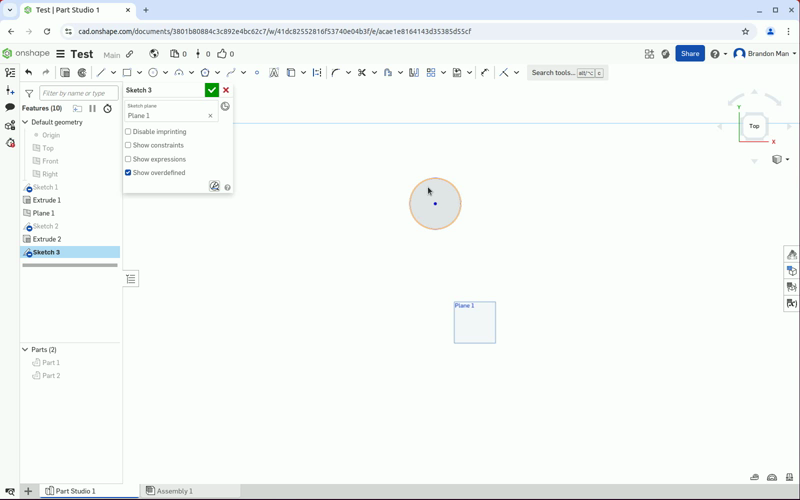
scroll(6)
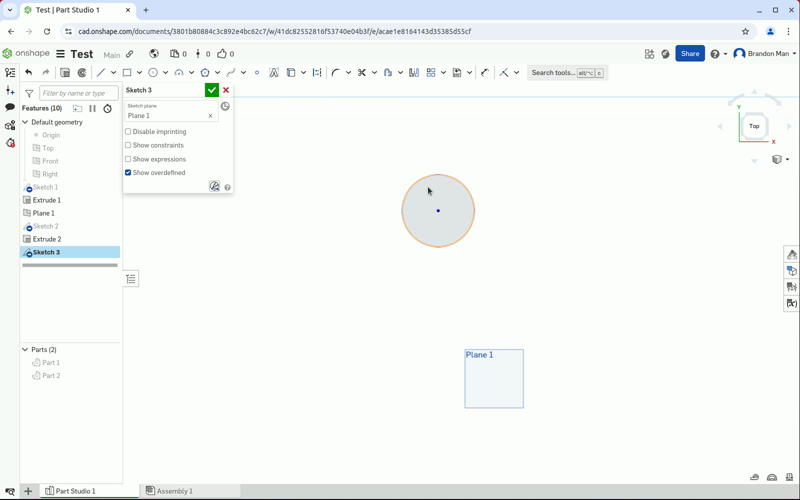
scroll(6)
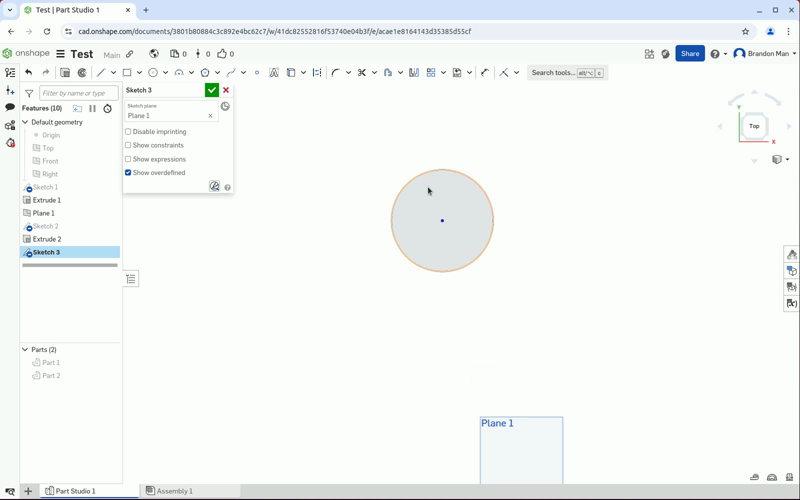
scroll(6)
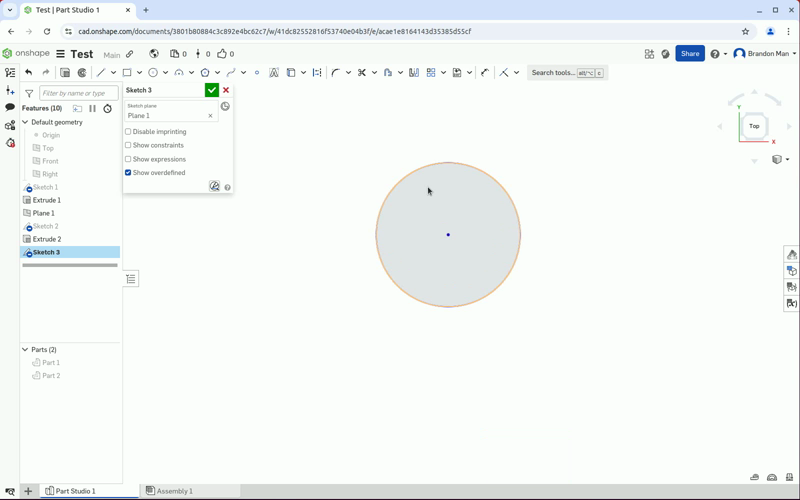
scroll(6)
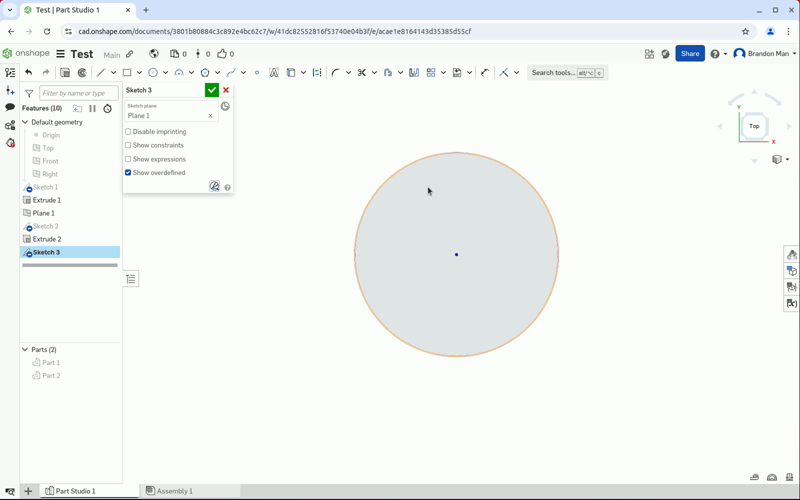
scroll(6)
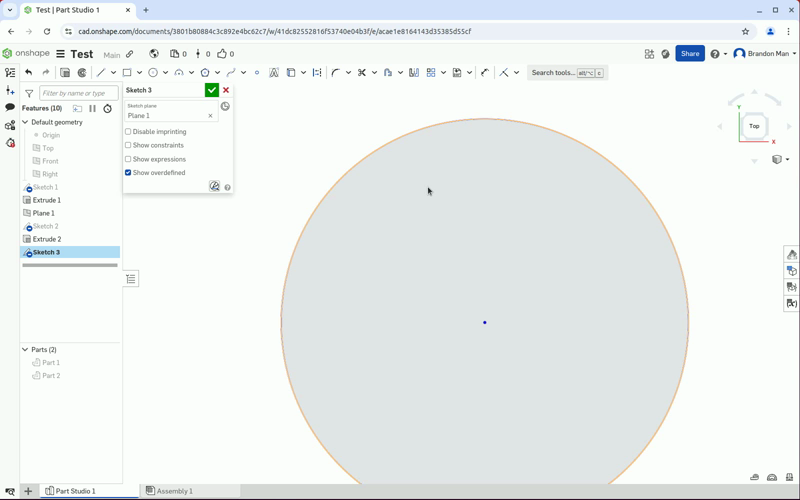
click(428, 186)
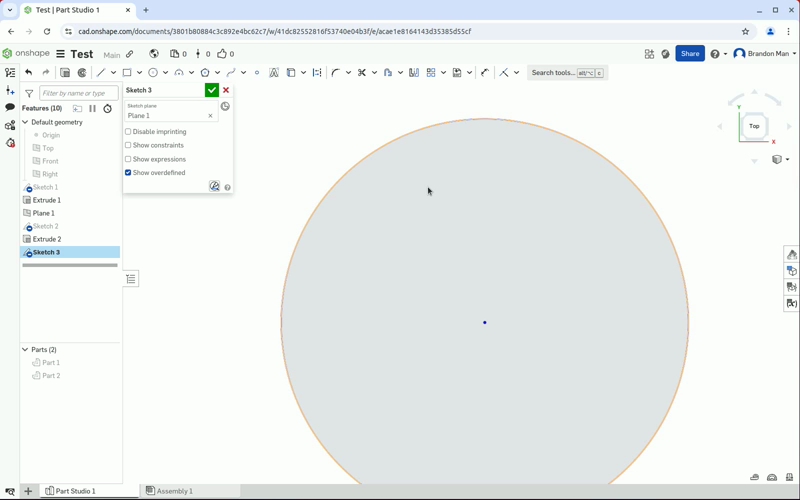
scroll(-6)
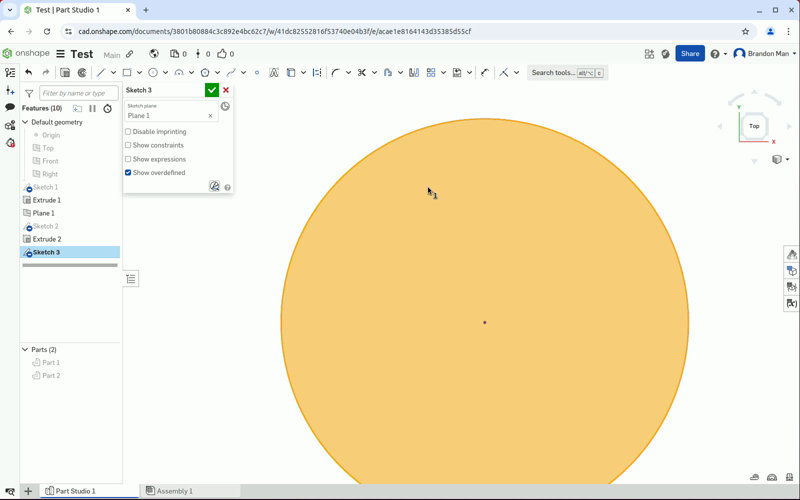
scroll(-6)
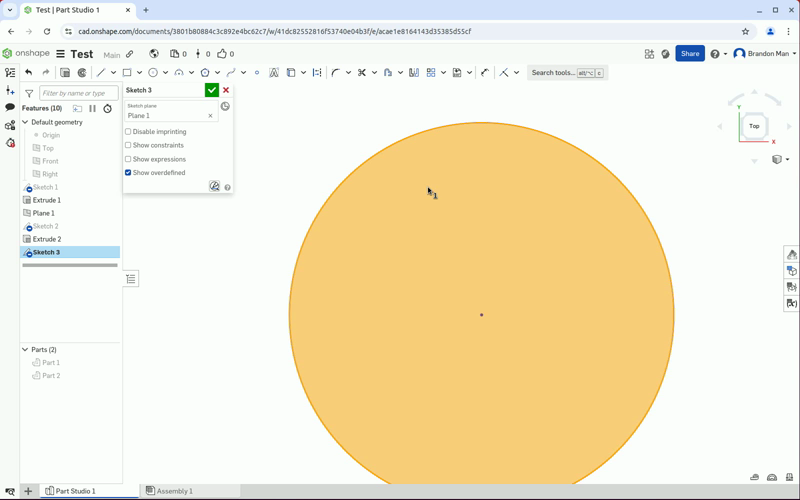
scroll(-6)
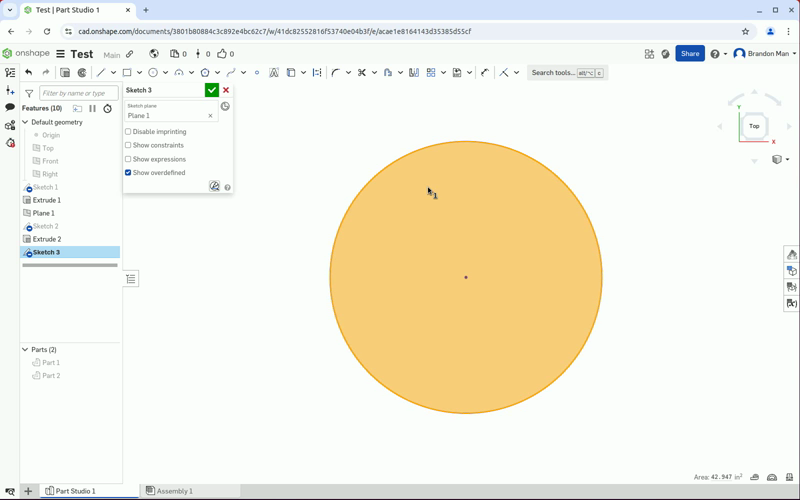
scroll(-6)
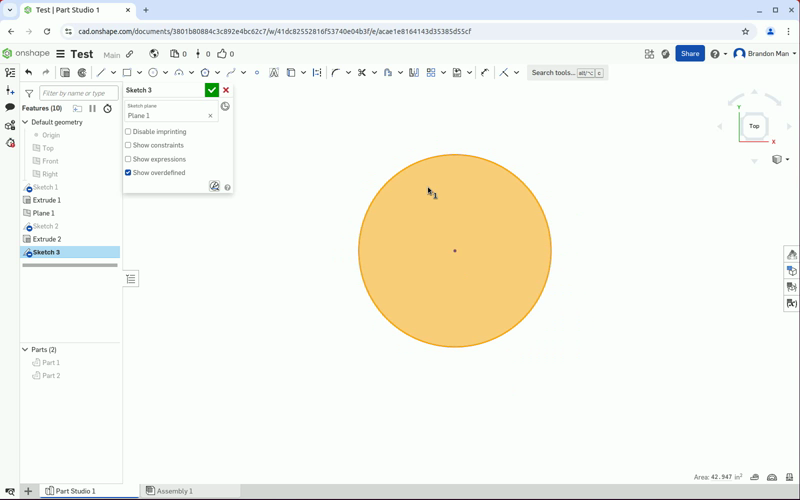
scroll(-6)
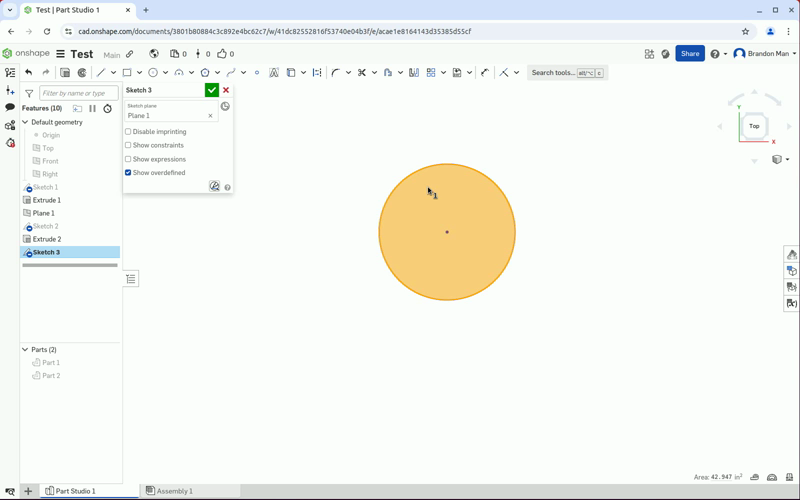
scroll(-6)
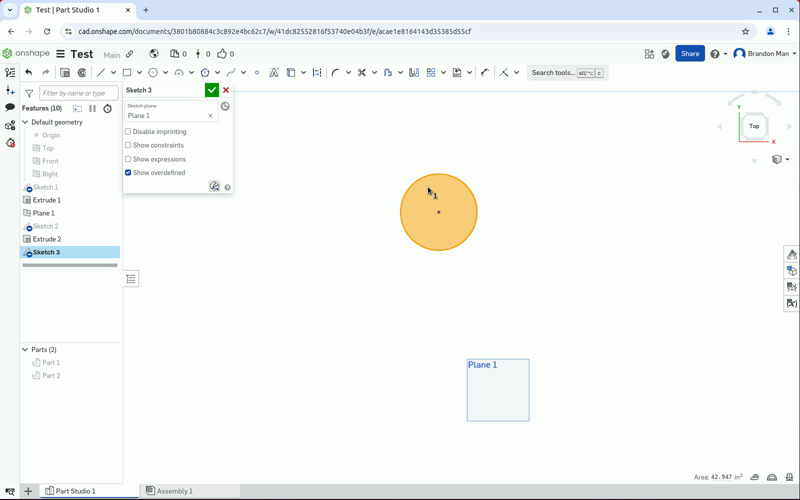
scroll(-6)
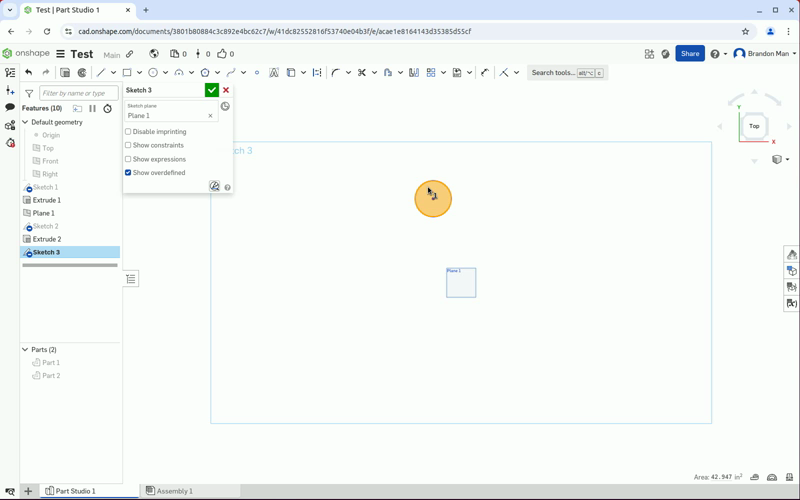
mouse_move(73, 352)
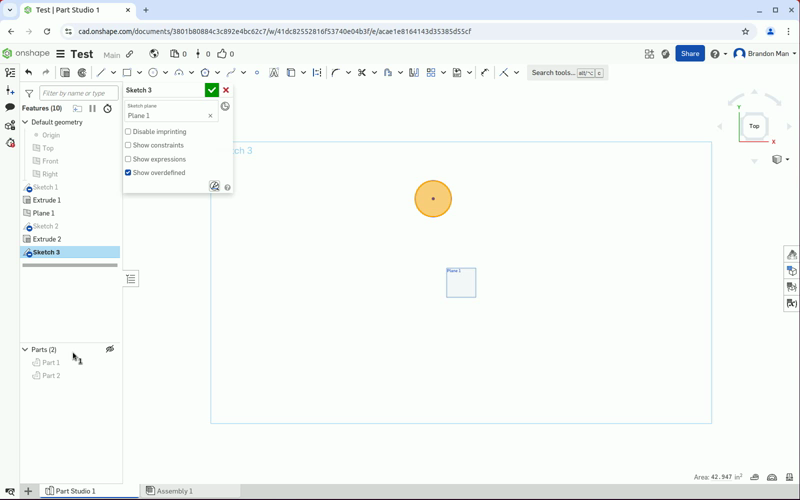
key(shift+y)
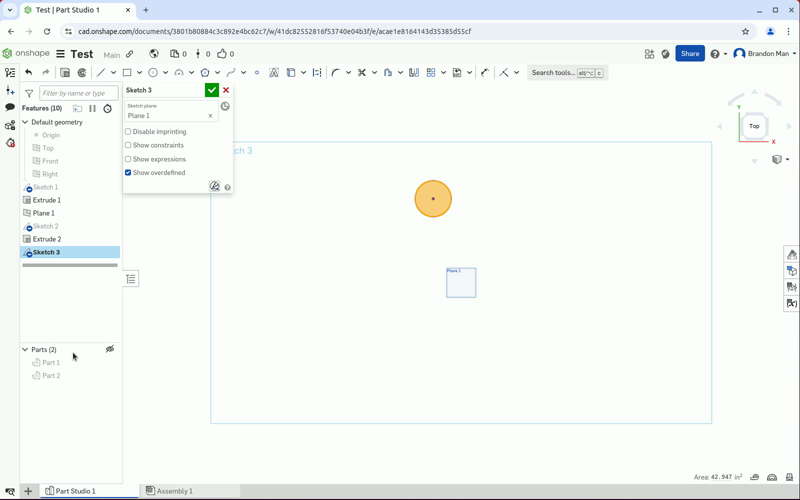
key(shift+e)
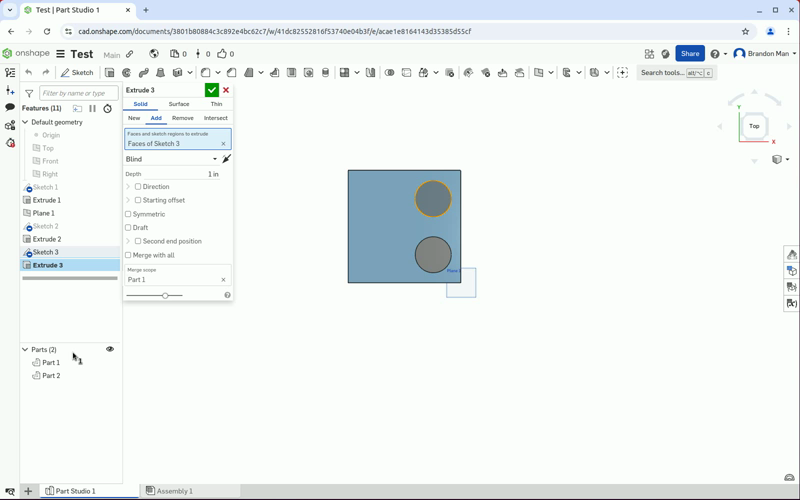
mouse_move(143, 106)
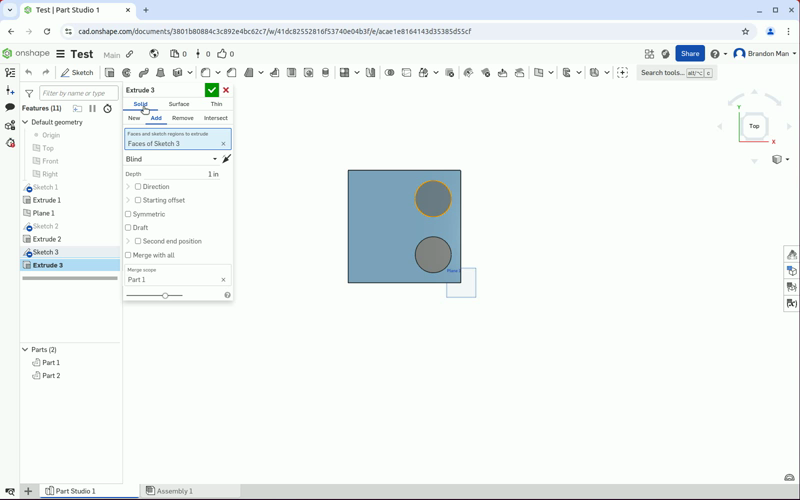
click(143, 106)
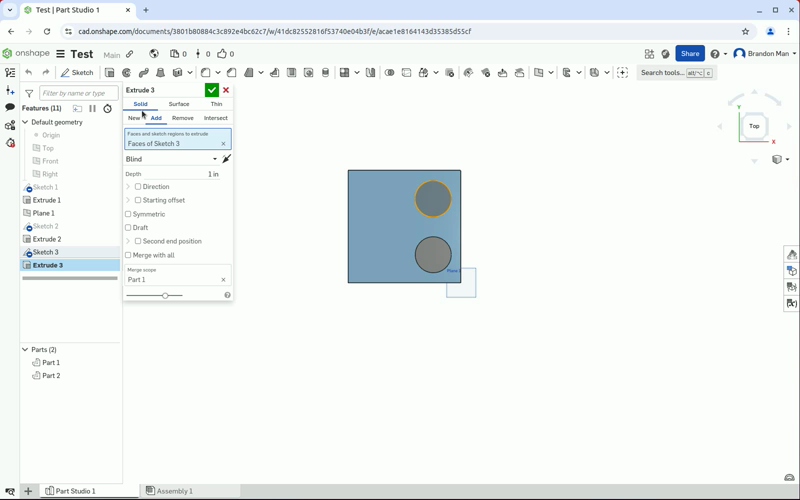
mouse_move(137, 120)
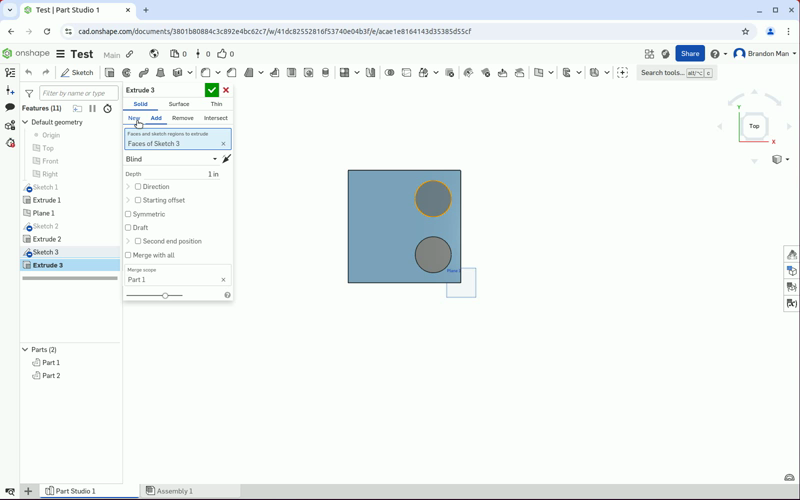
click(137, 120)
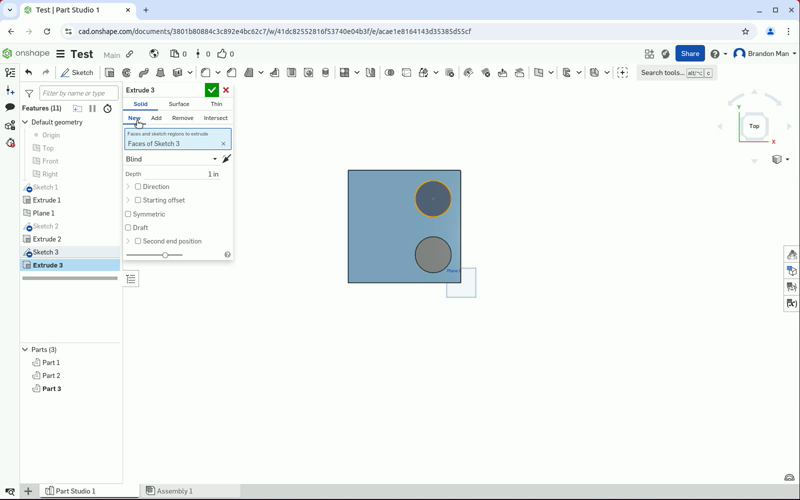
key(tab, 4)
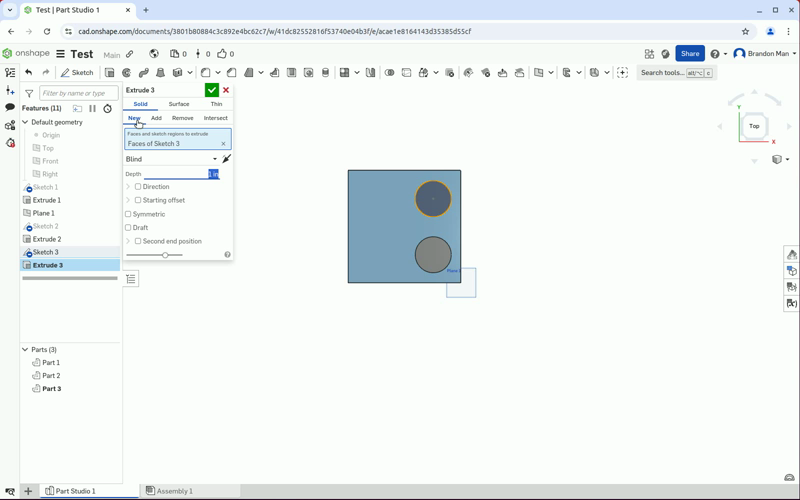
text(2.407)
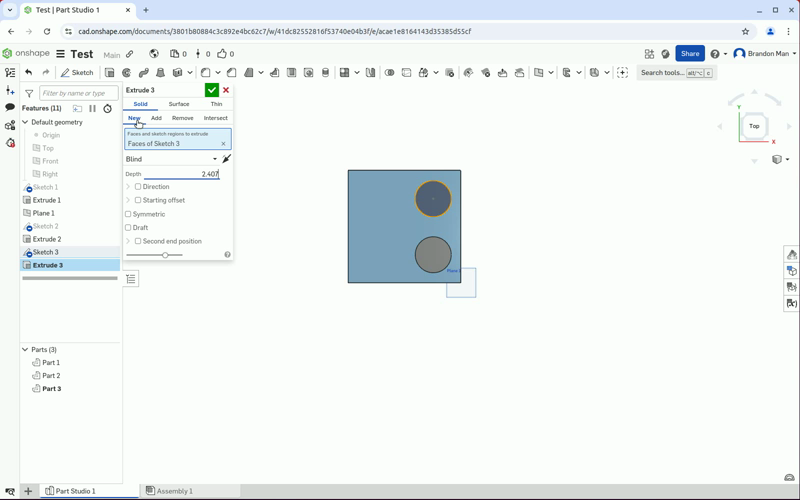
key(enter)
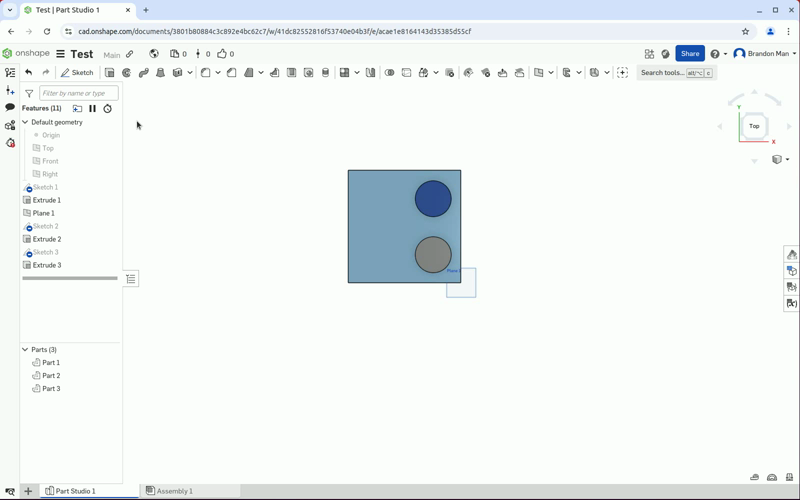
key(shift+h)
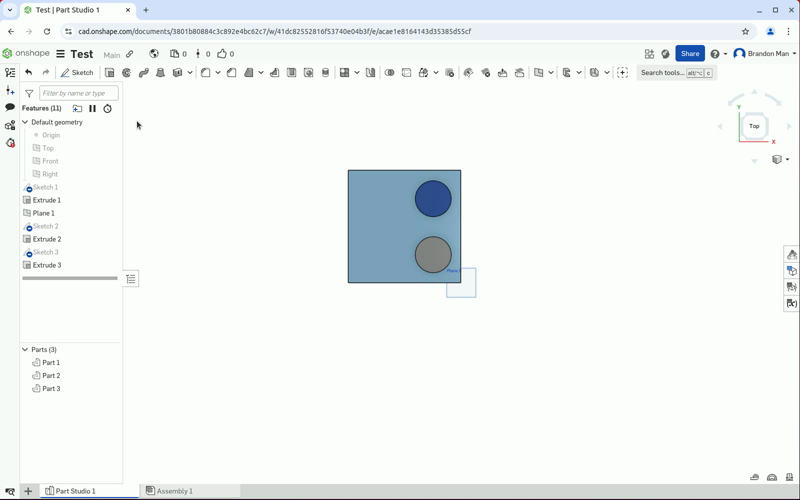
key(shift+h)
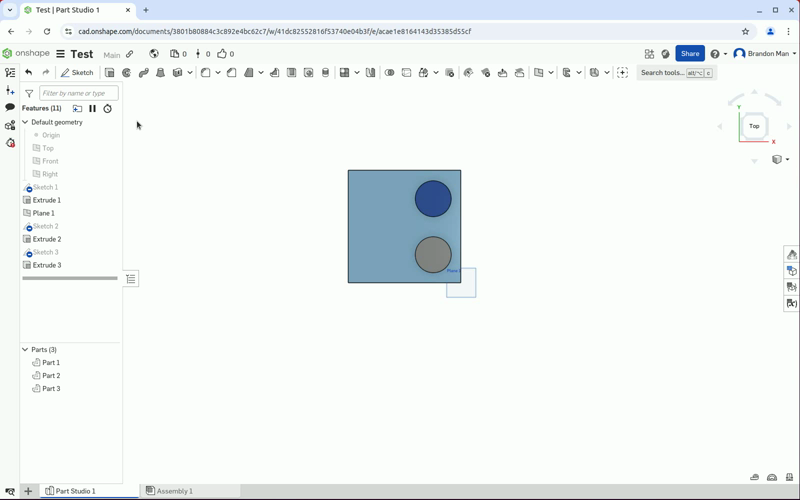
mouse_move(73, 189)
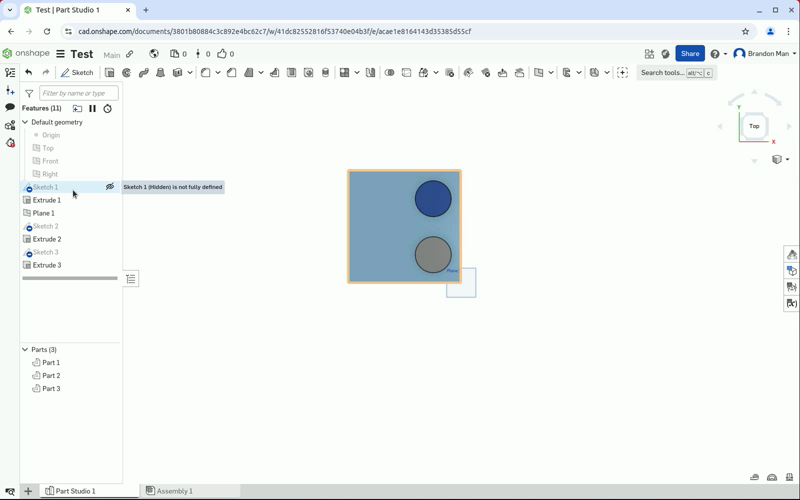
click(73, 189)
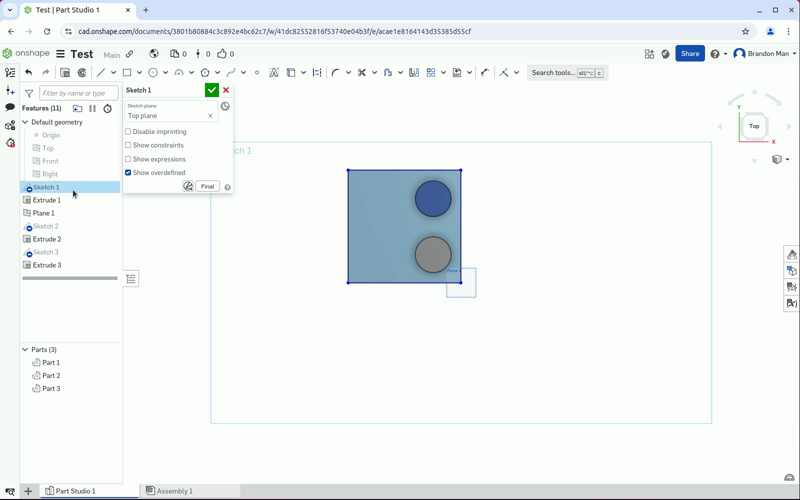
mouse_move(229, 92)
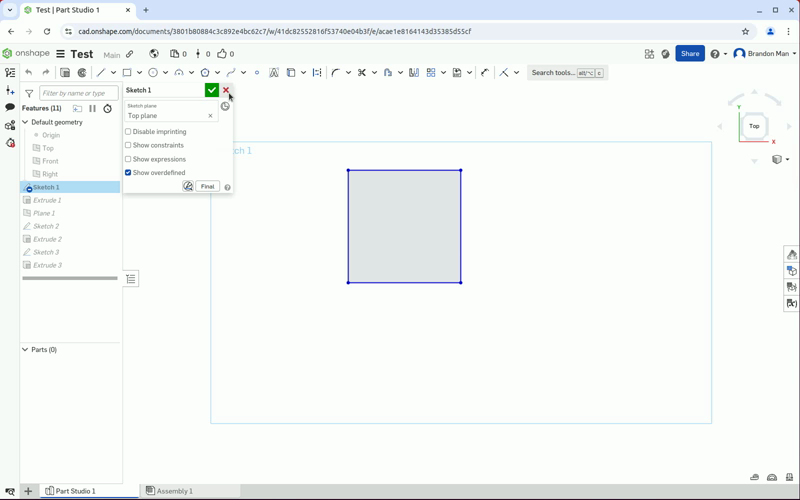
click(229, 92)
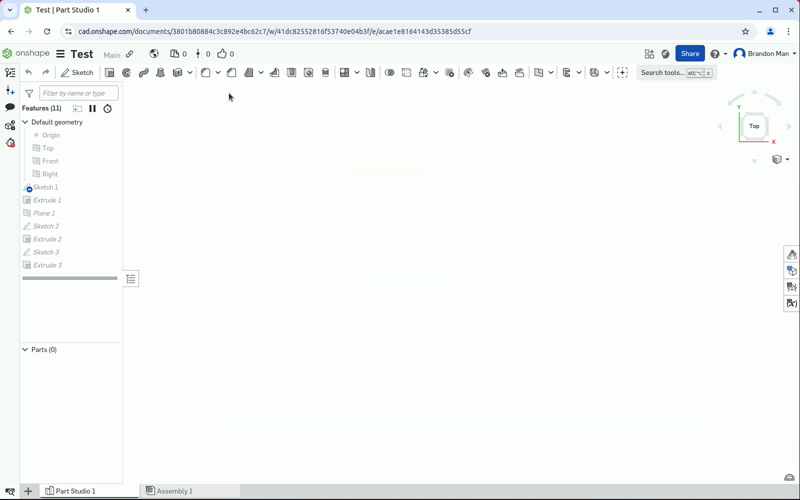
key(shift+s)
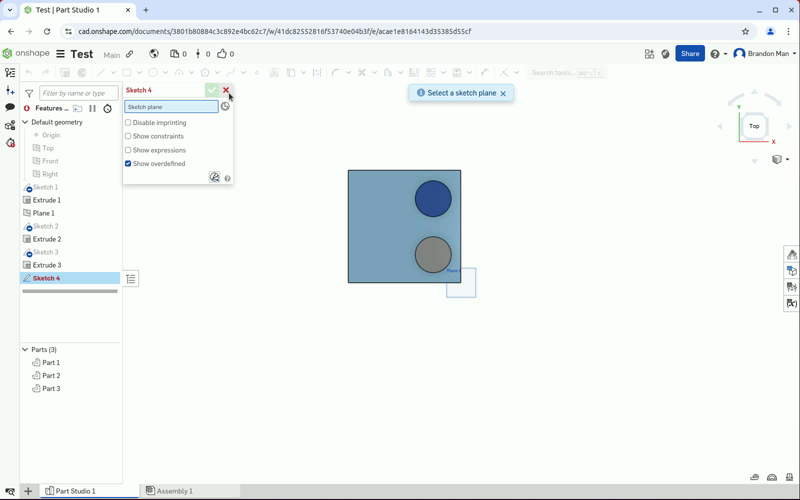
mouse_move(73, 215)
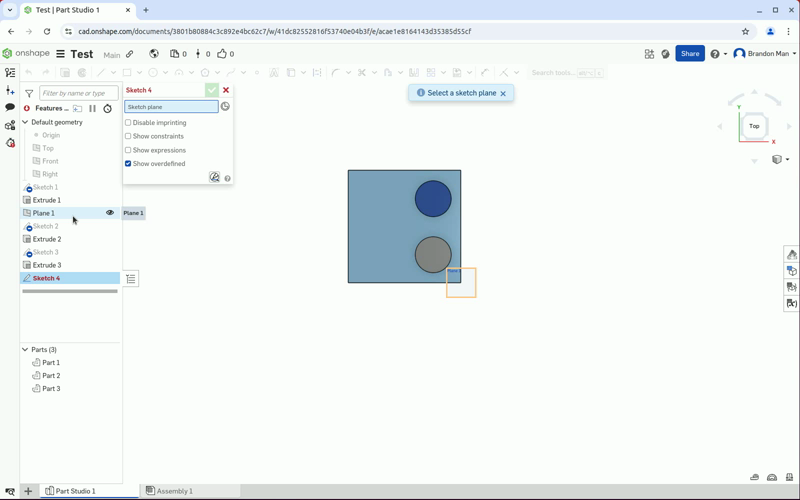
click(73, 215)
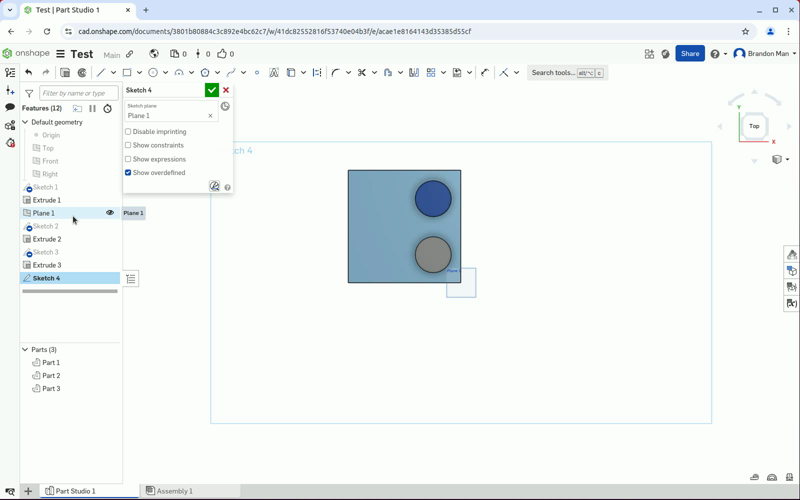
mouse_move(73, 352)
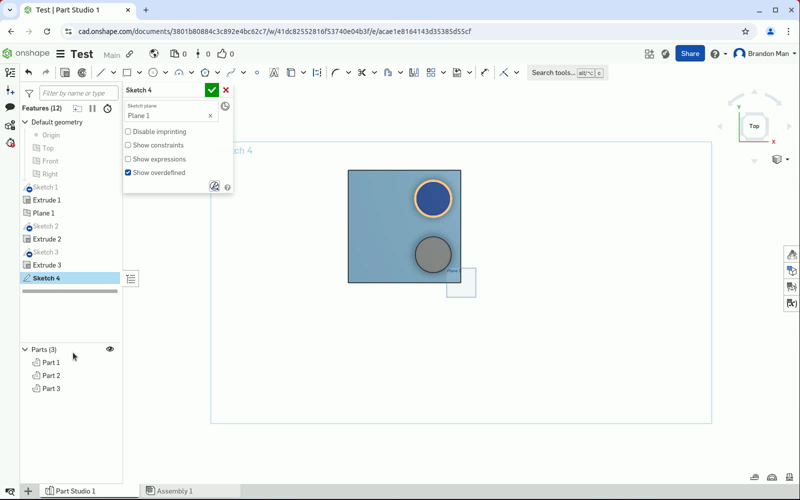
key(y)
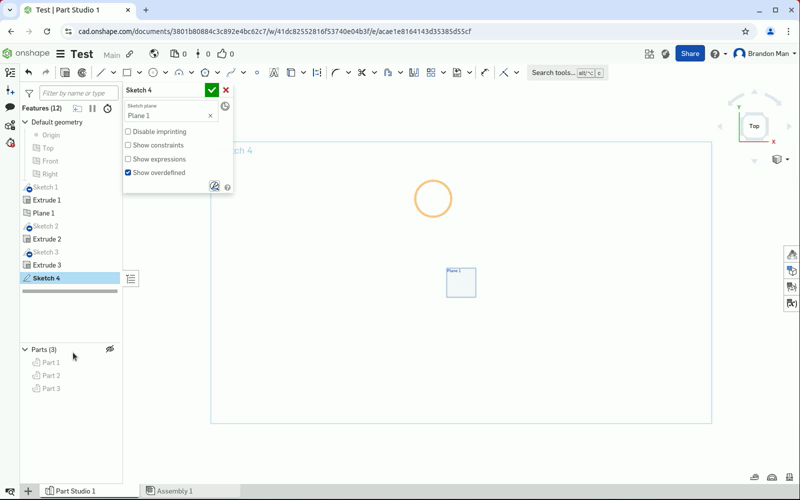
key(c)
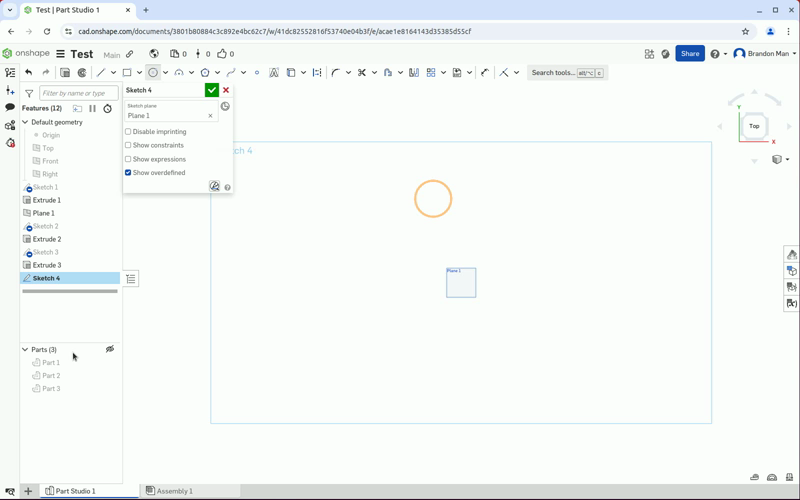
key_down(shift)
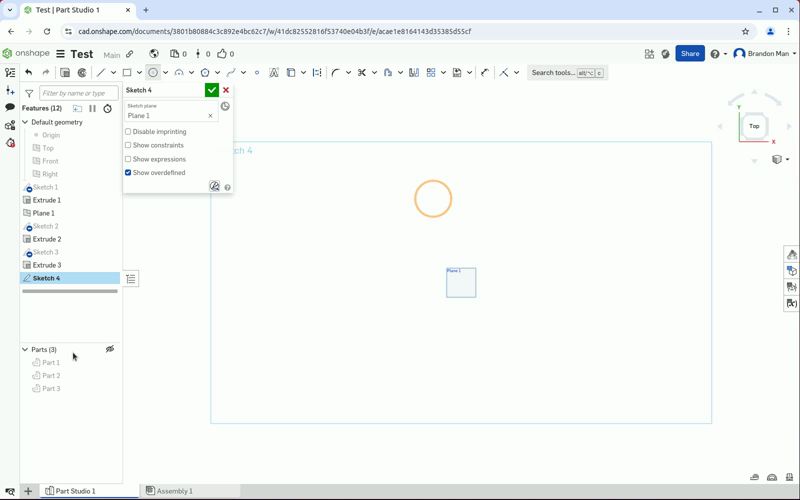
mouse_move(377, 198)
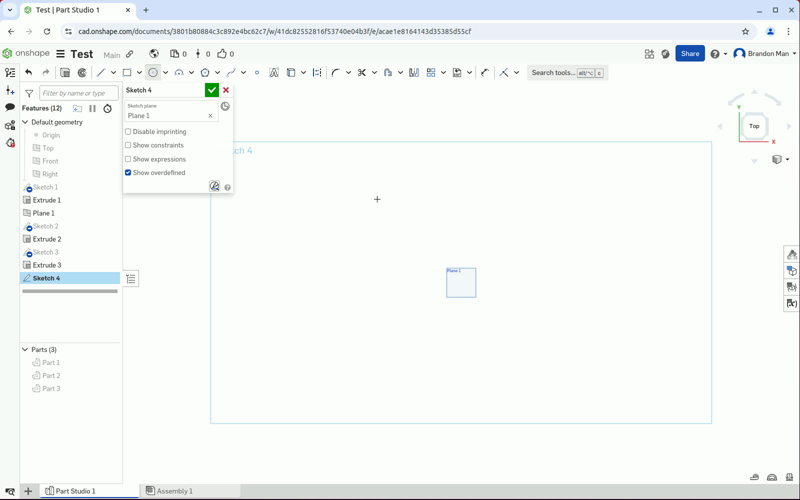
click(377, 198)
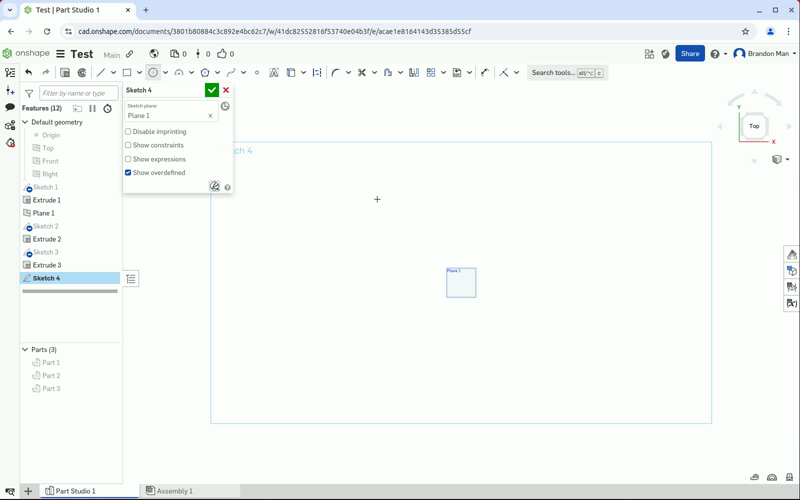
key_up(shift)
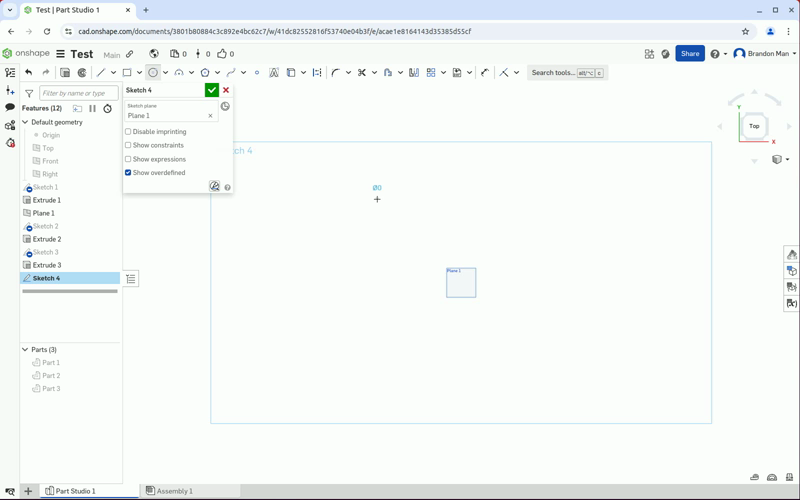
mouse_move(395, 198)
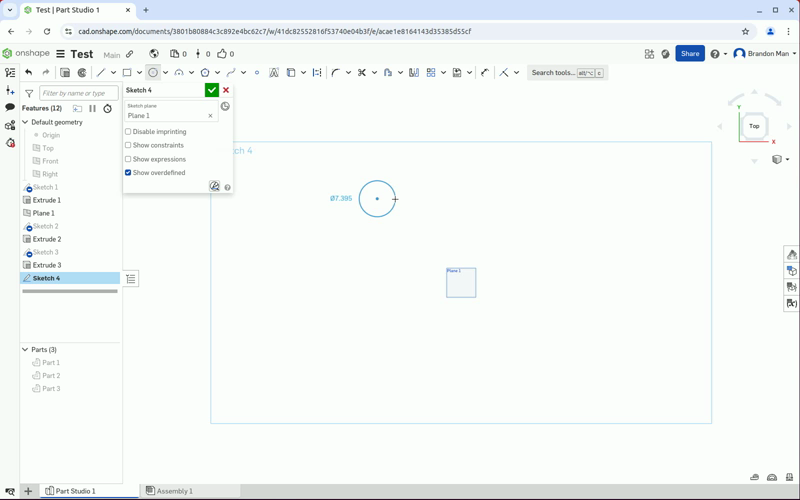
click(395, 198)
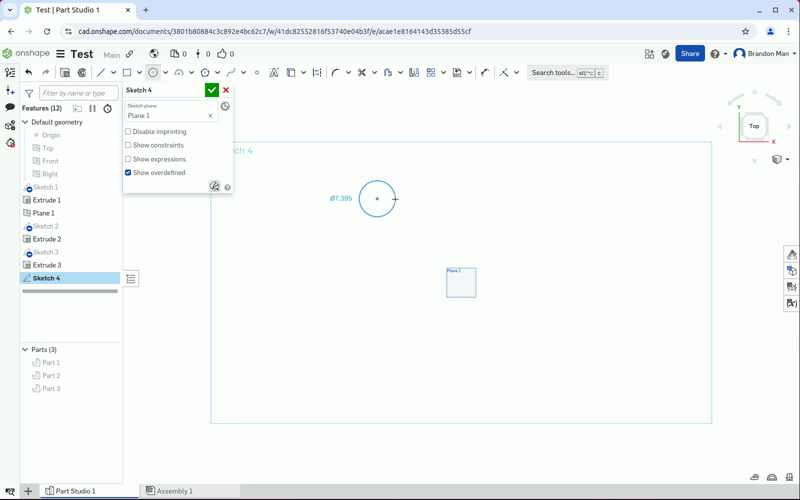
key(esc)
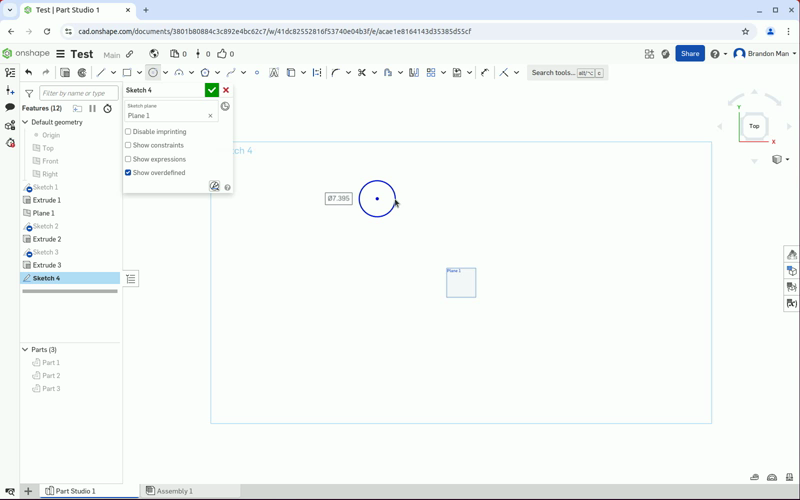
mouse_move(367, 187)
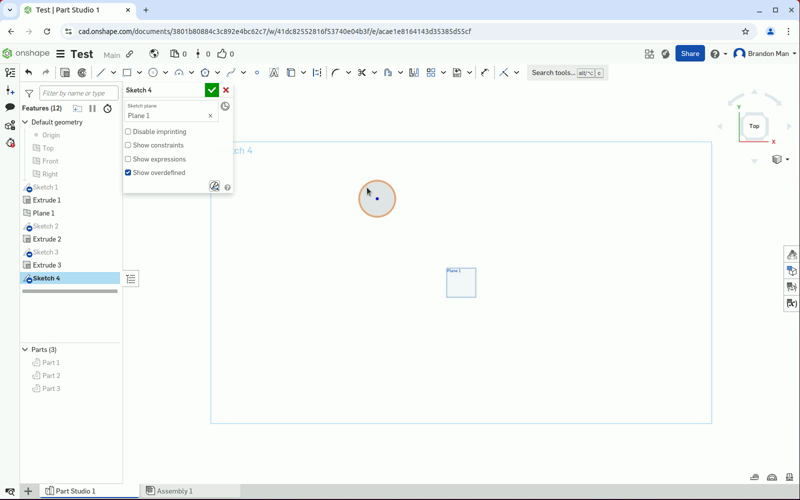
scroll(6)
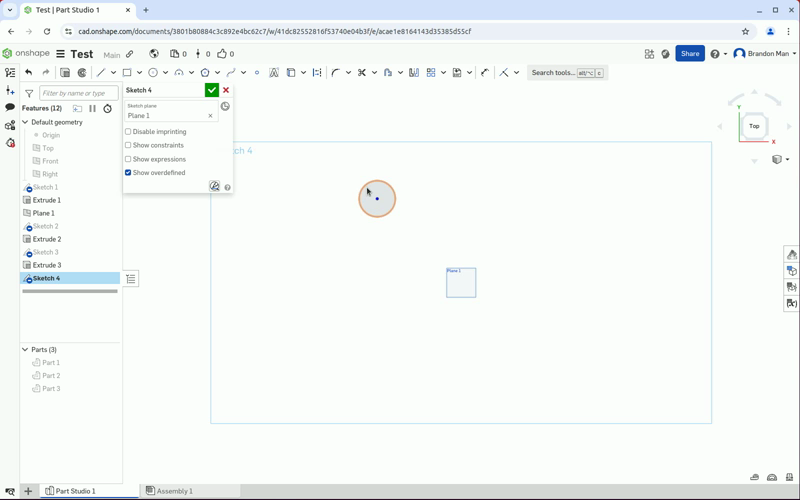
scroll(6)
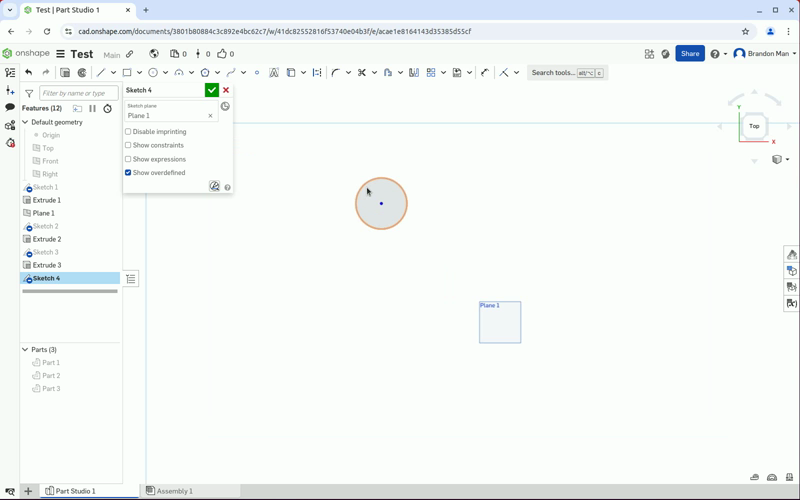
scroll(6)
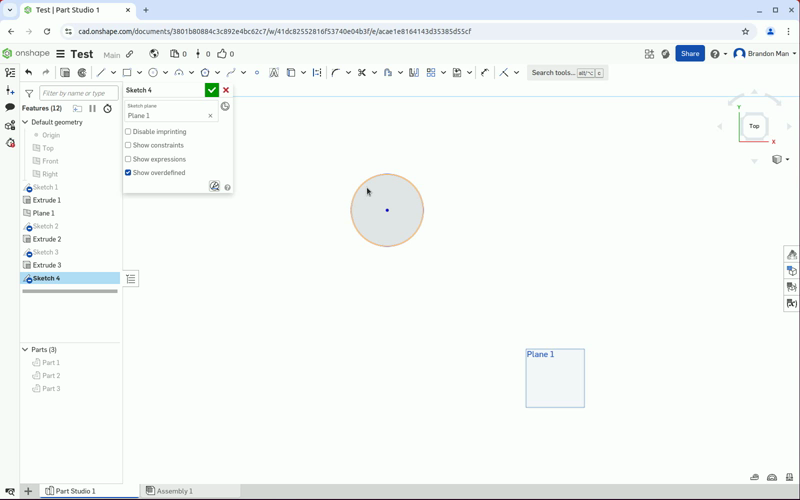
scroll(6)
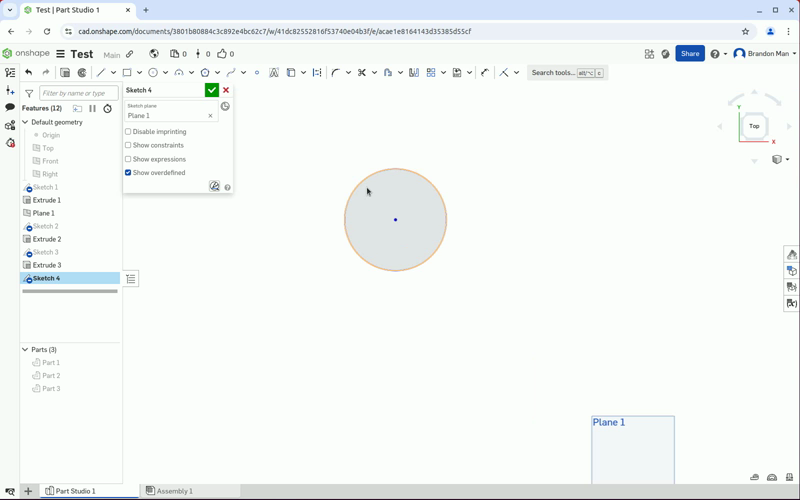
scroll(6)
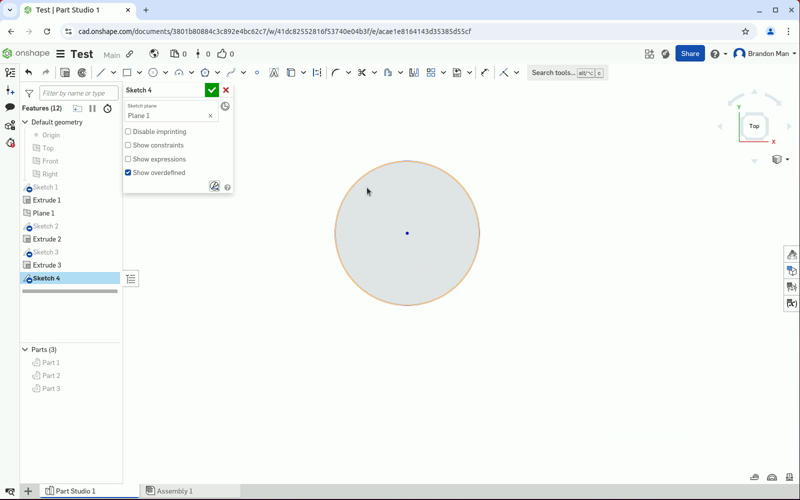
scroll(6)
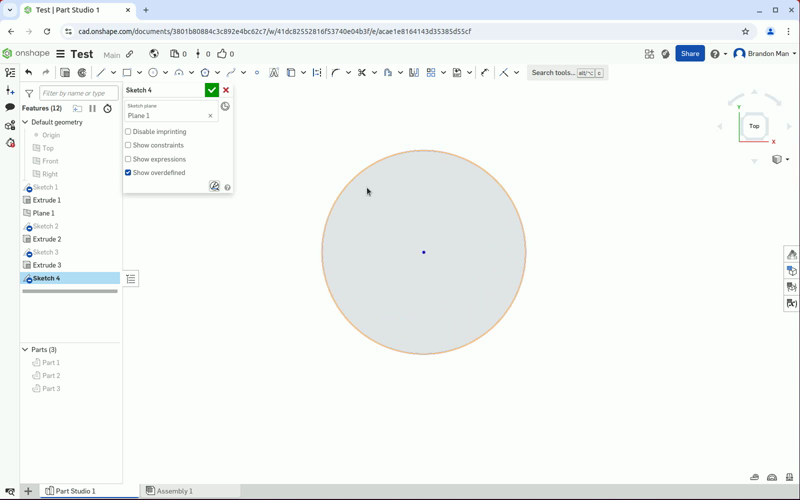
scroll(6)
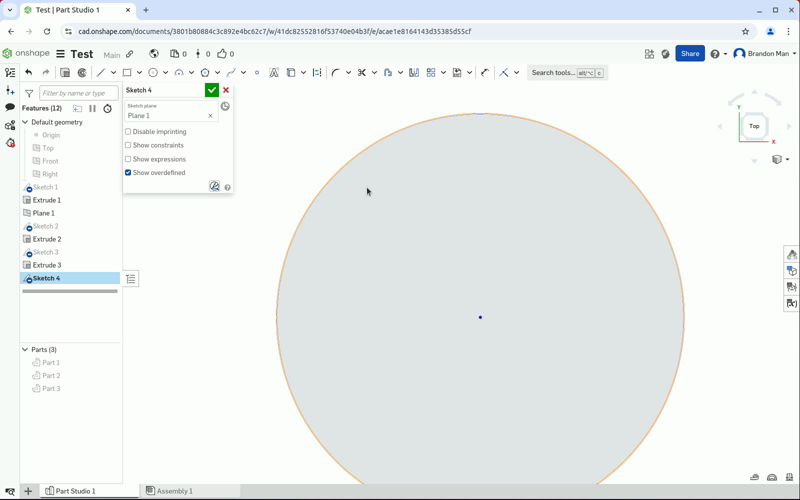
click(367, 187)
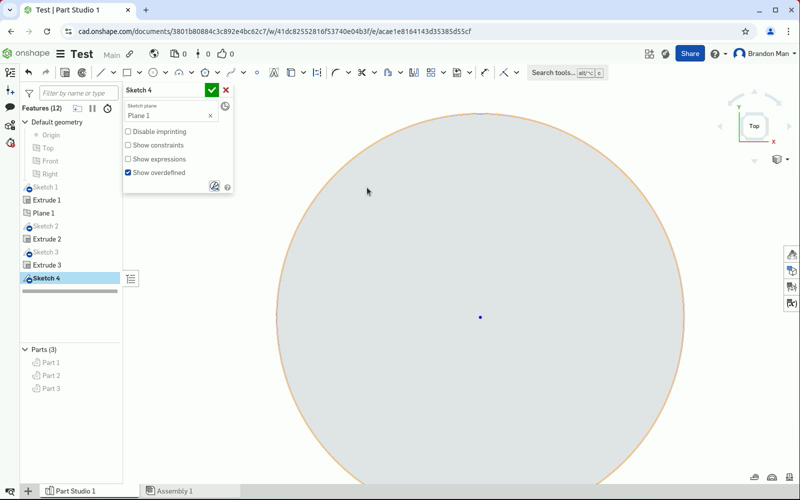
scroll(-6)
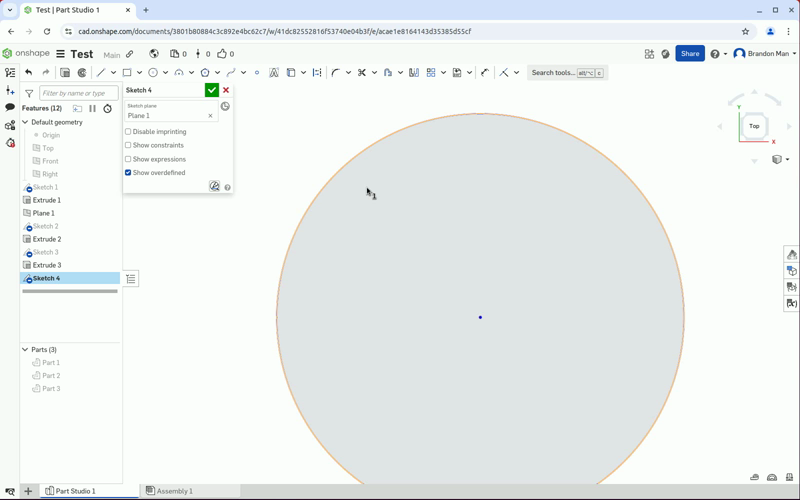
scroll(-6)
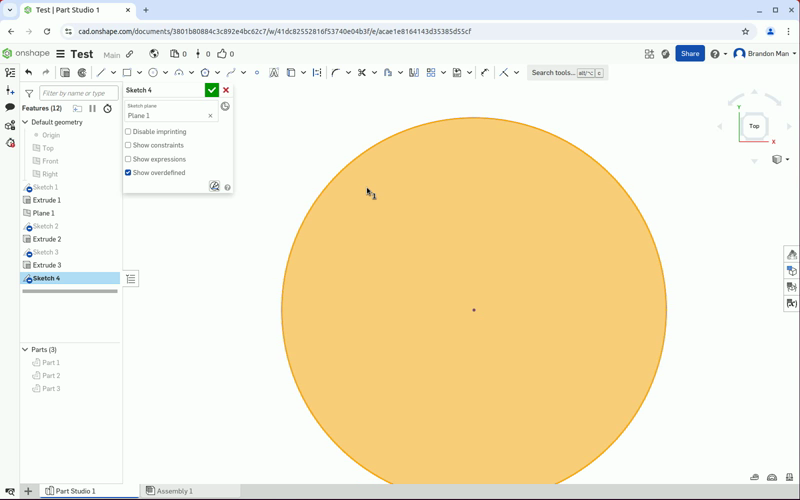
scroll(-6)
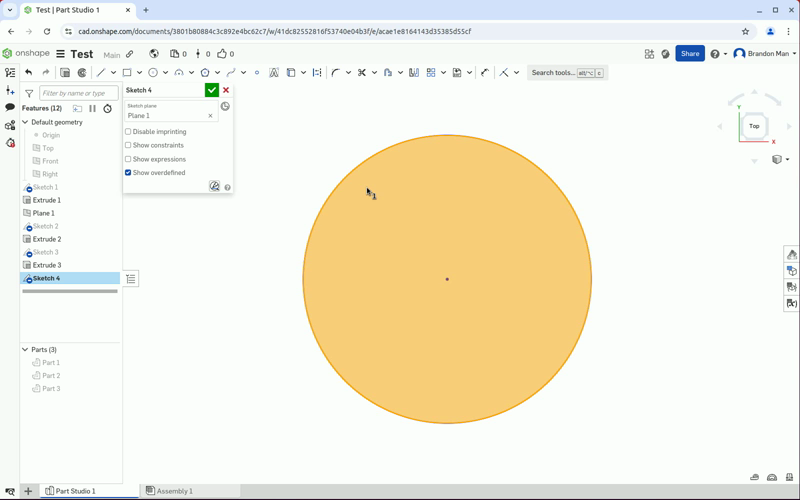
scroll(-6)
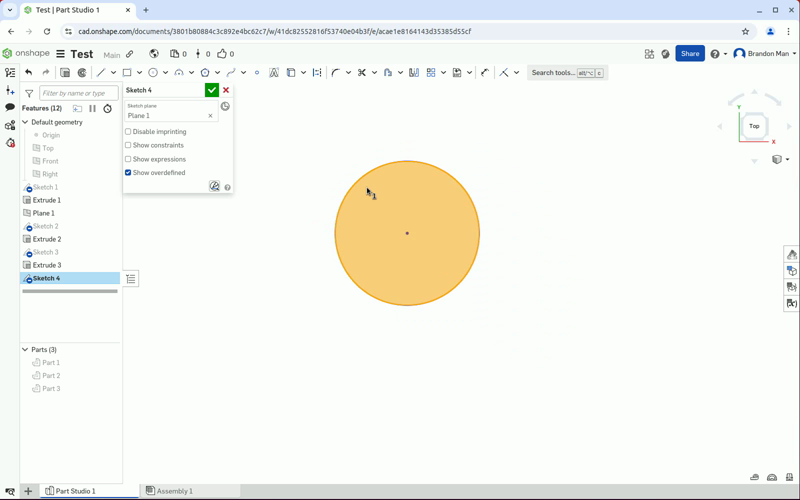
scroll(-6)
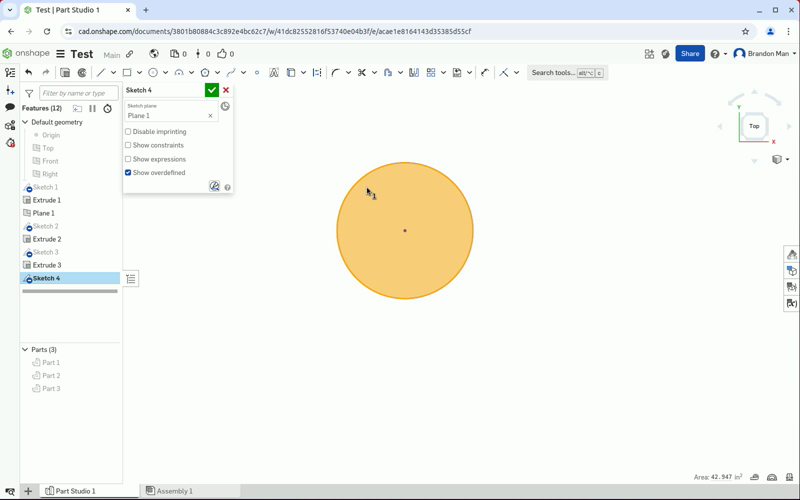
scroll(-6)
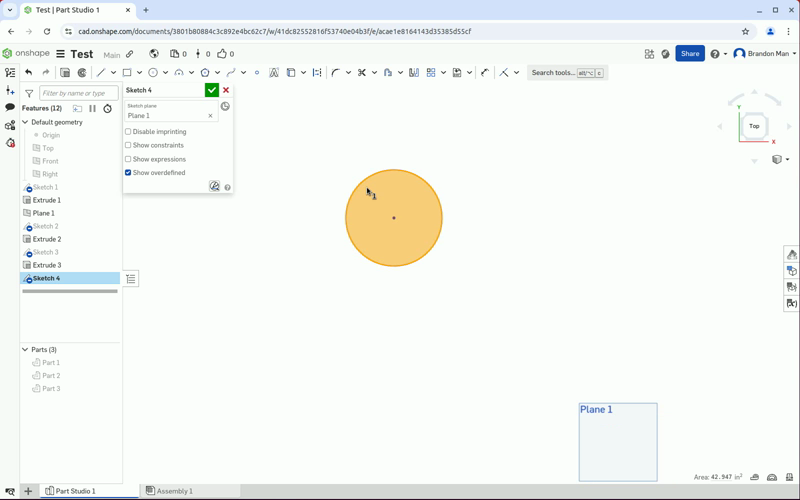
scroll(-6)
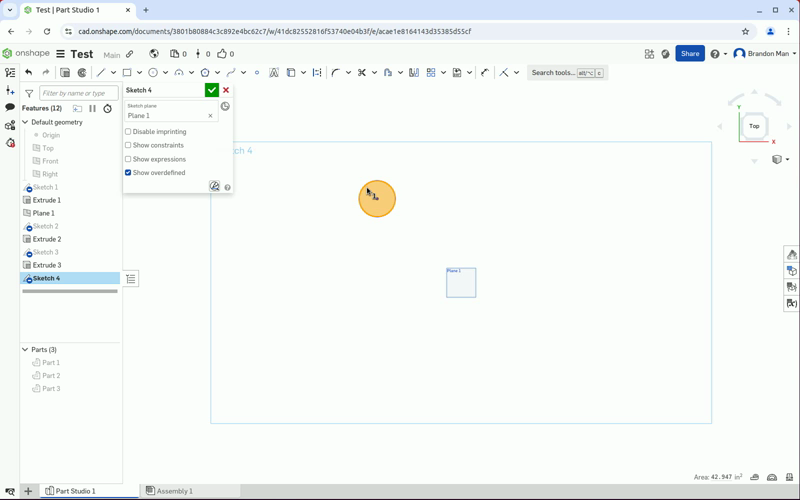
mouse_move(73, 352)
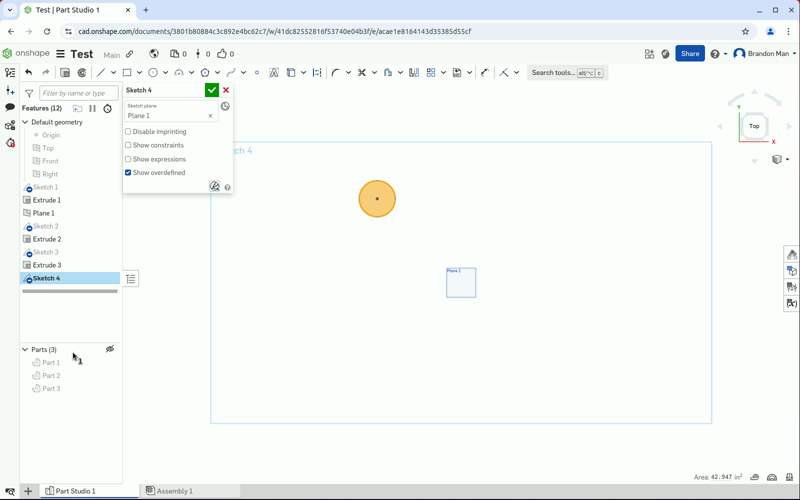
key(shift+y)
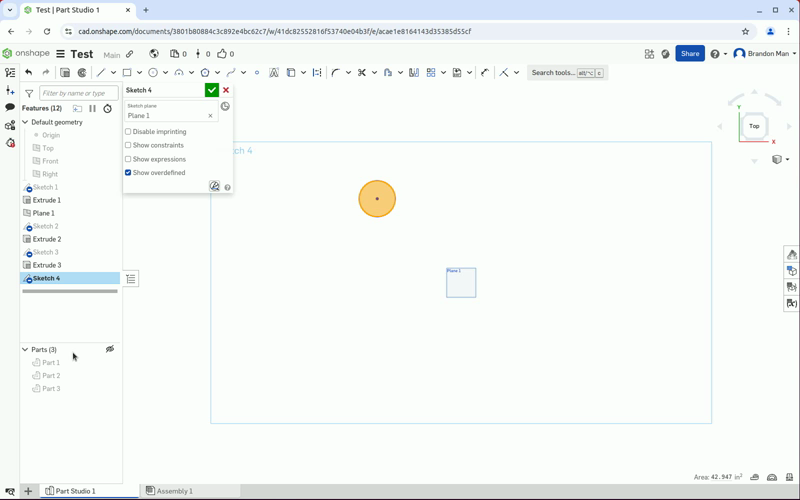
key(shift+e)
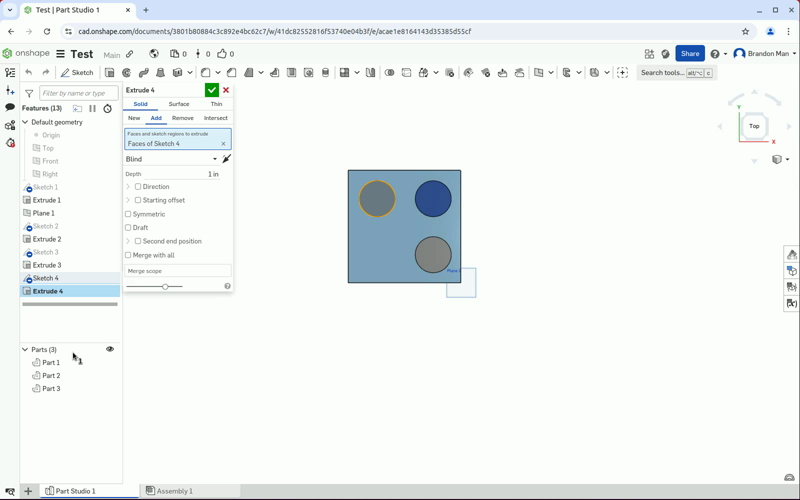
mouse_move(143, 106)
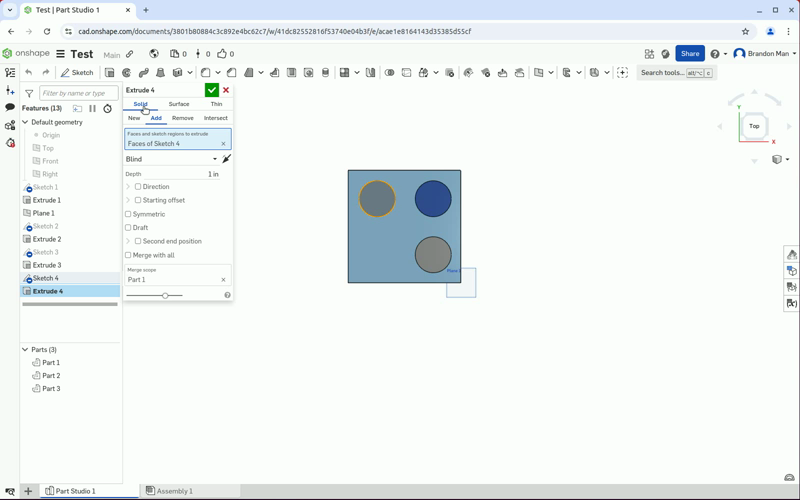
click(143, 106)
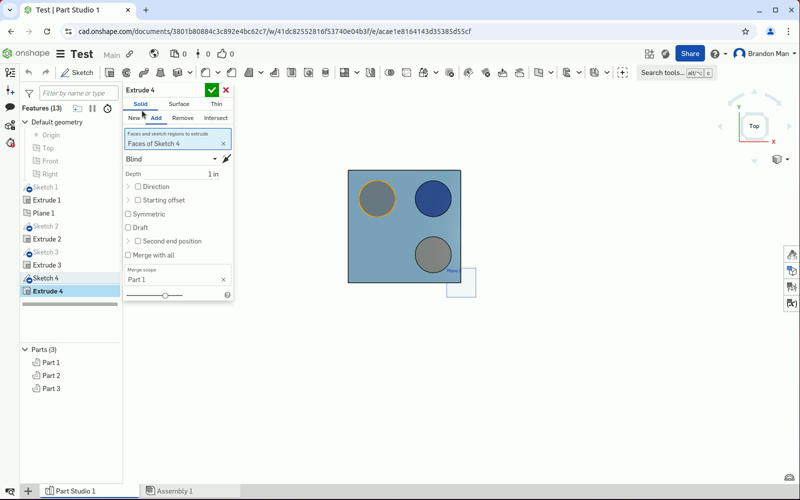
mouse_move(137, 120)
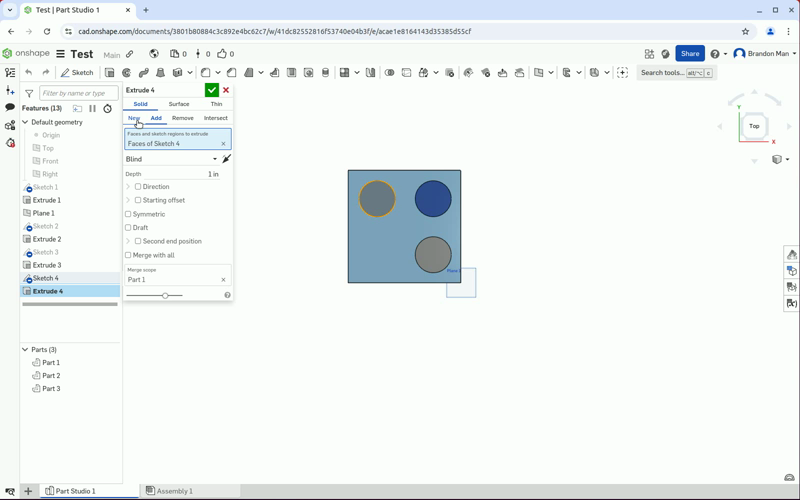
click(137, 120)
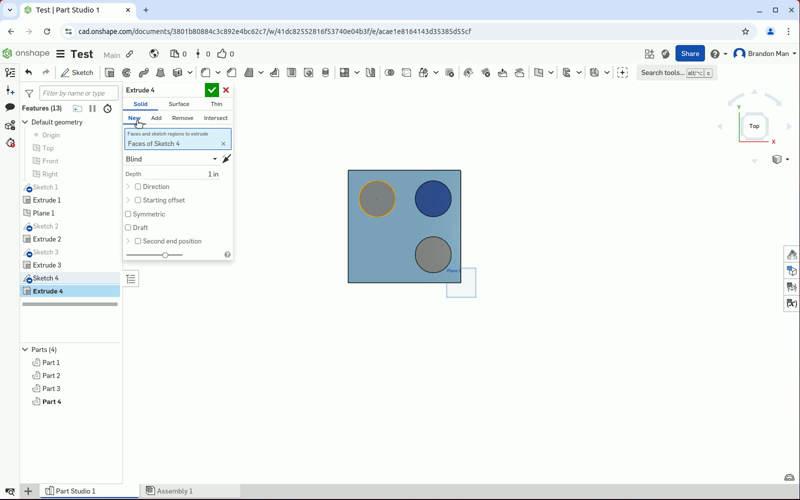
key(tab, 4)
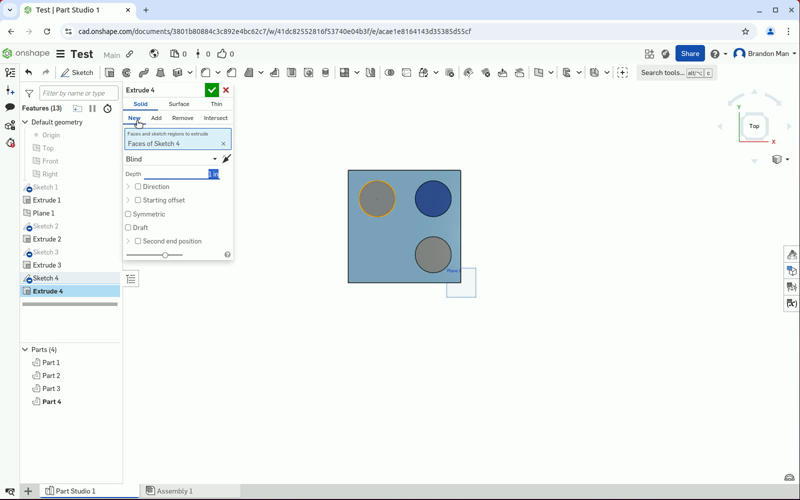
text(2.407)
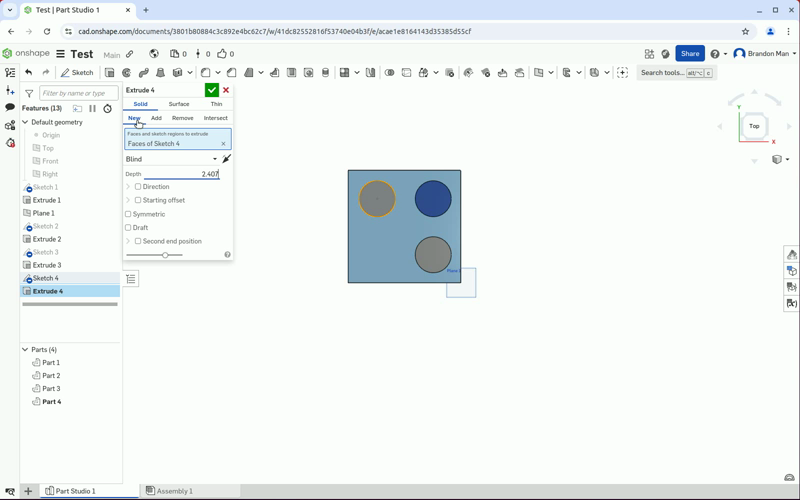
key(enter)
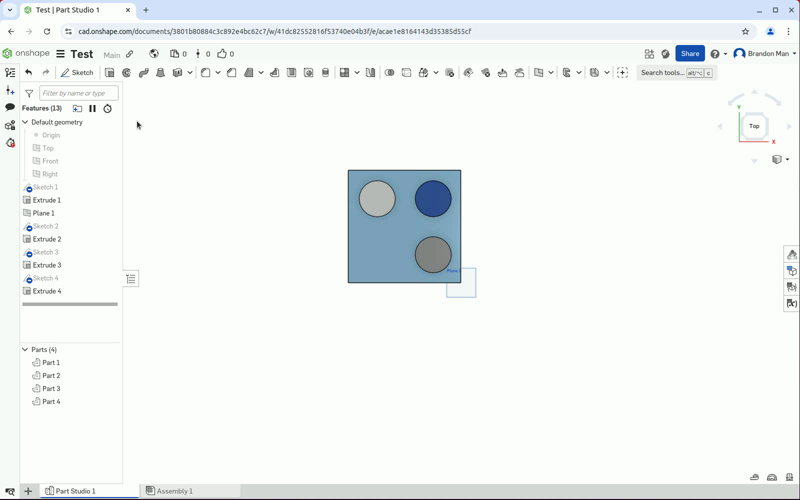
key(shift+h)
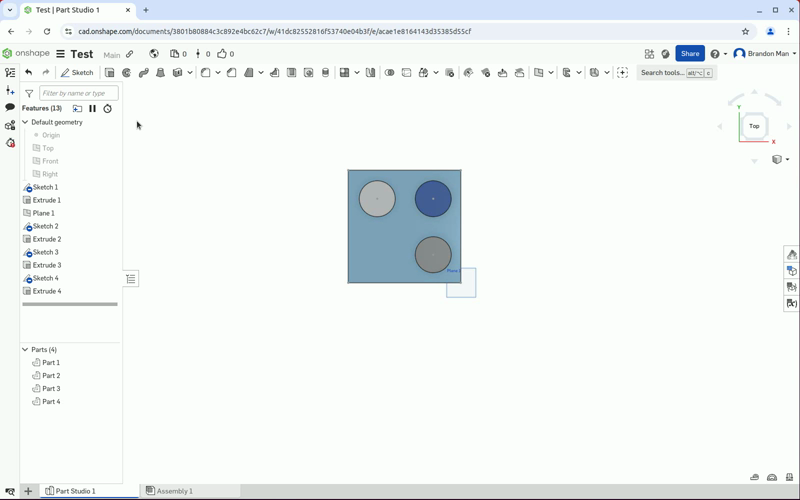
key(shift+h)
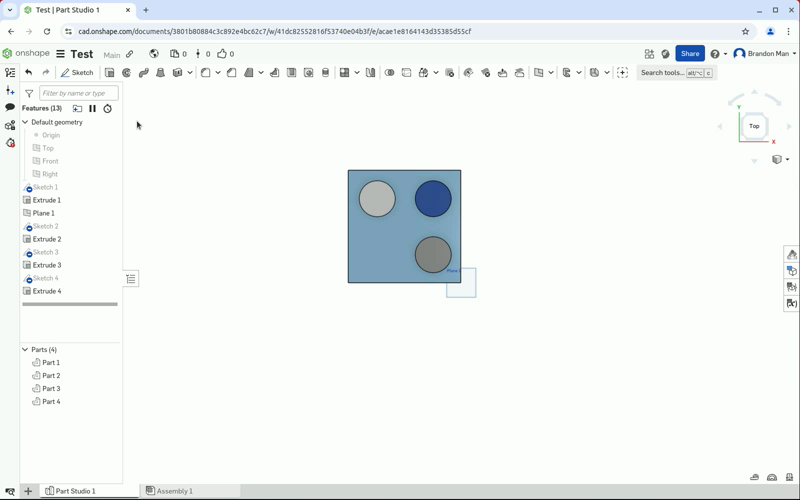
mouse_move(73, 189)
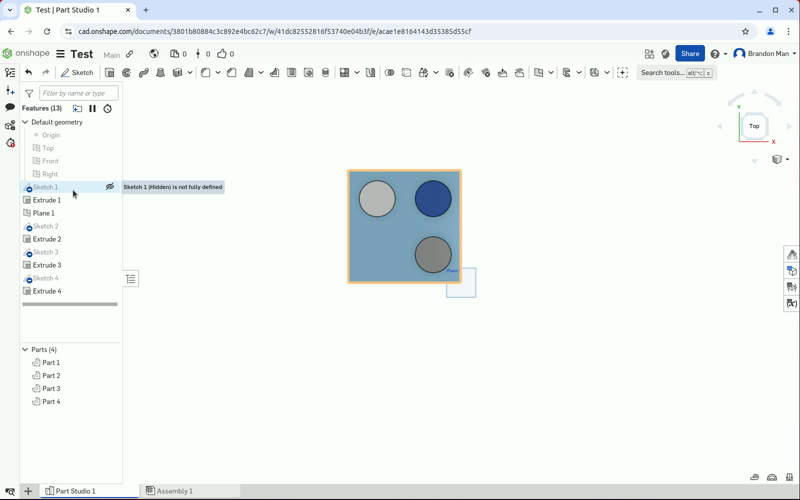
click(73, 189)
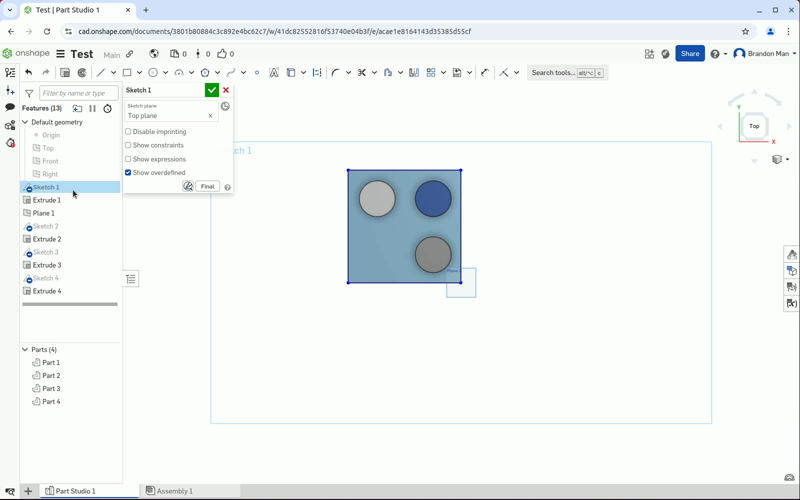
mouse_move(229, 92)
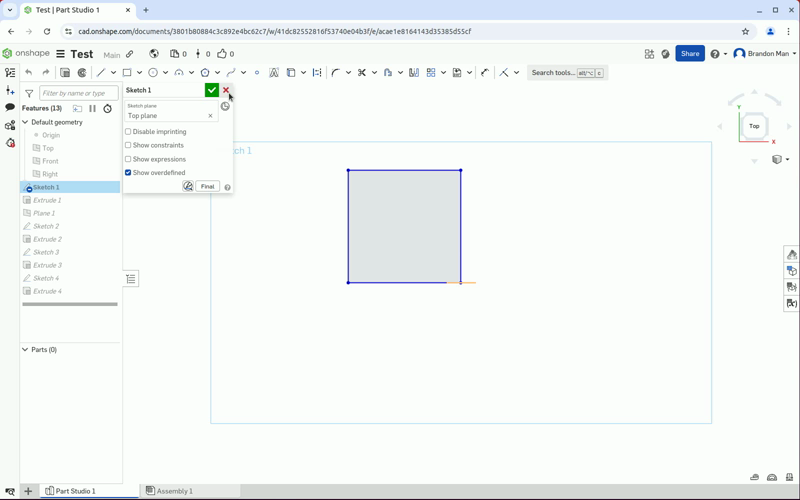
click(229, 92)
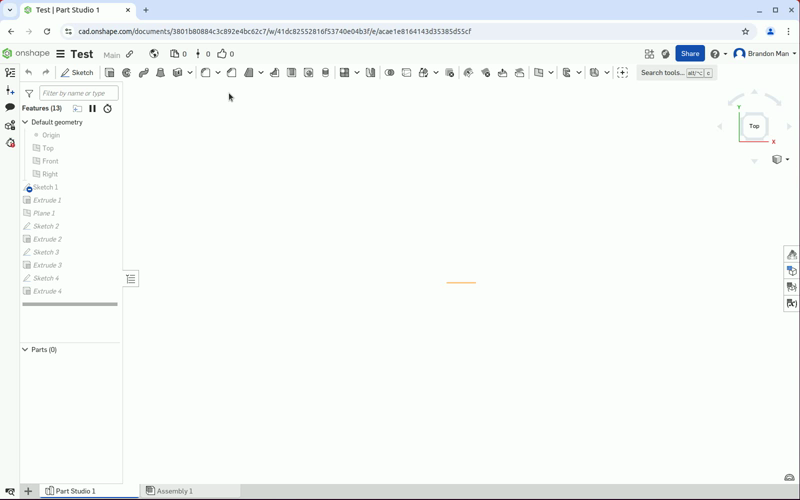
key(shift+s)
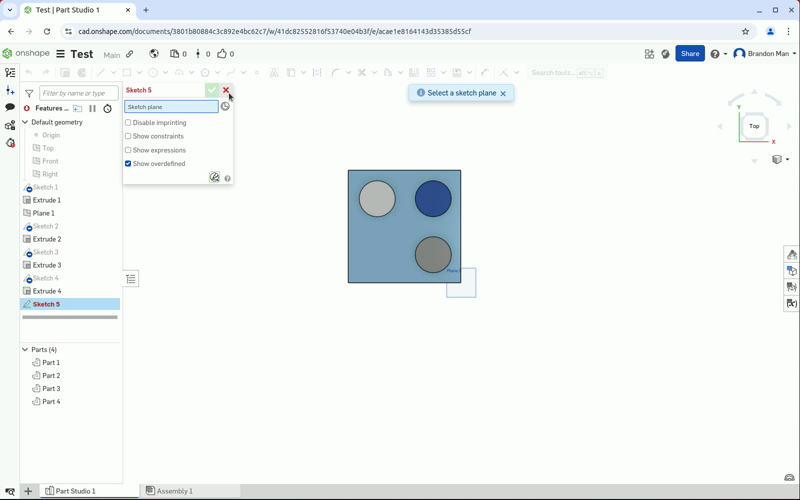
mouse_move(73, 215)
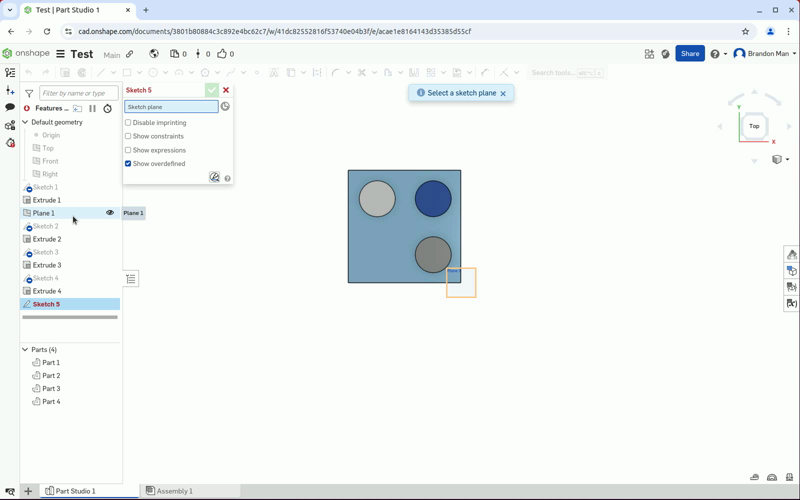
click(73, 215)
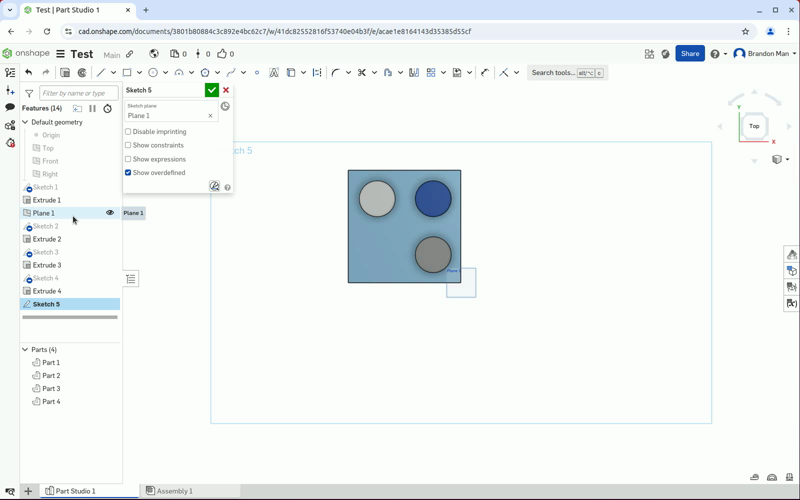
mouse_move(73, 352)
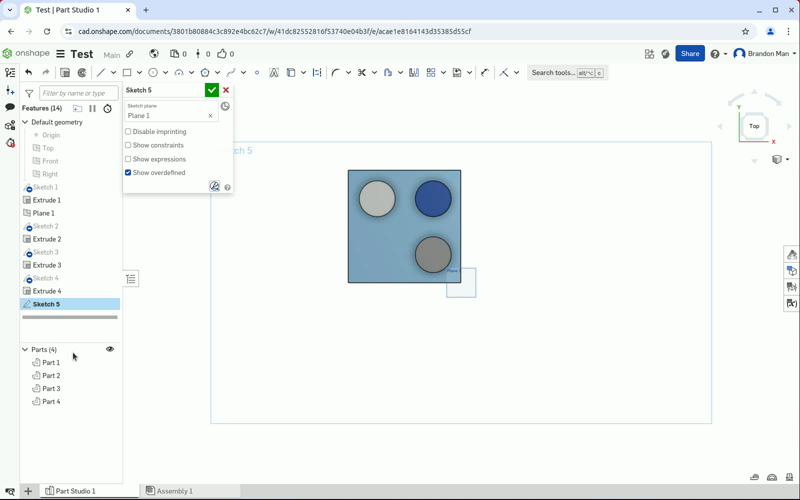
key(y)
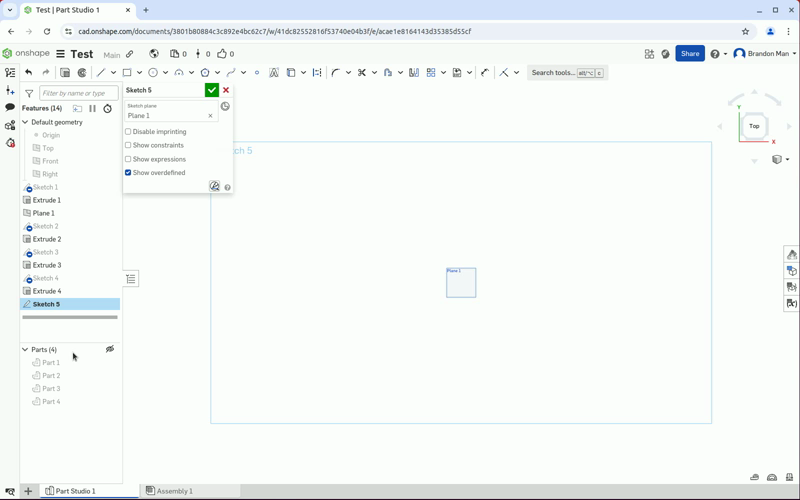
key(c)
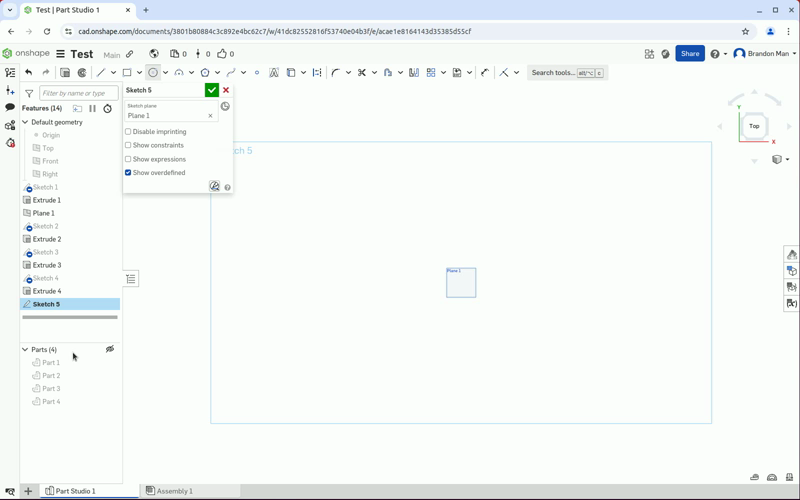
key_down(shift)
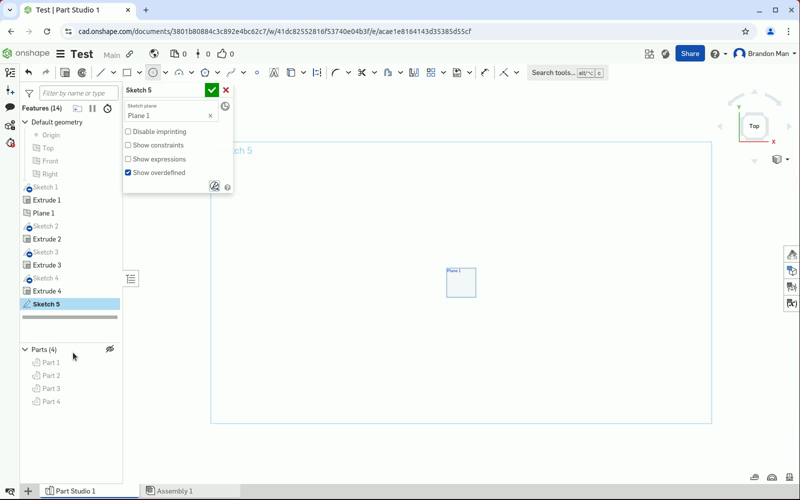
mouse_move(377, 254)
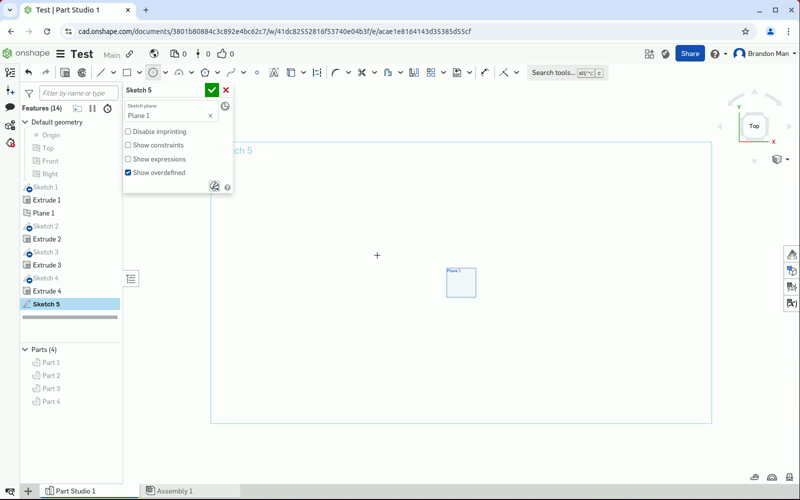
click(377, 254)
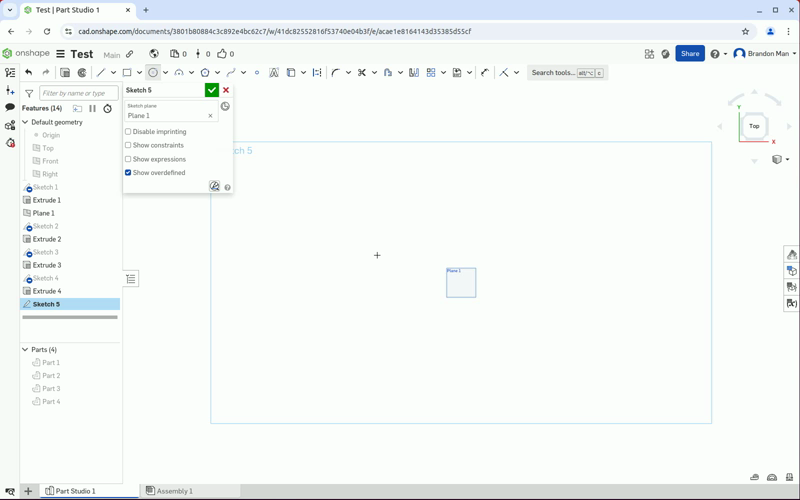
key_up(shift)
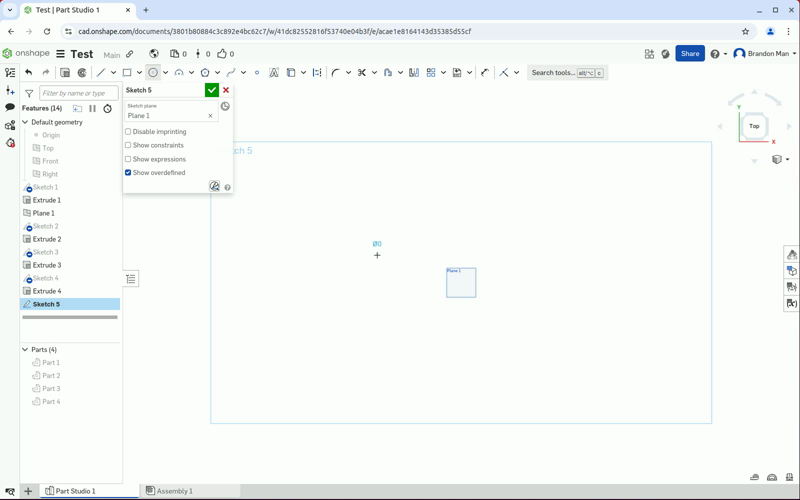
mouse_move(395, 254)
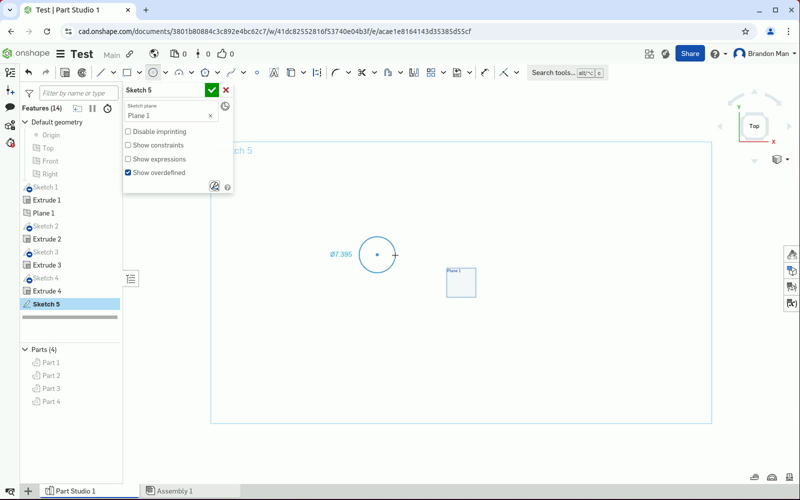
click(395, 254)
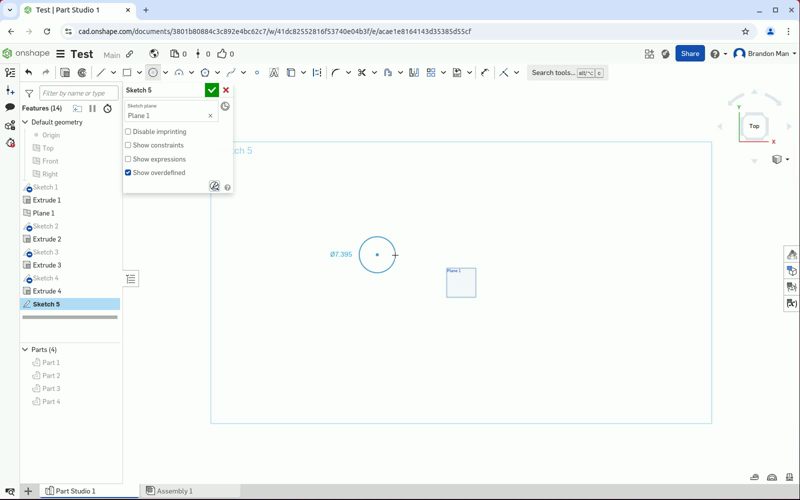
key(esc)
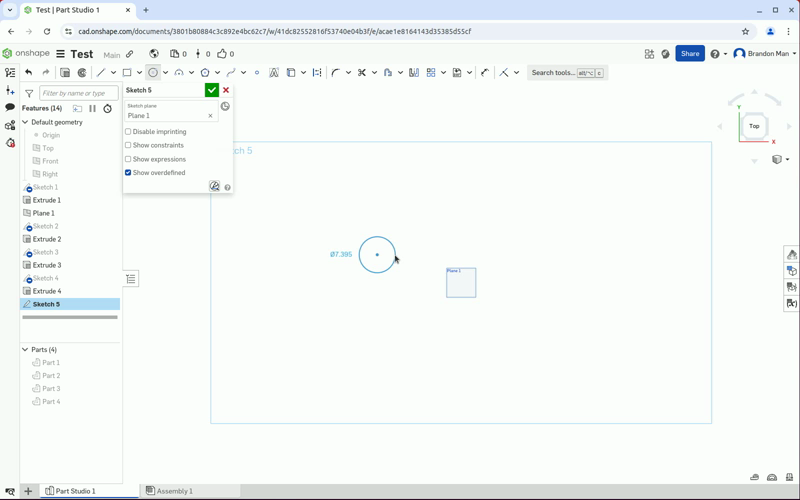
mouse_move(384, 261)
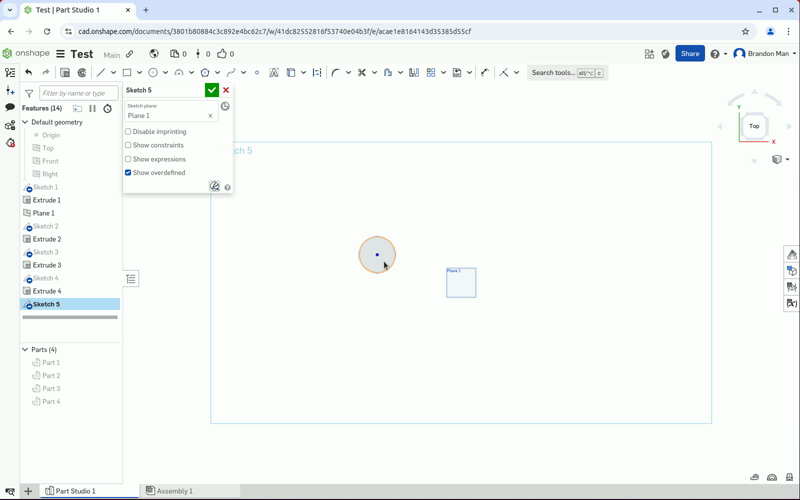
scroll(6)
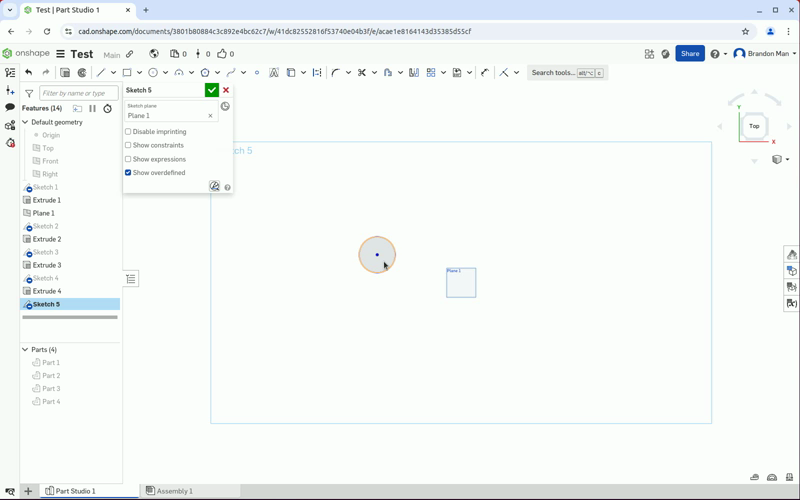
scroll(6)
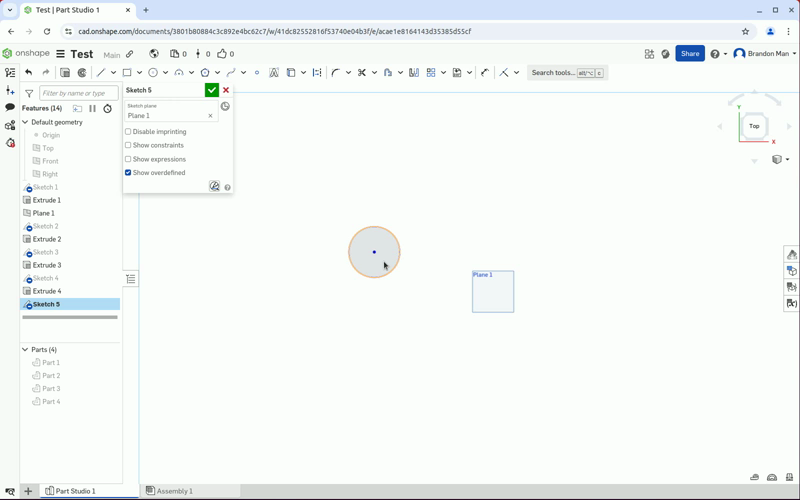
scroll(6)
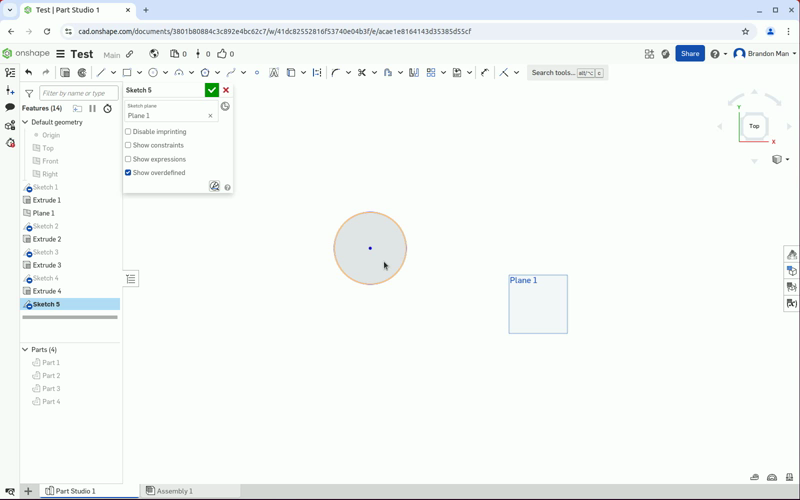
scroll(6)
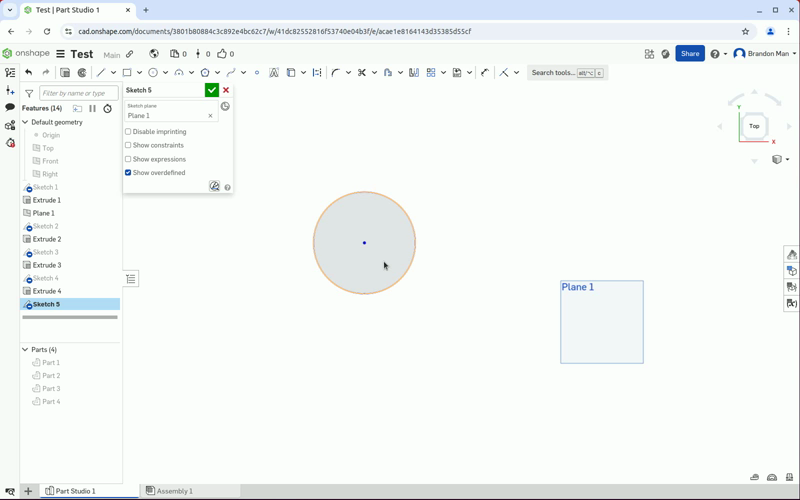
scroll(6)
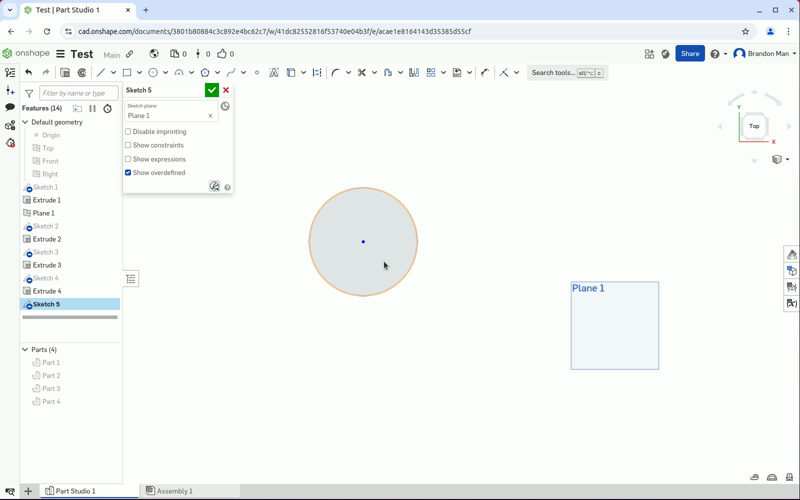
scroll(6)
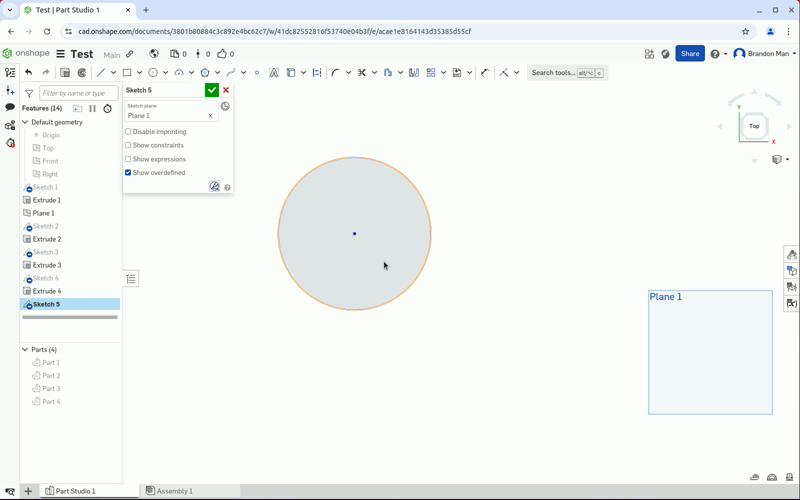
scroll(6)
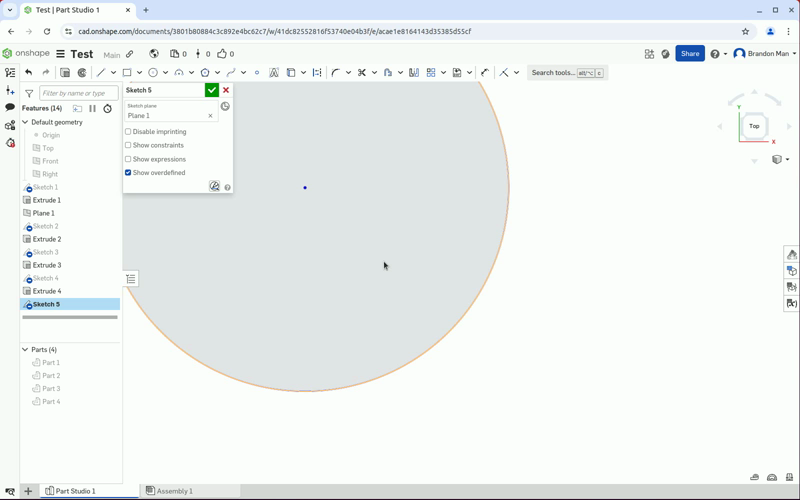
click(384, 261)
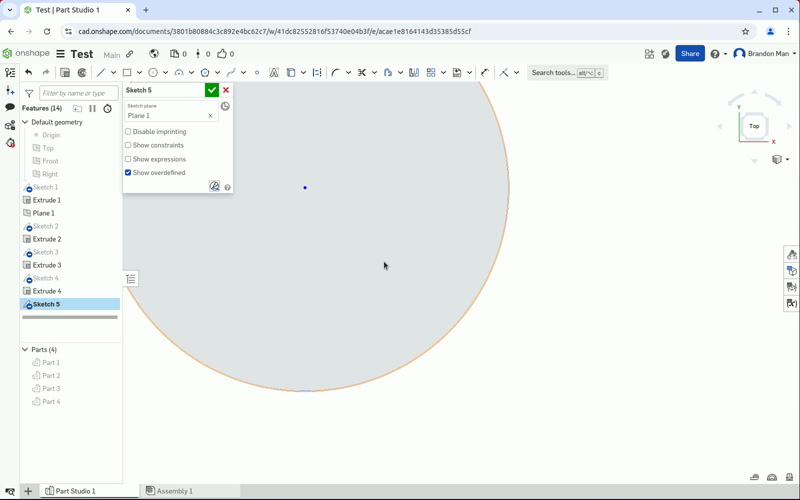
scroll(-6)
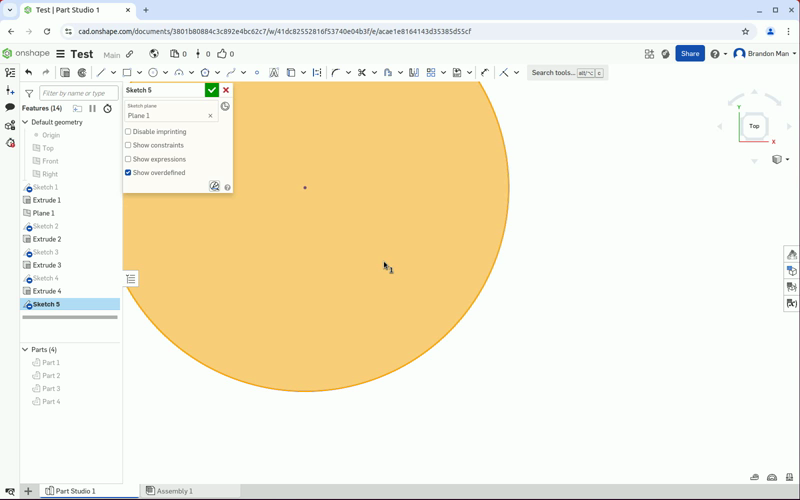
scroll(-6)
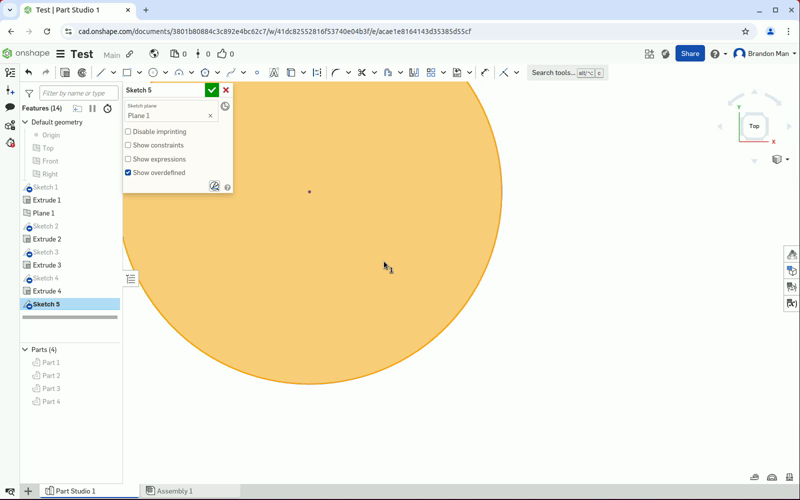
scroll(-6)
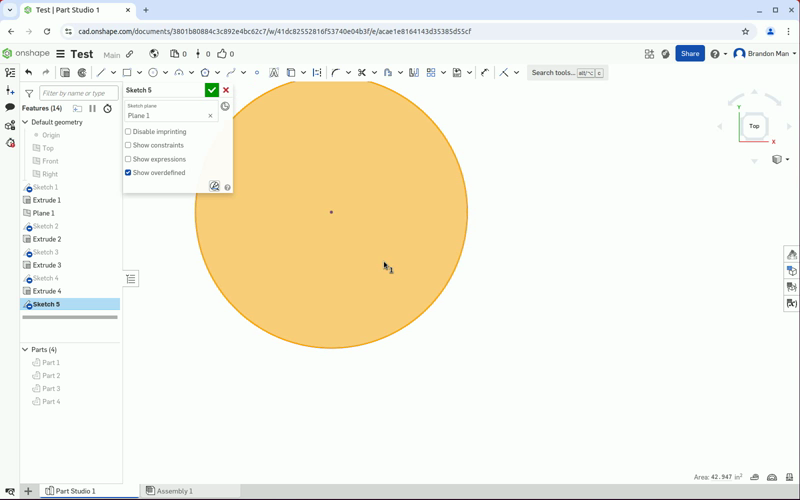
scroll(-6)
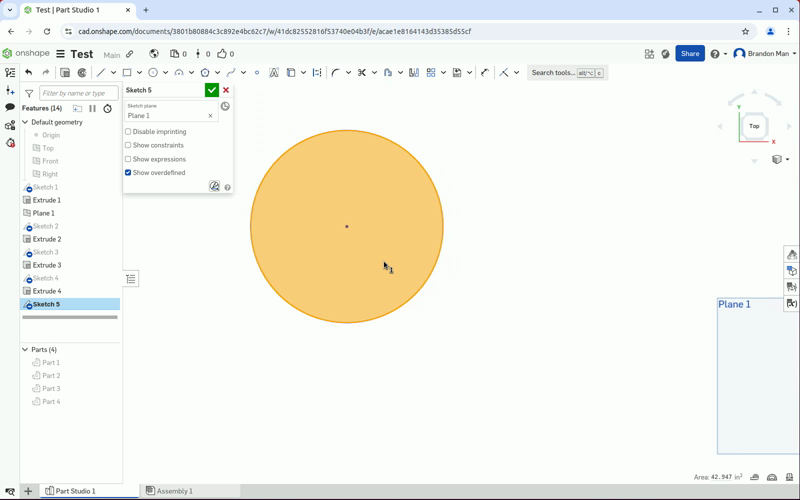
scroll(-6)
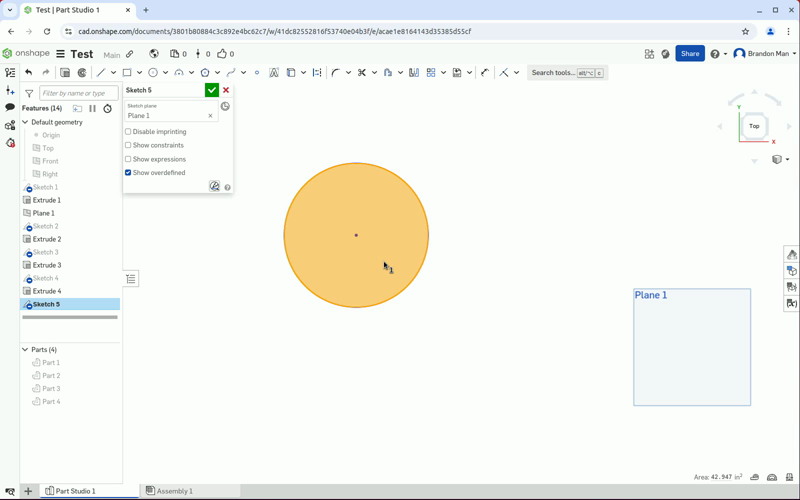
scroll(-6)
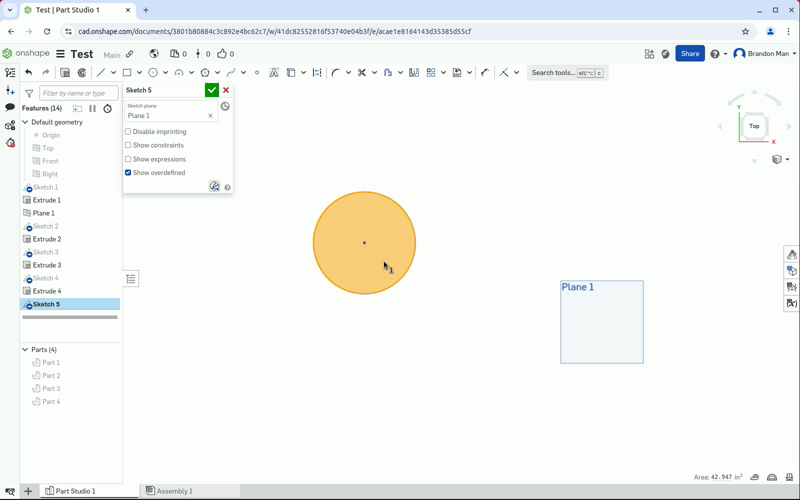
scroll(-6)
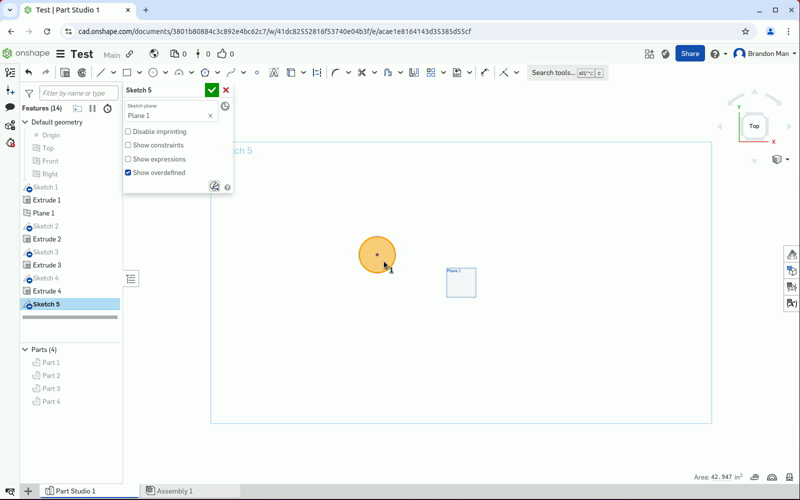
mouse_move(73, 352)
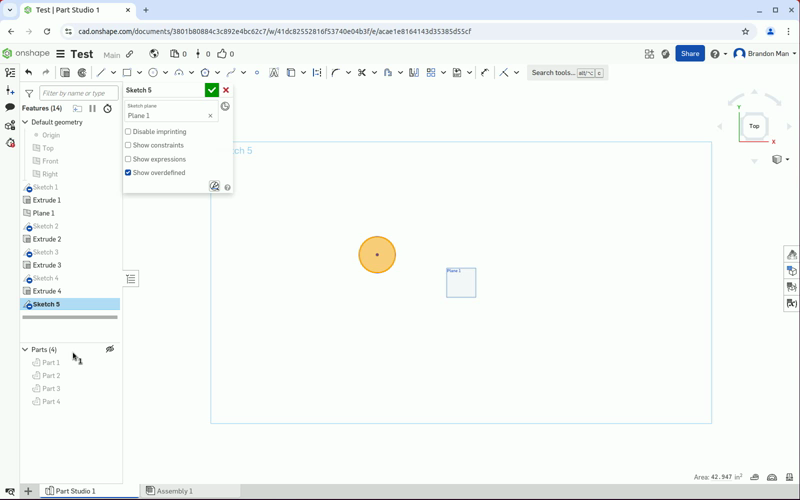
key(shift+y)
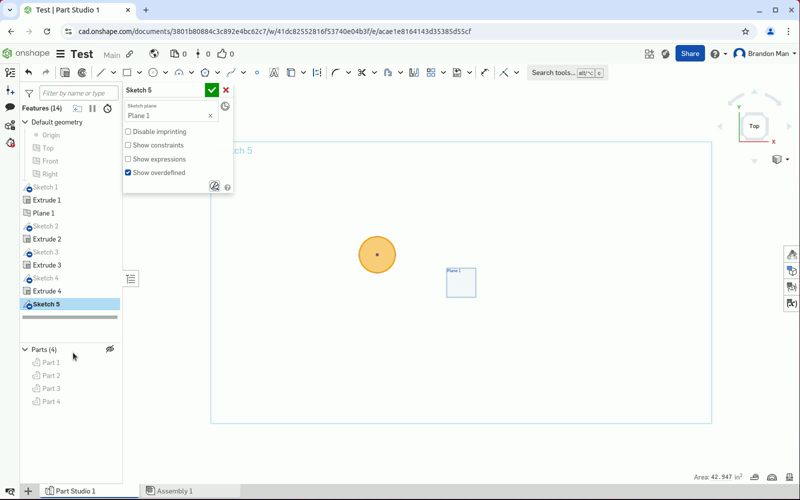
key(shift+e)
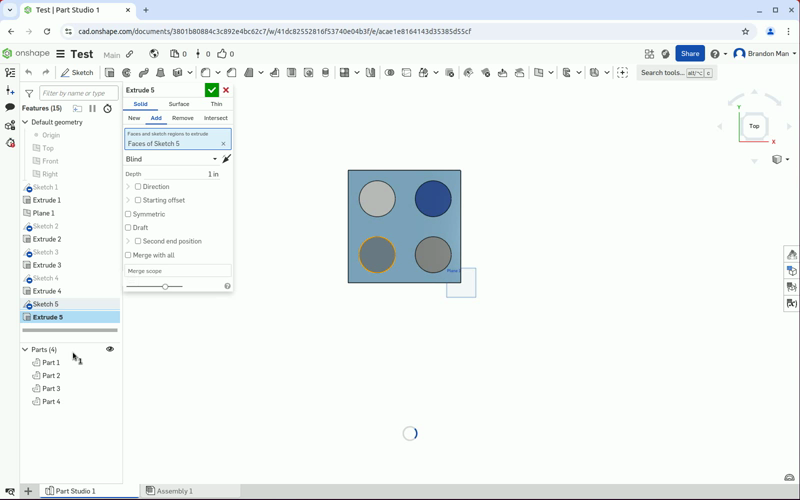
mouse_move(143, 106)
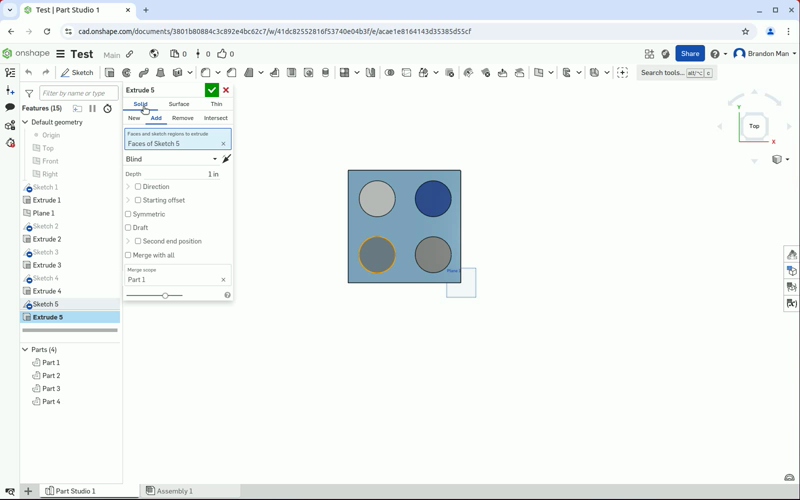
click(143, 106)
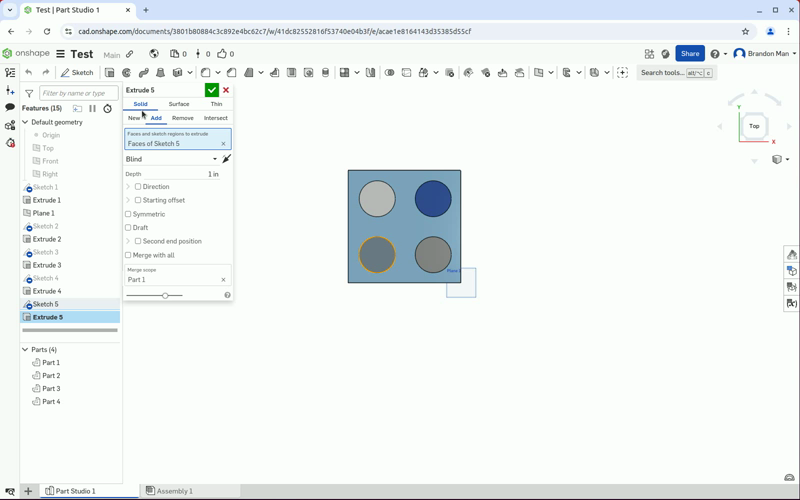
mouse_move(137, 120)
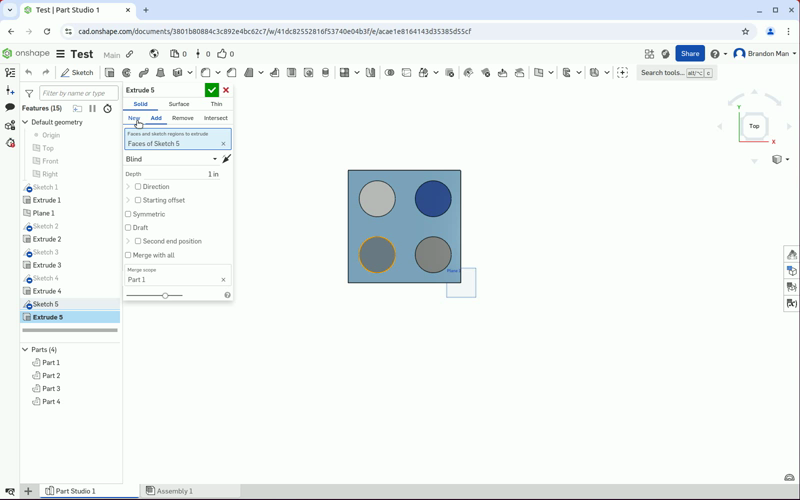
click(137, 120)
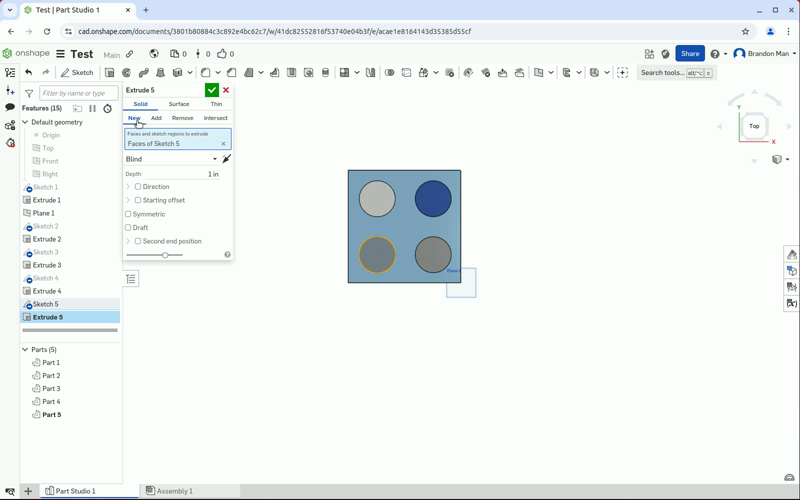
key(tab, 4)
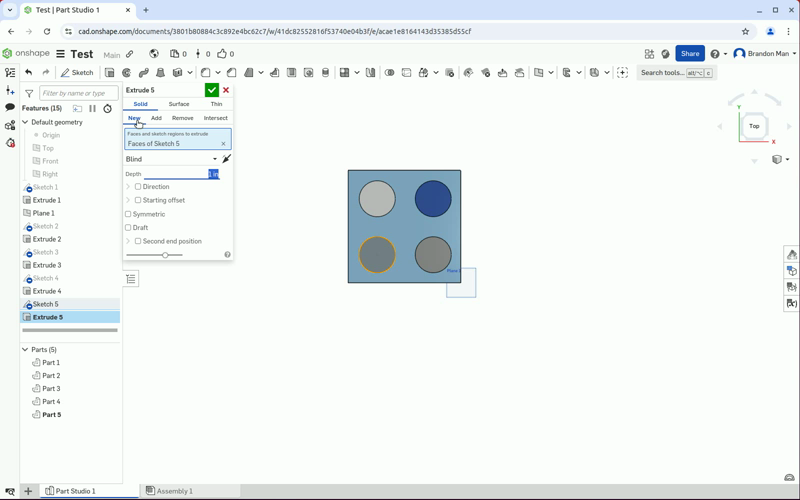
text(2.407)
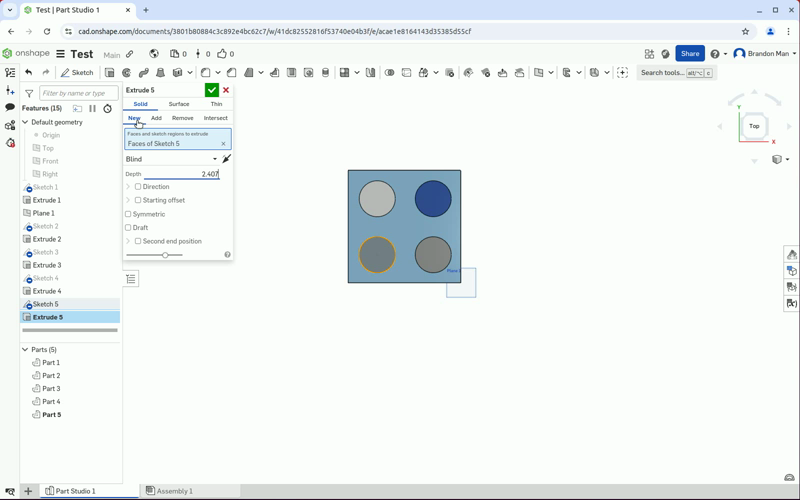
key(enter)
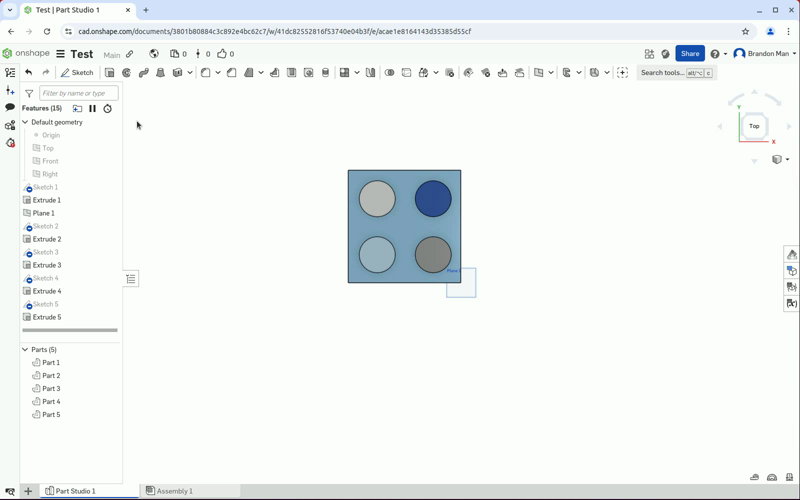
key(shift+h)
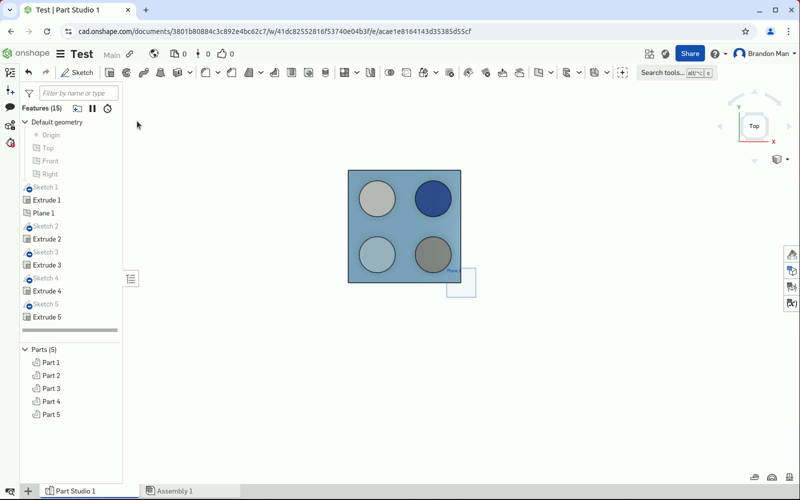
key(shift+h)
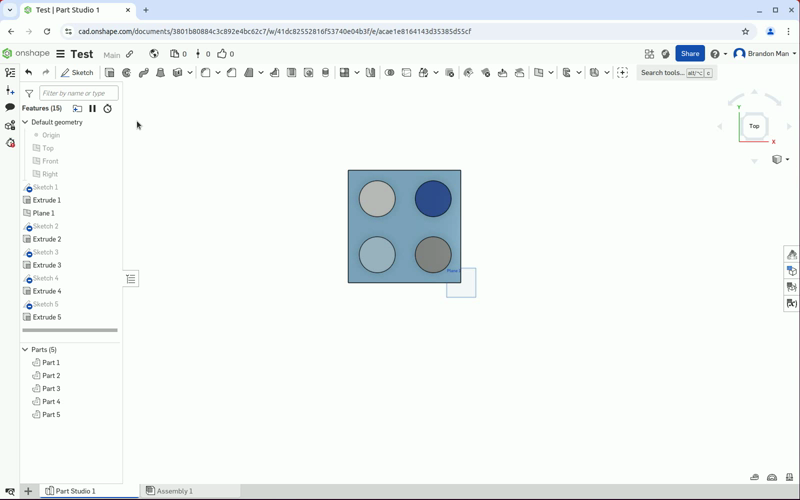
key(shift+7)
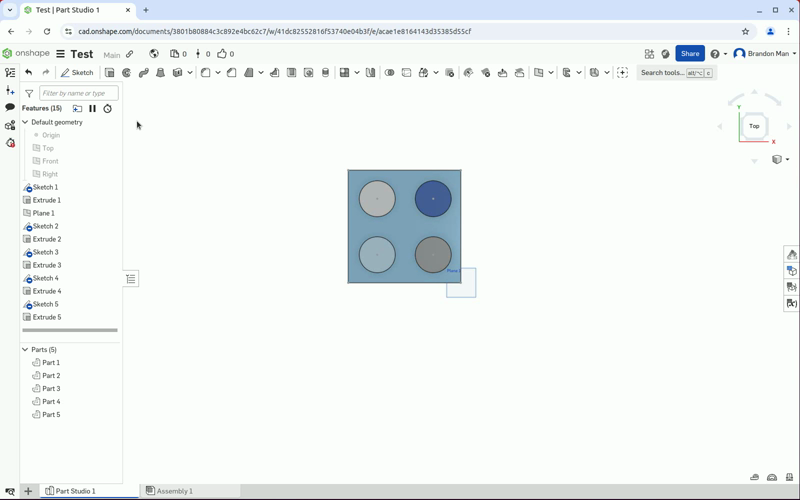
key(up, 3)
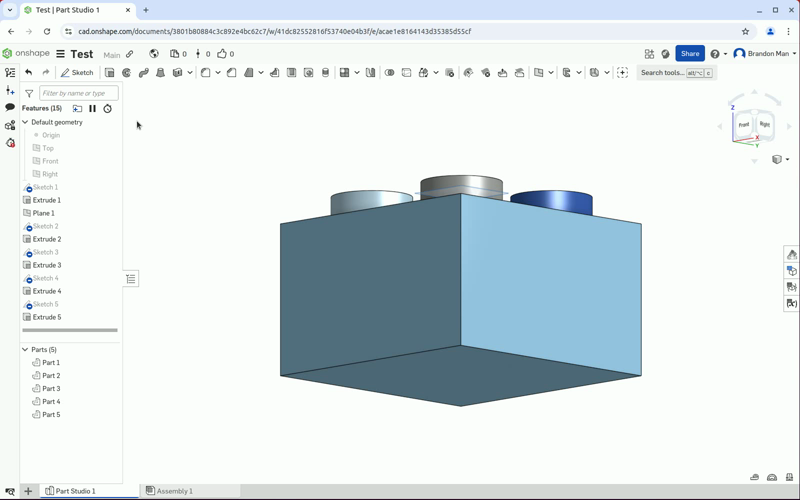
key(left, 3)
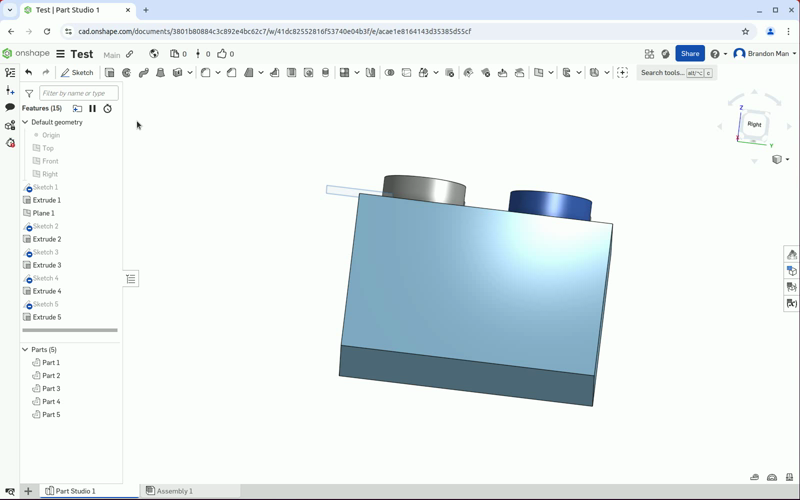
key(right, 3)
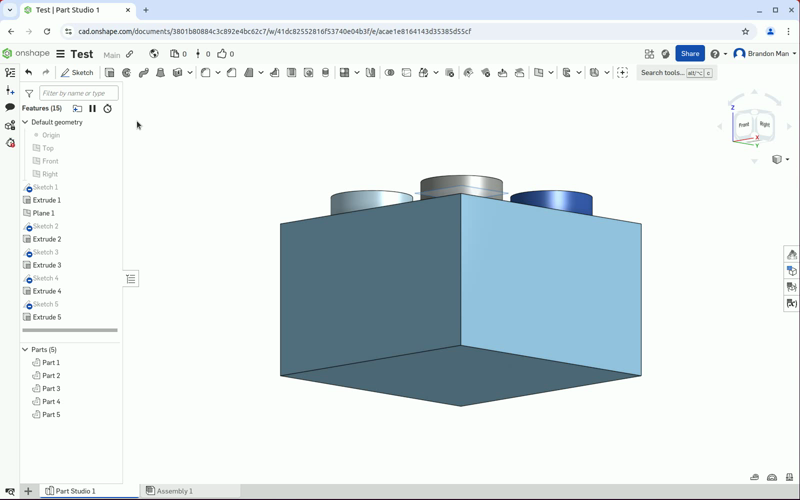
key(down, 3)
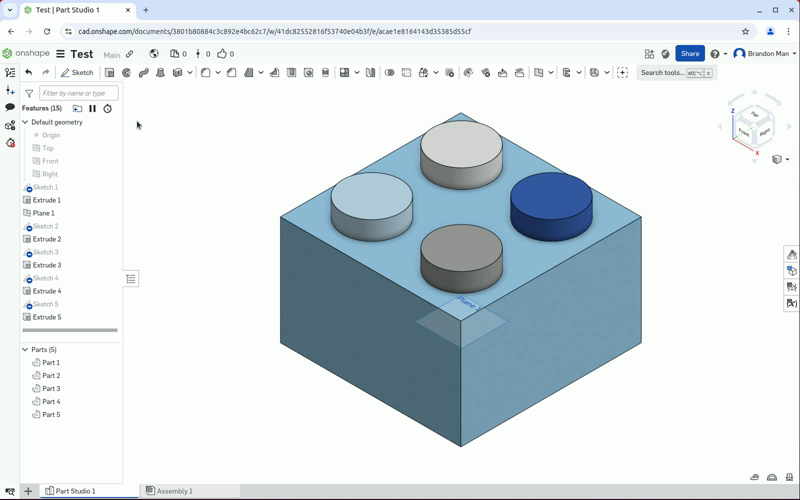
mouse_move(73, 189)
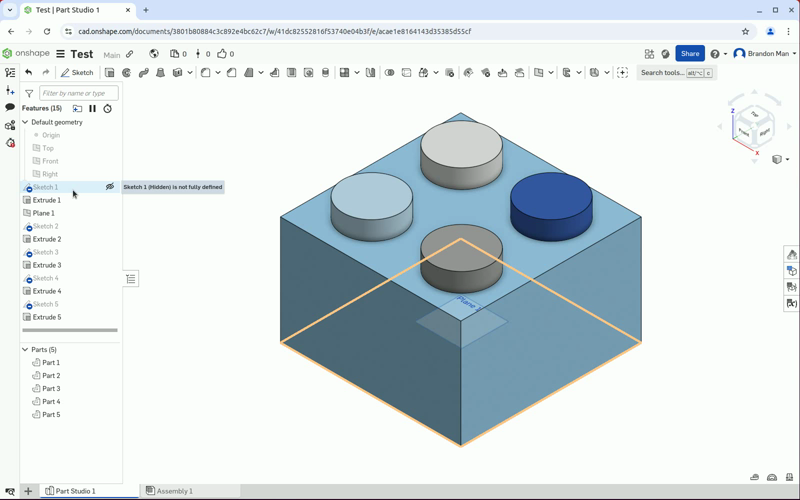
click(73, 189)